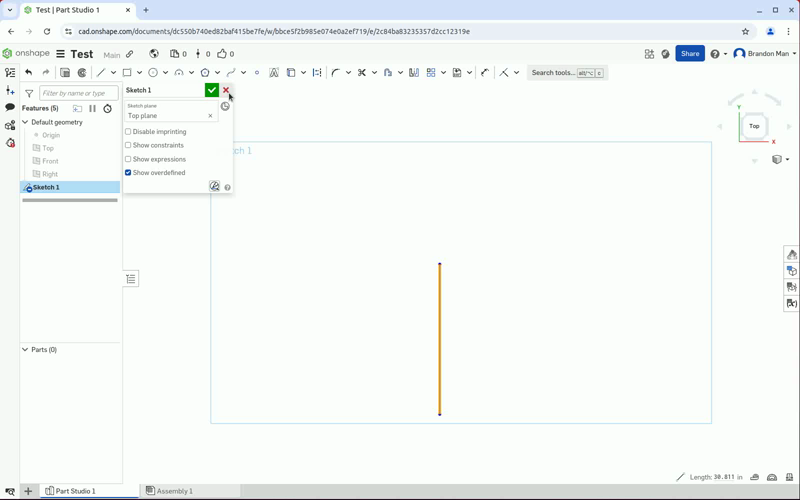
key(shift+h)
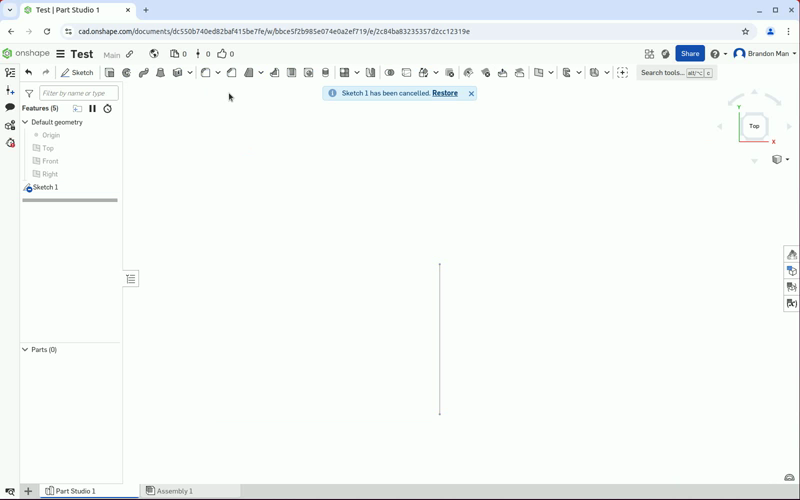
key(shift+s)
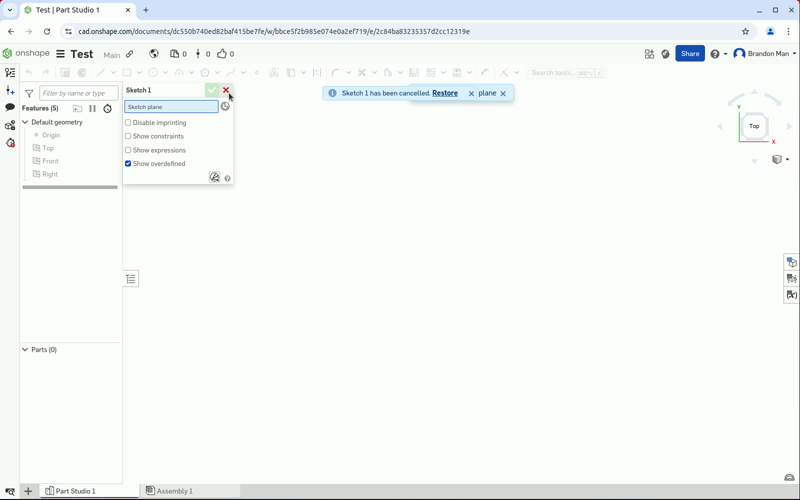
mouse_move(73, 150)
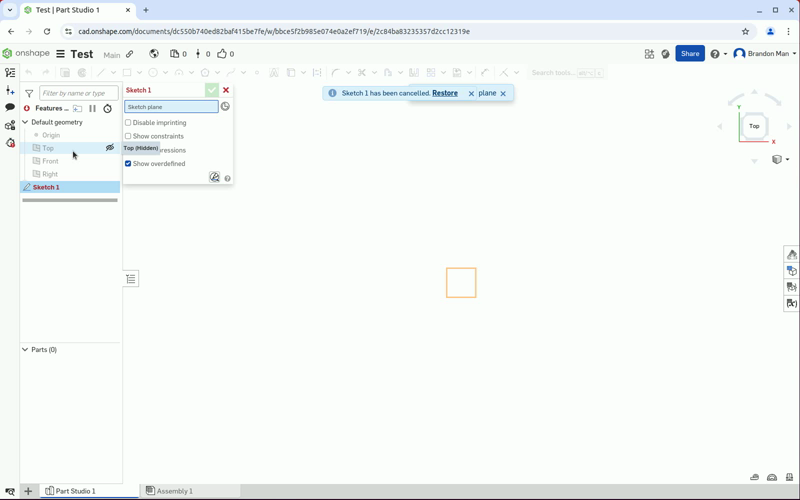
click(73, 150)
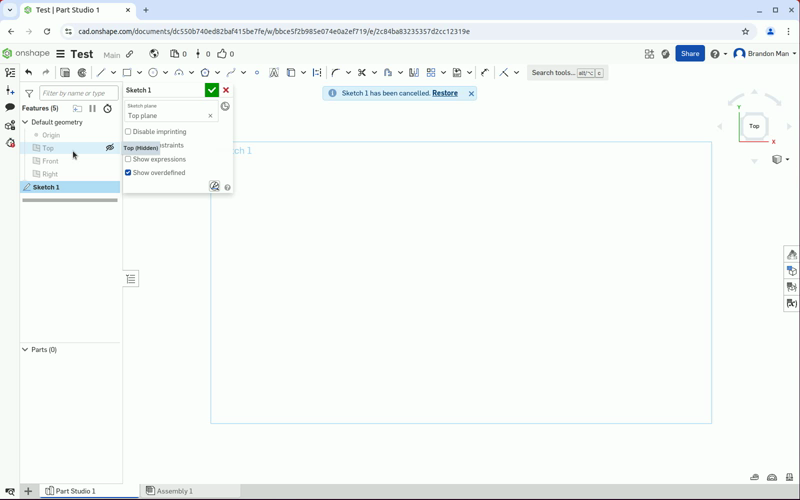
mouse_move(73, 352)
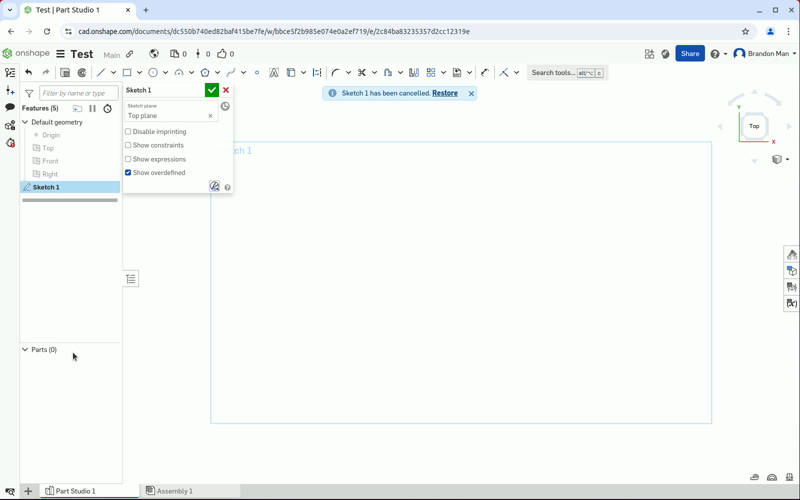
key(y)
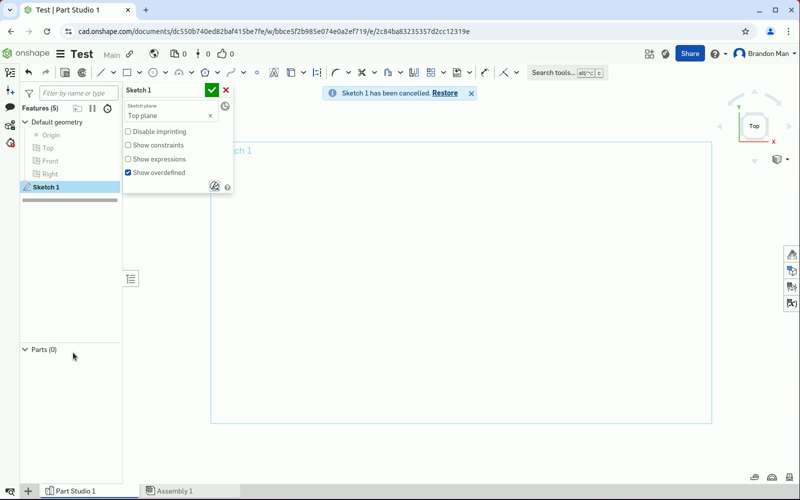
key(l)
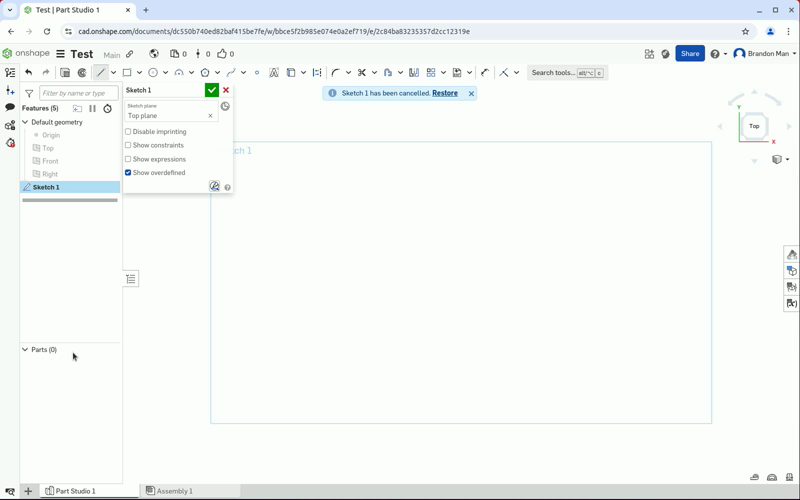
key_down(shift)
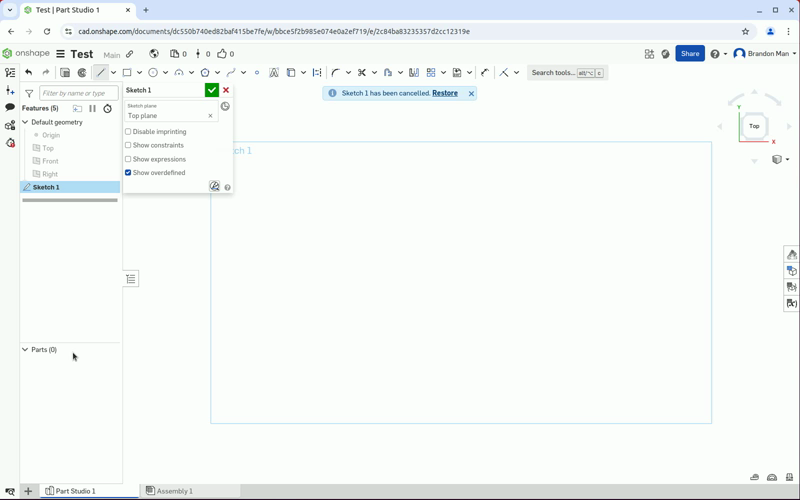
mouse_move(348, 288)
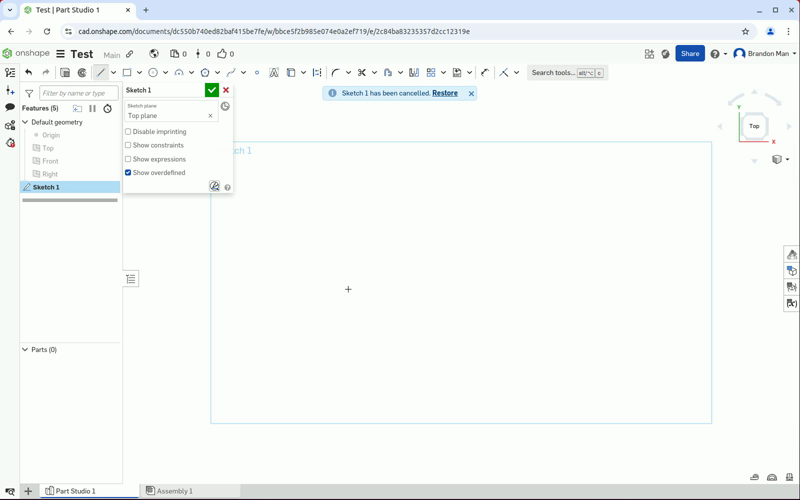
click(348, 288)
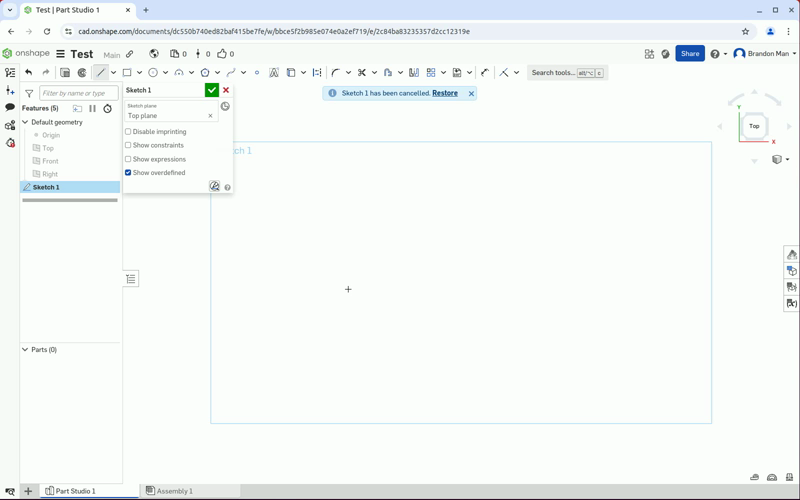
key_up(shift)
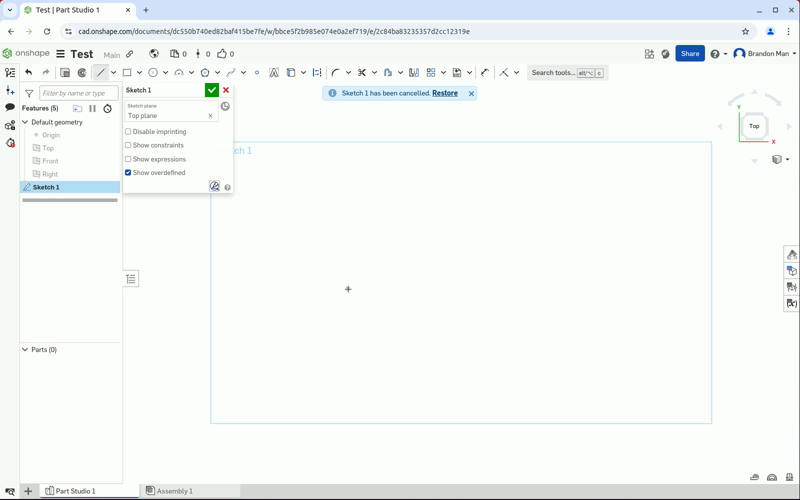
key_down(shift)
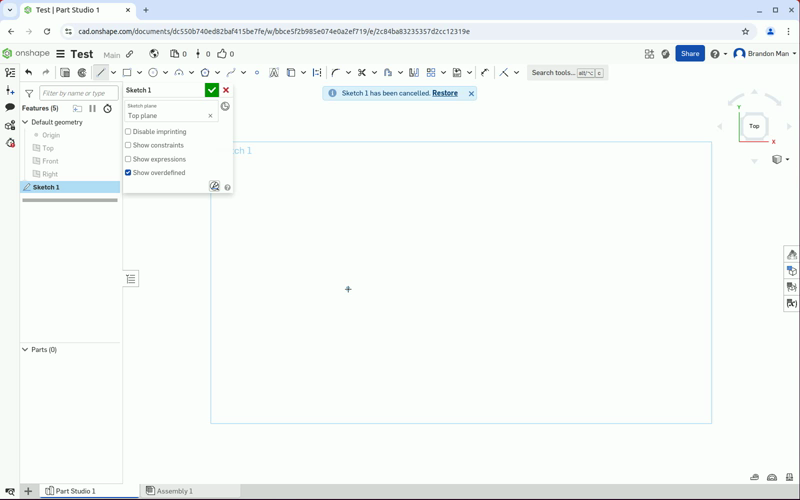
mouse_move(426, 288)
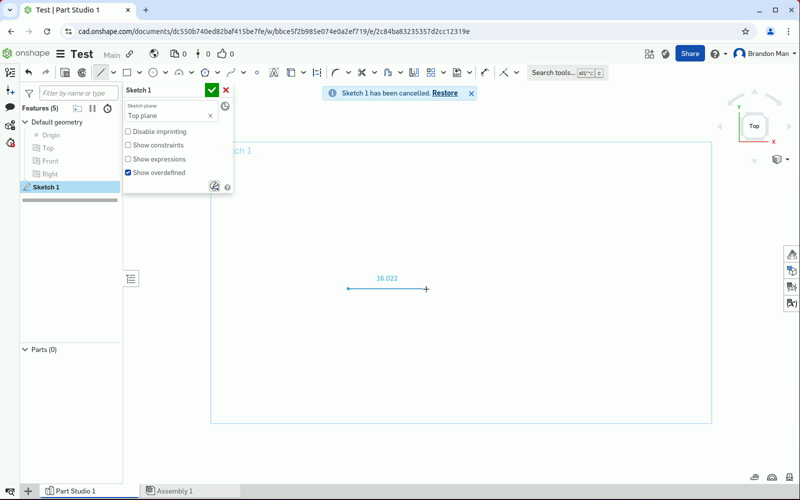
click(426, 288)
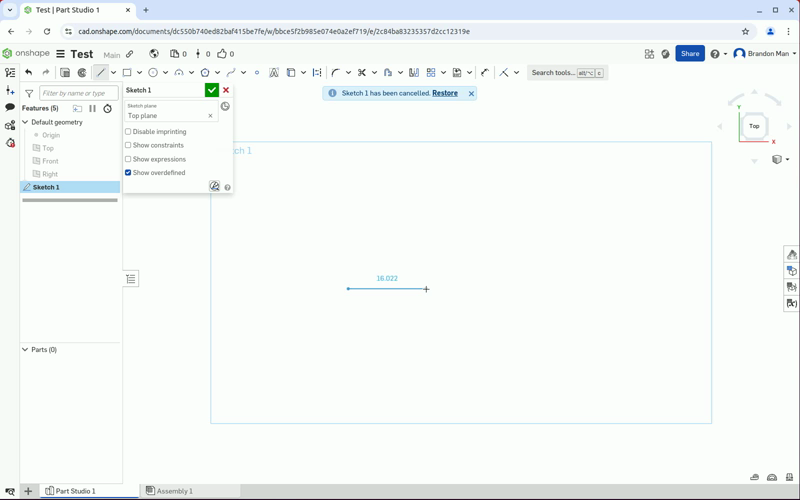
key_up(shift)
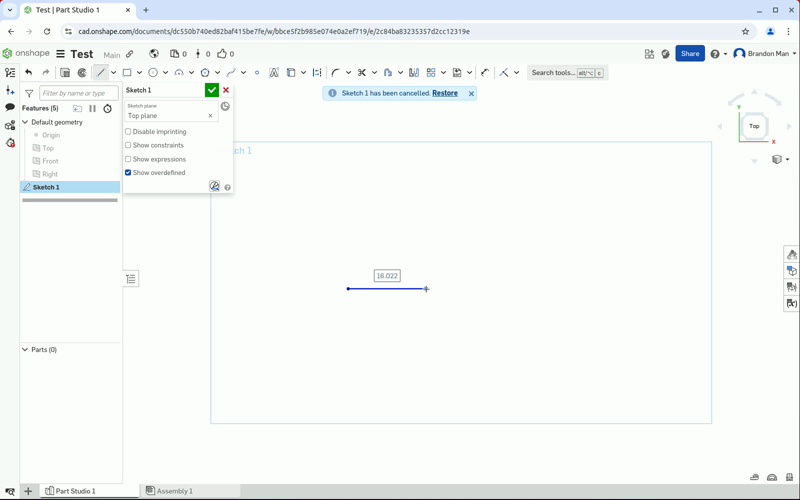
key_down(shift)
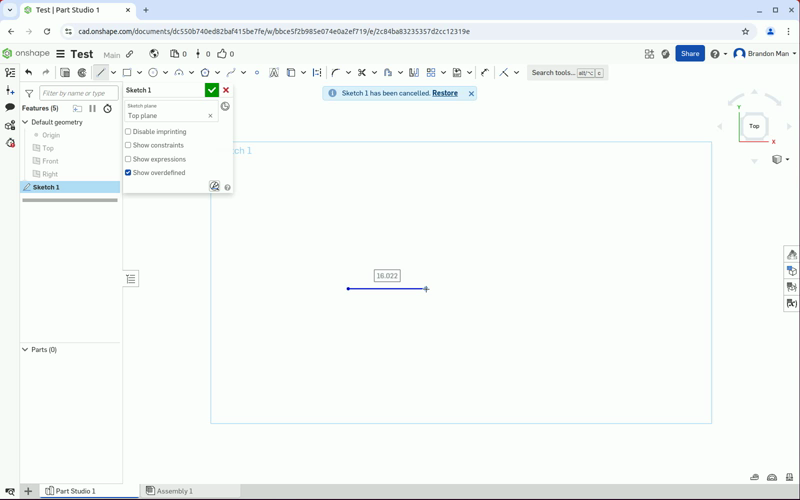
mouse_move(456, 288)
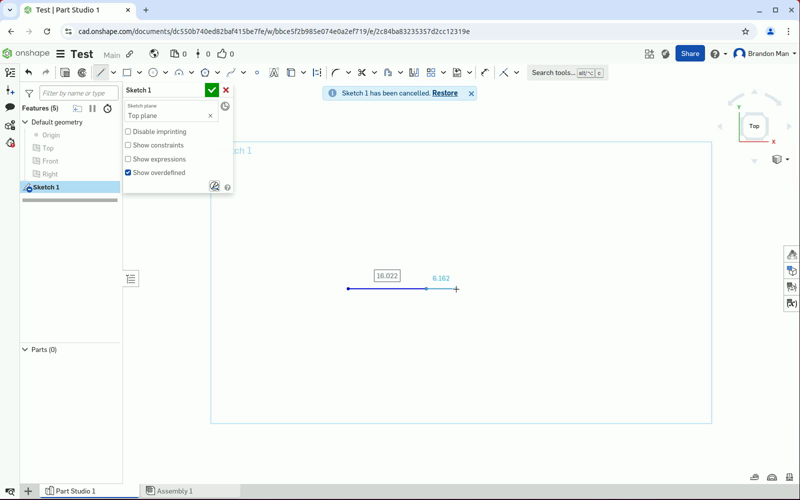
mouse_move(426, 277)
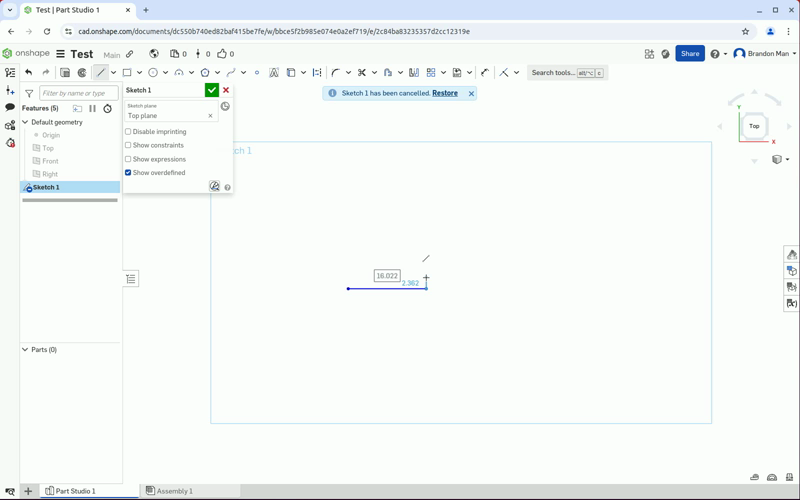
click(426, 277)
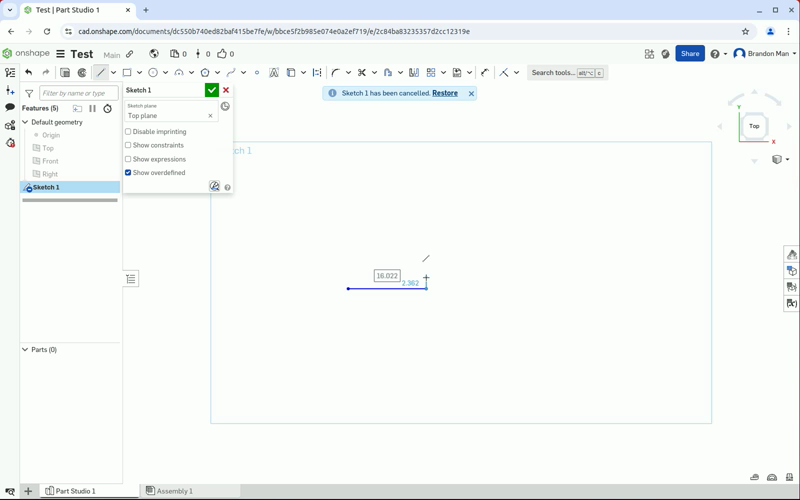
key_up(shift)
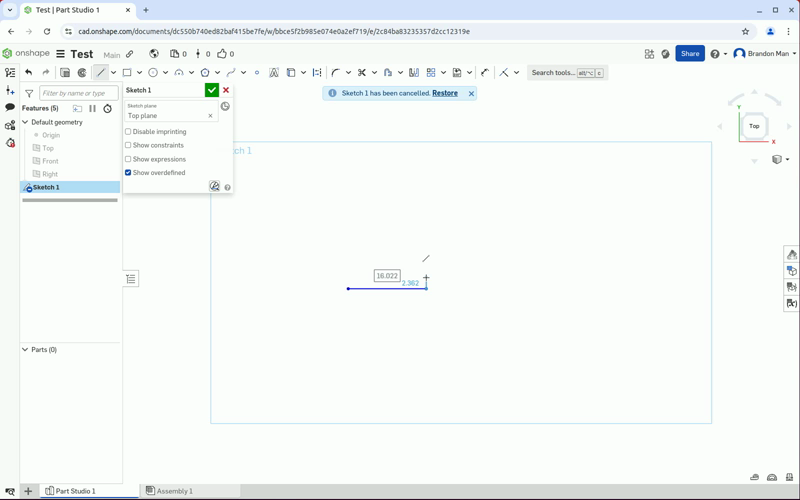
key_down(shift)
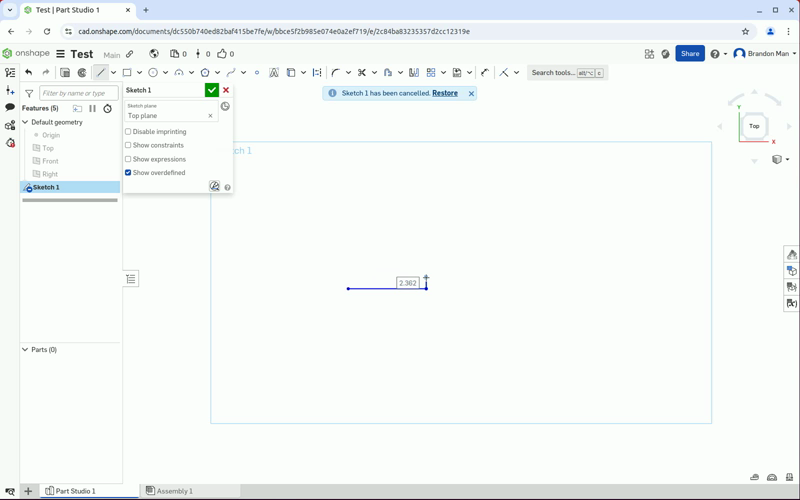
mouse_move(348, 277)
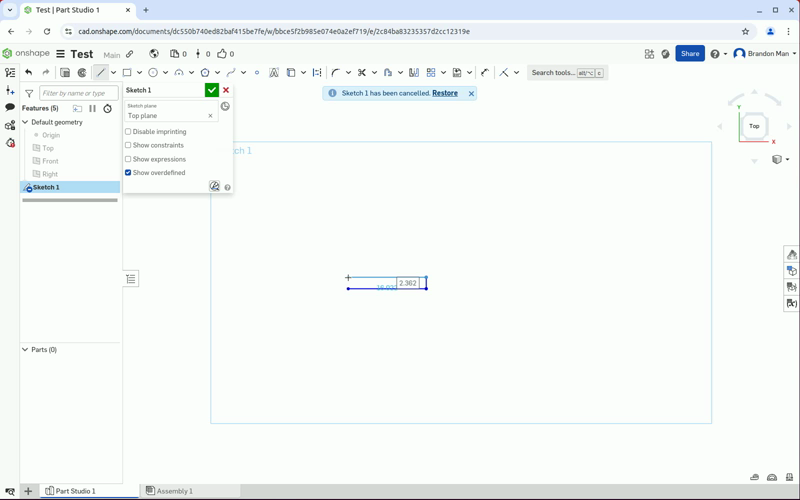
click(348, 277)
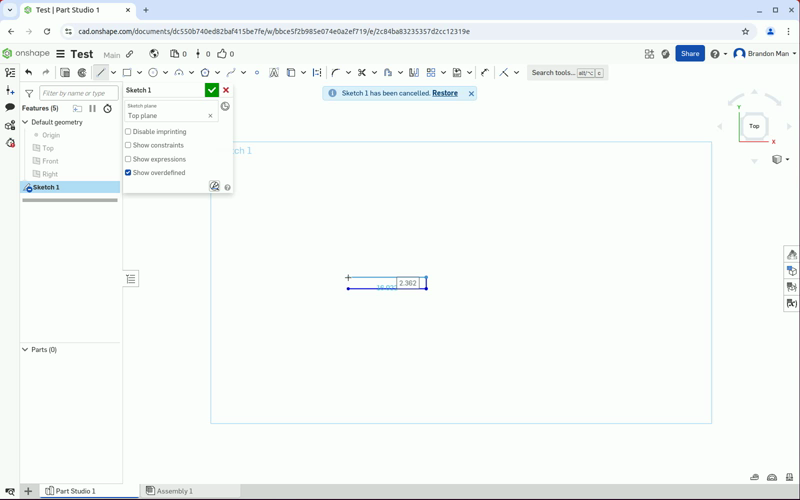
key_up(shift)
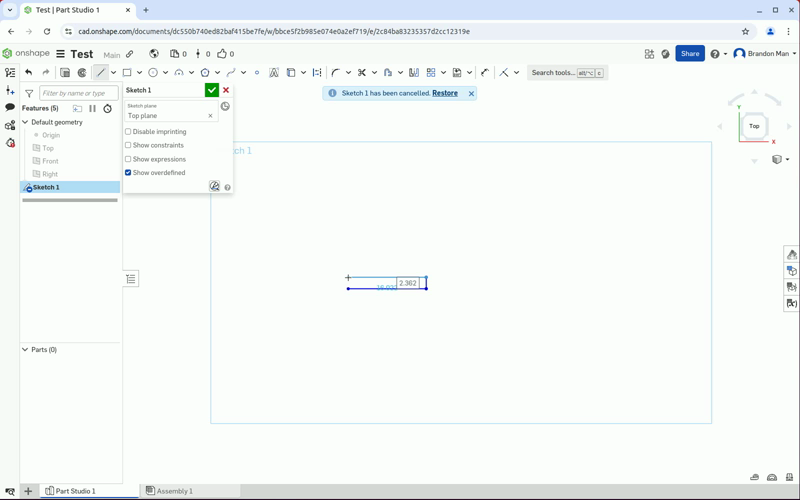
mouse_move(378, 277)
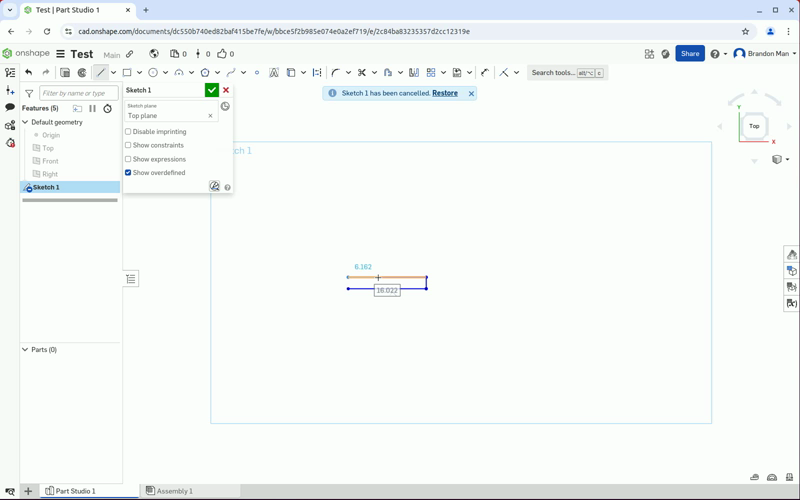
key_down(shift)
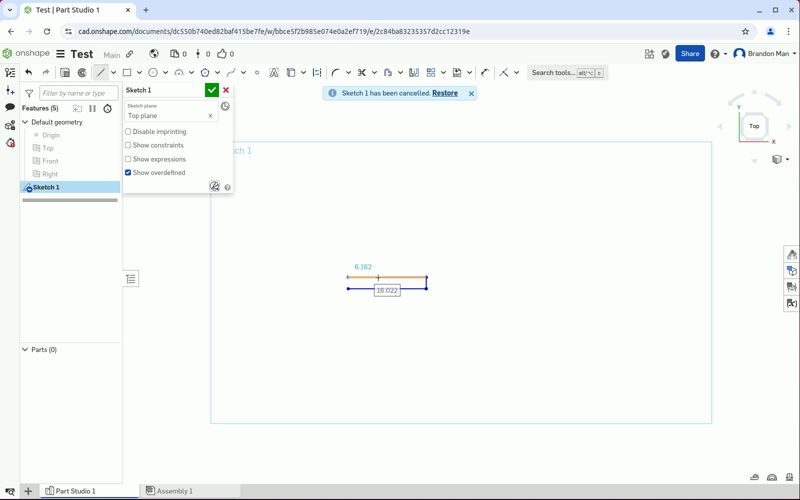
mouse_move(348, 288)
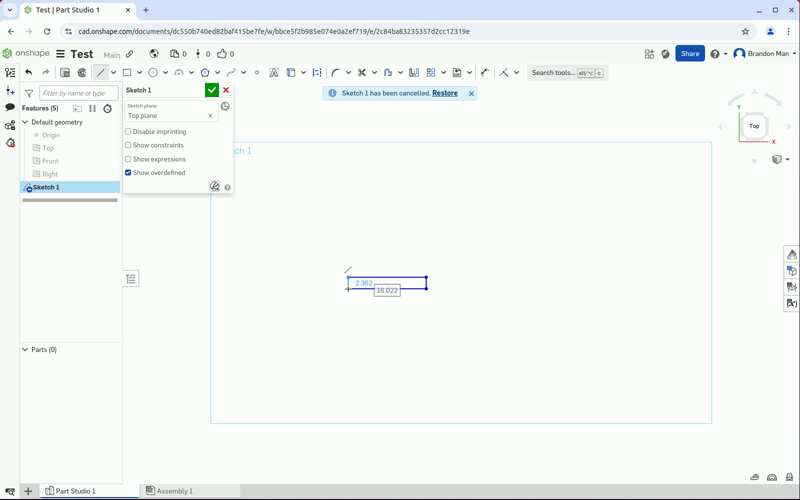
key_up(shift)
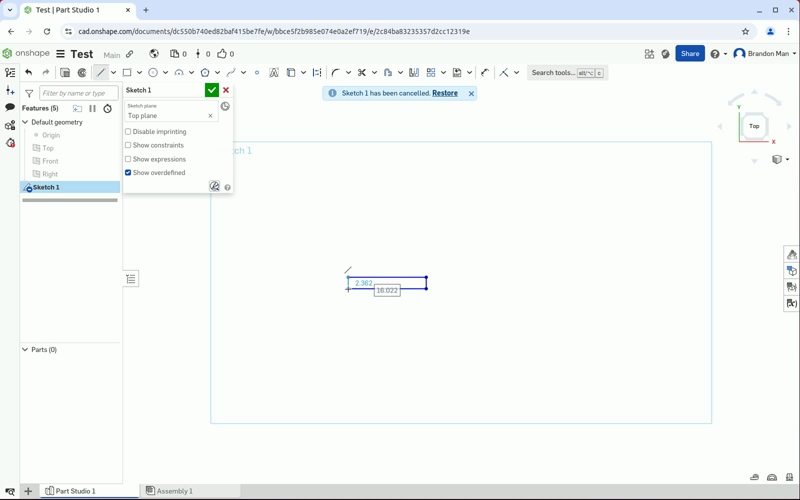
click(348, 288)
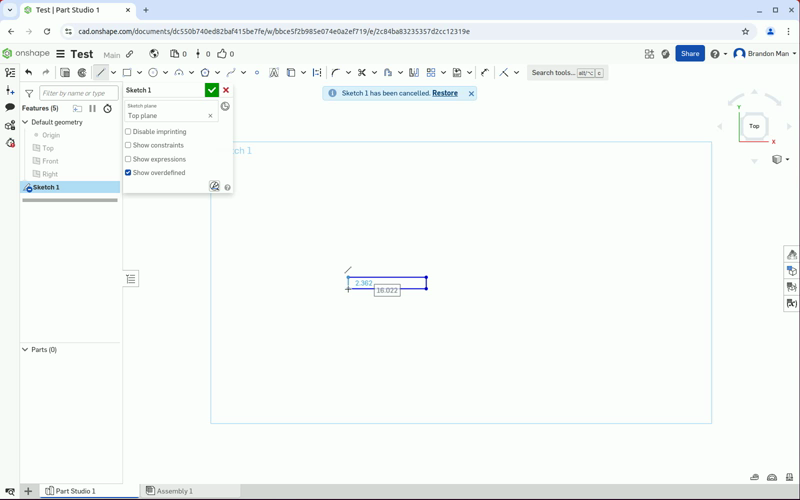
key(esc)
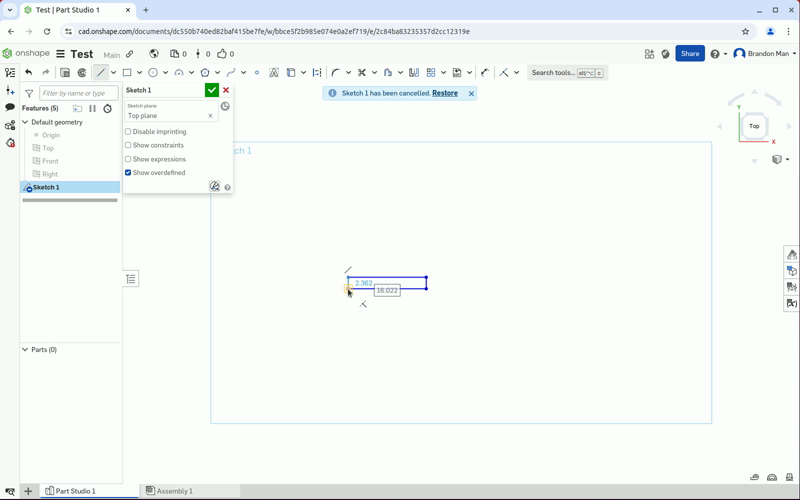
mouse_move(421, 284)
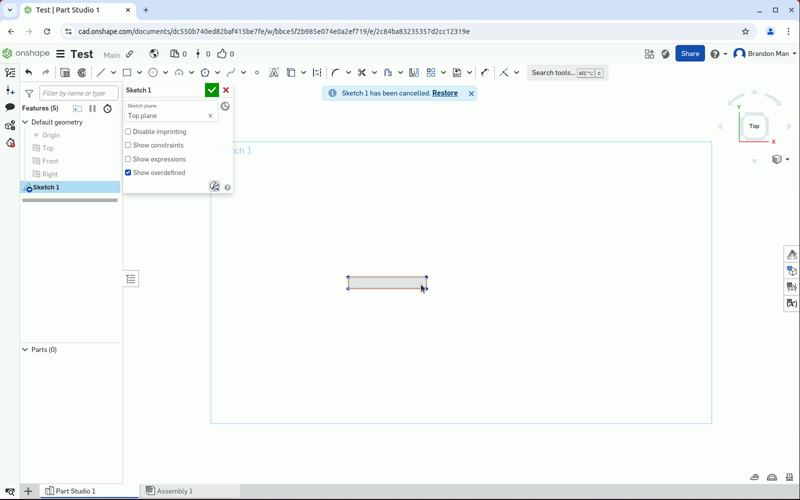
scroll(6)
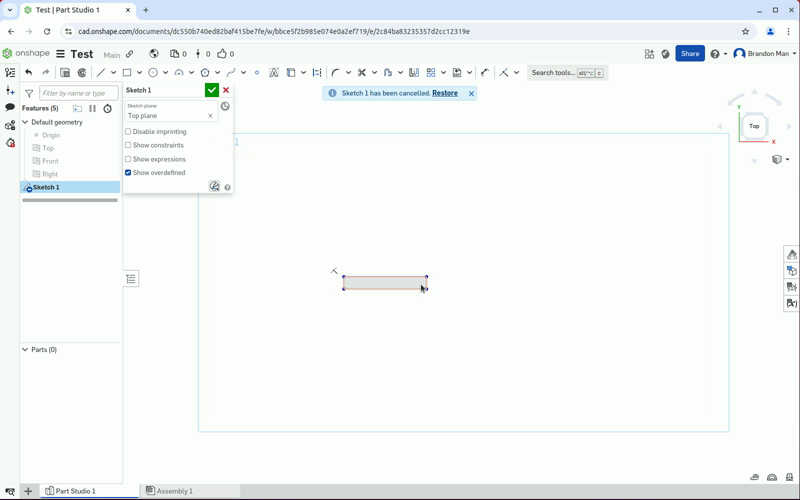
scroll(6)
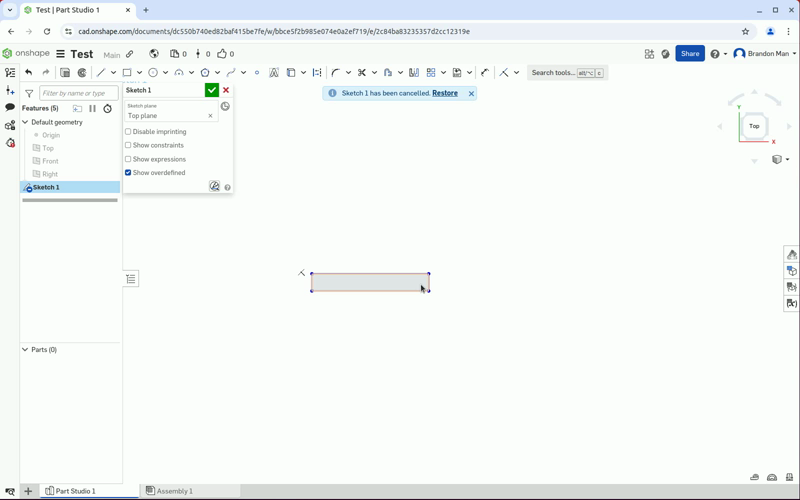
scroll(6)
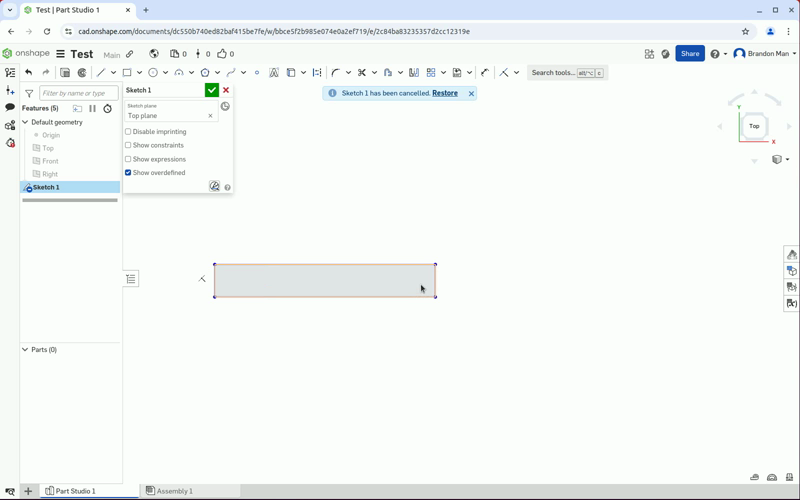
scroll(6)
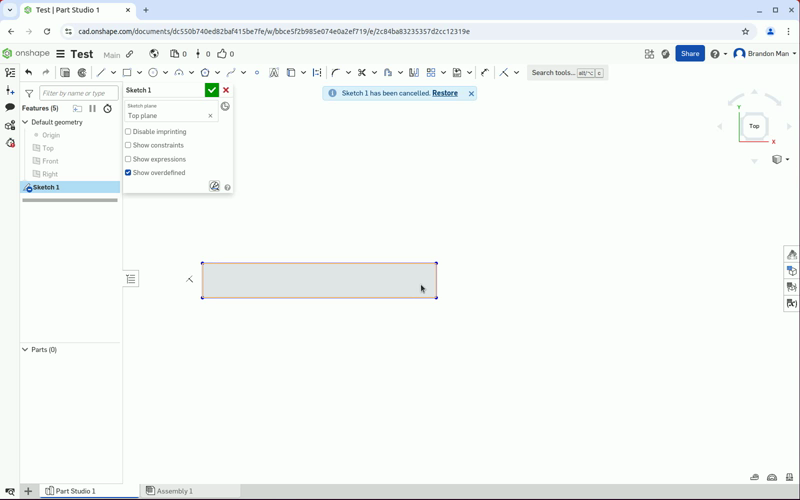
scroll(6)
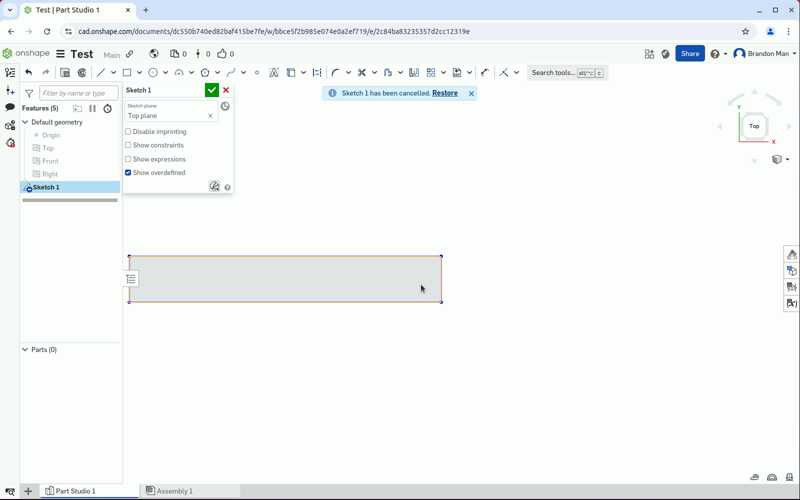
scroll(6)
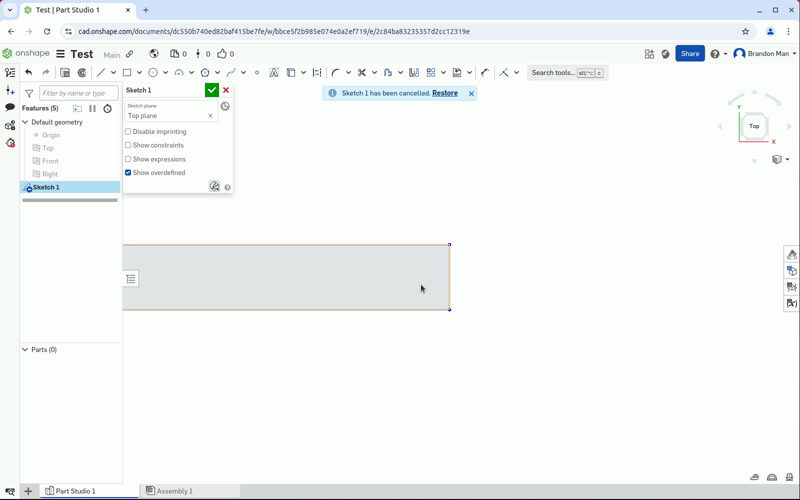
scroll(6)
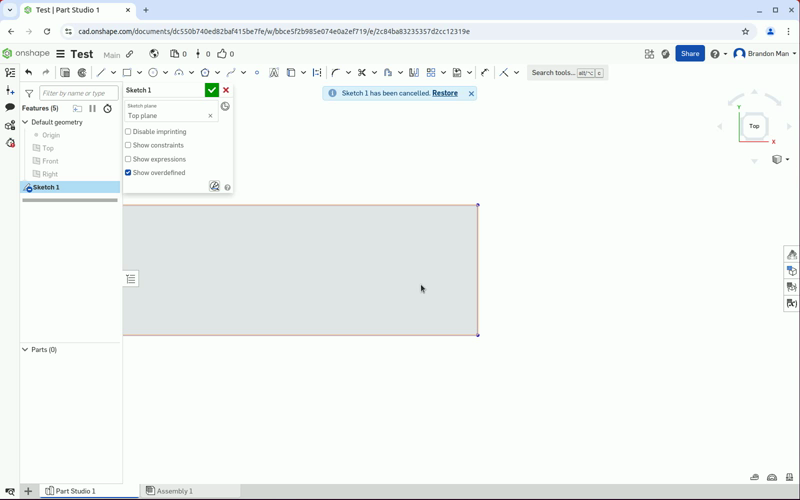
click(421, 284)
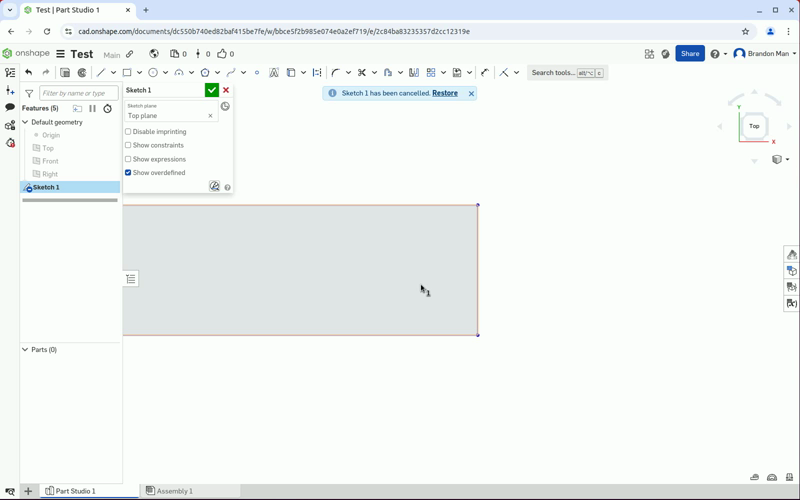
scroll(-6)
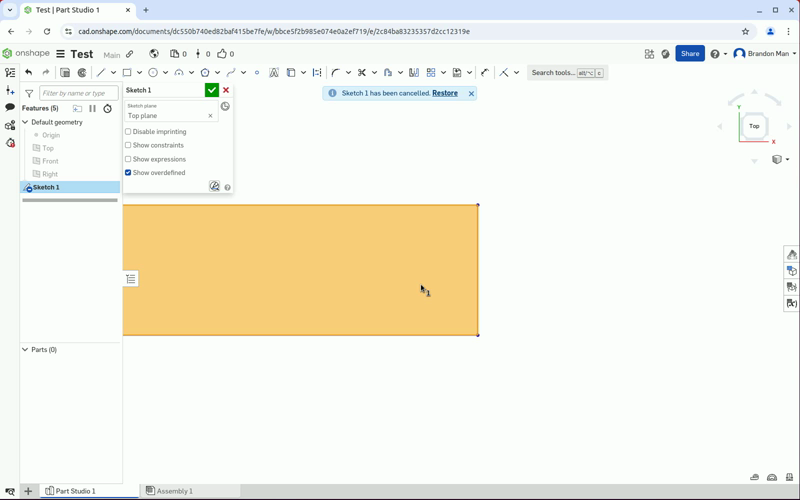
scroll(-6)
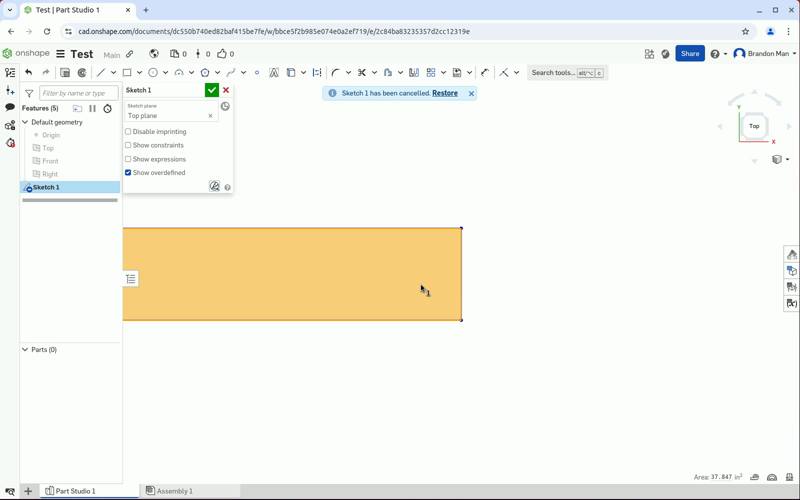
scroll(-6)
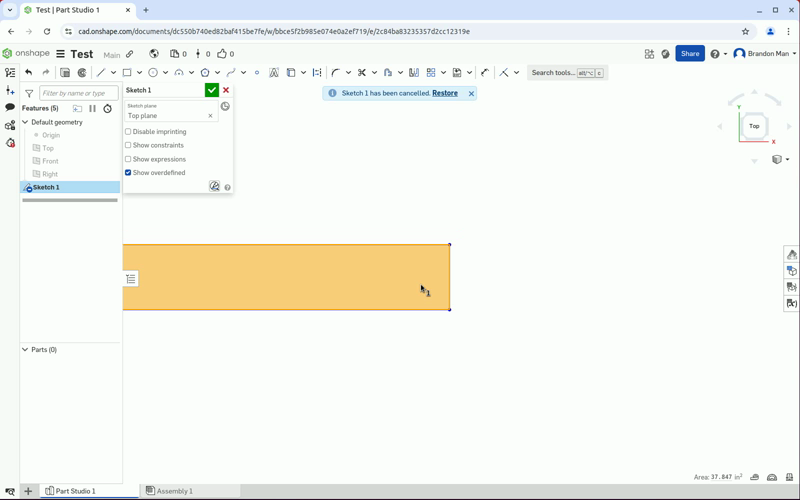
scroll(-6)
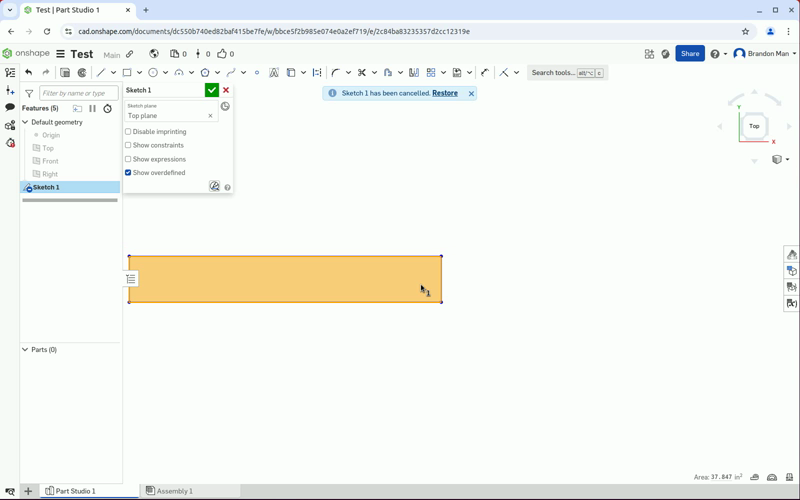
scroll(-6)
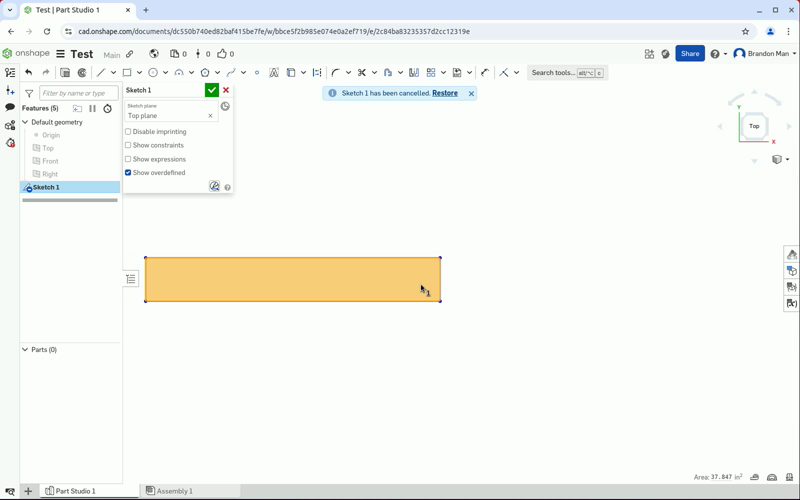
scroll(-6)
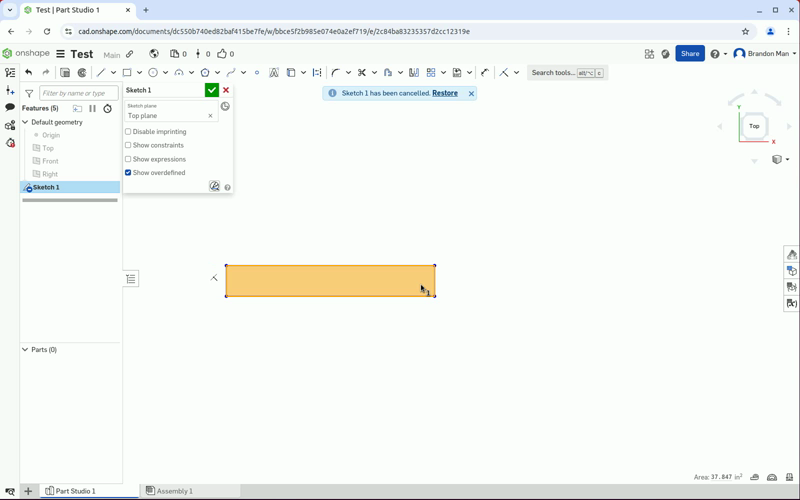
scroll(-6)
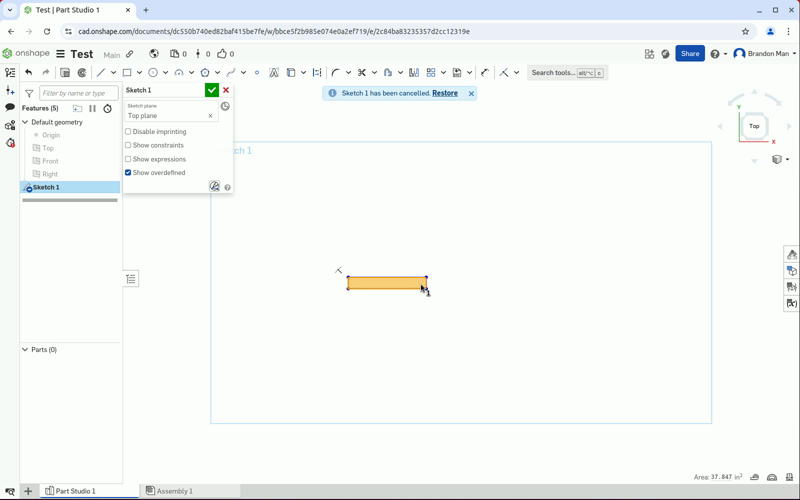
mouse_move(73, 352)
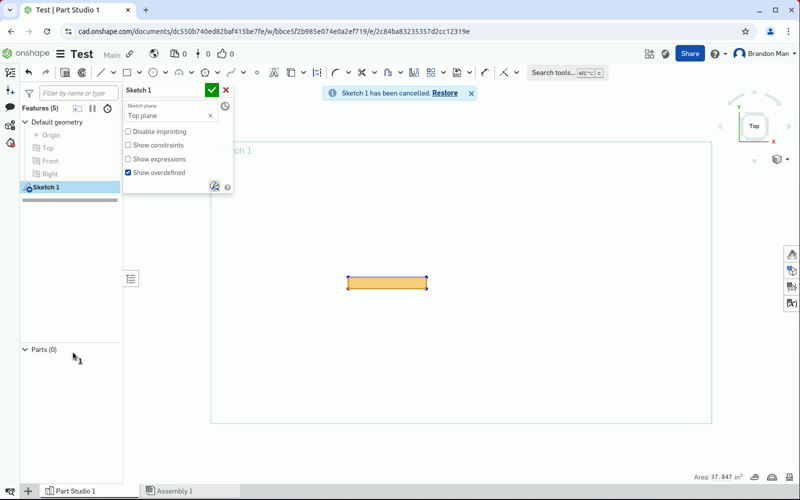
key(shift+y)
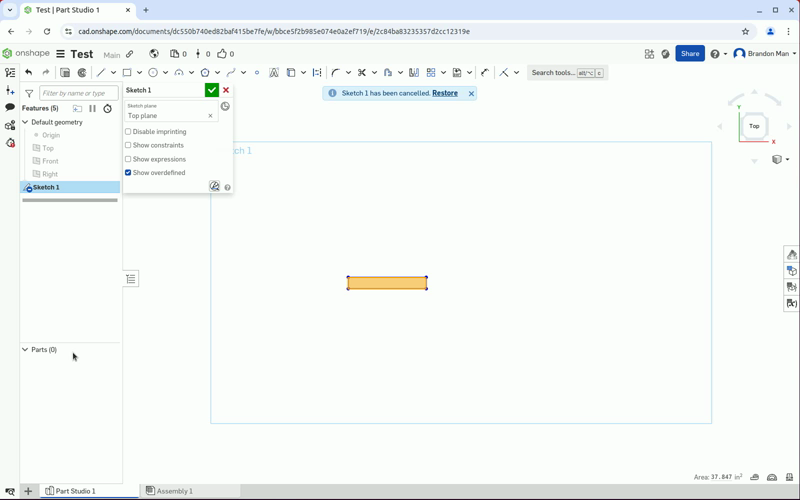
key(shift+e)
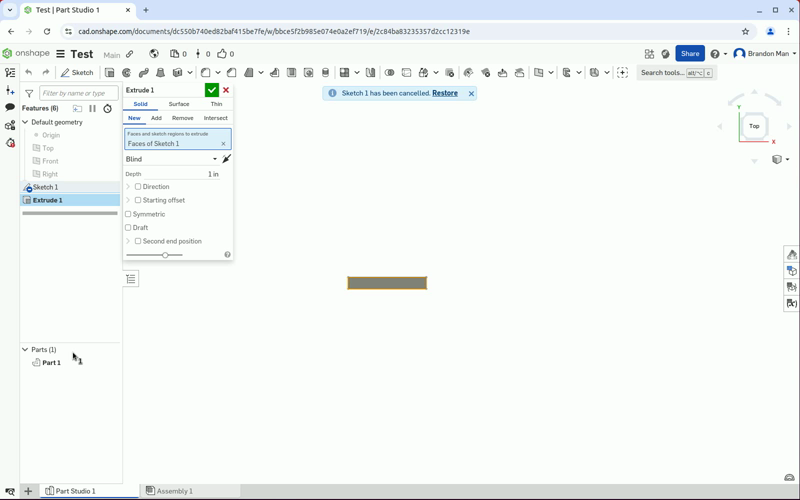
mouse_move(143, 106)
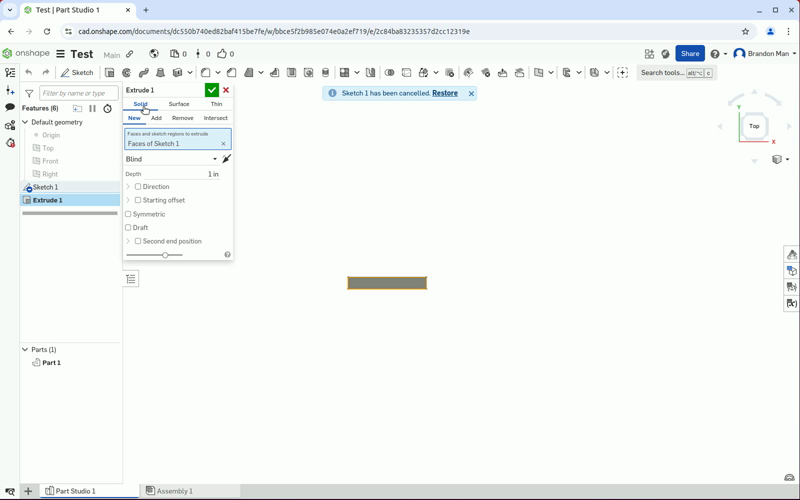
click(143, 106)
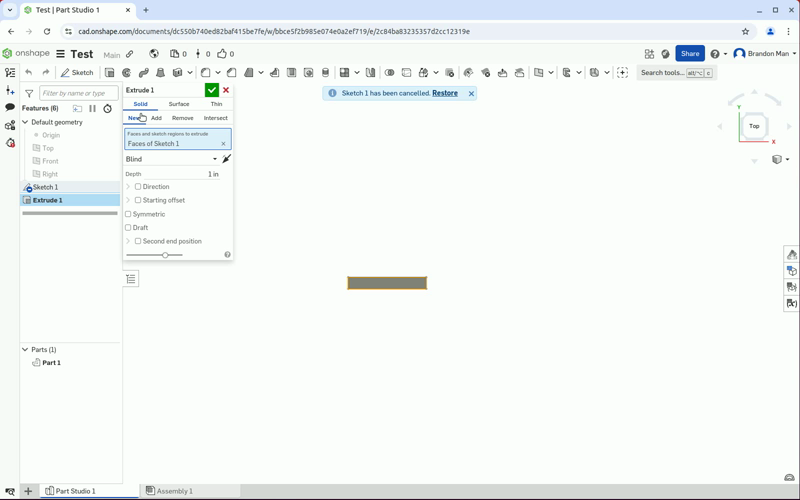
mouse_move(137, 120)
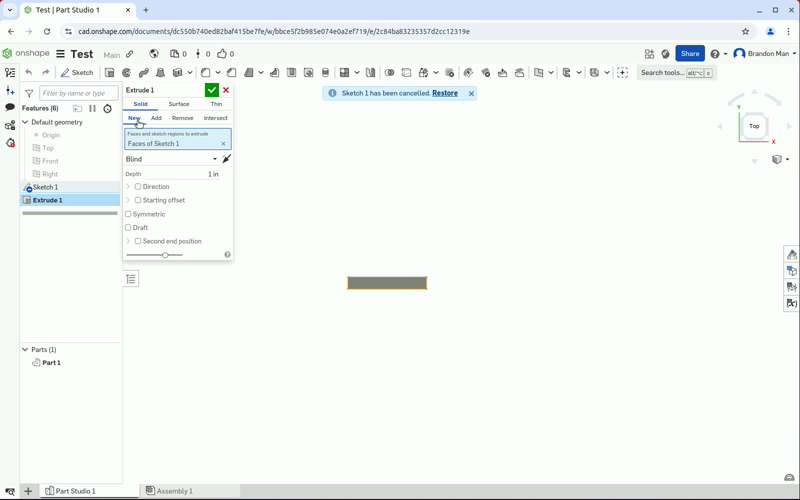
click(137, 120)
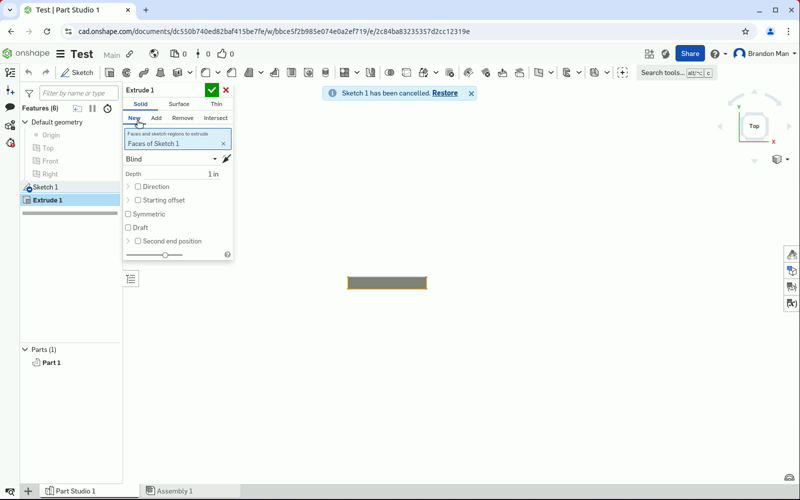
key(tab, 4)
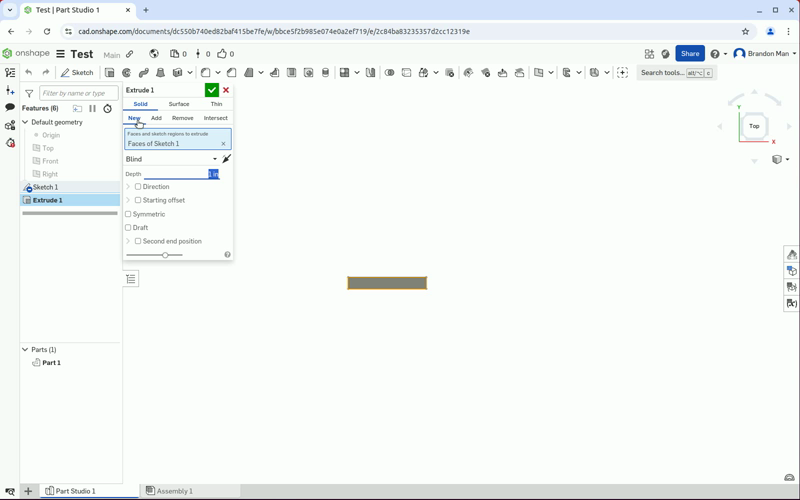
text(4.574)
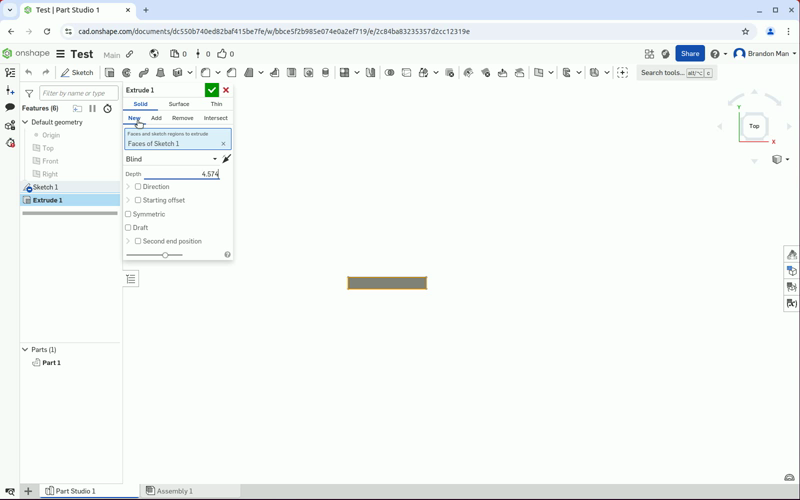
key(enter)
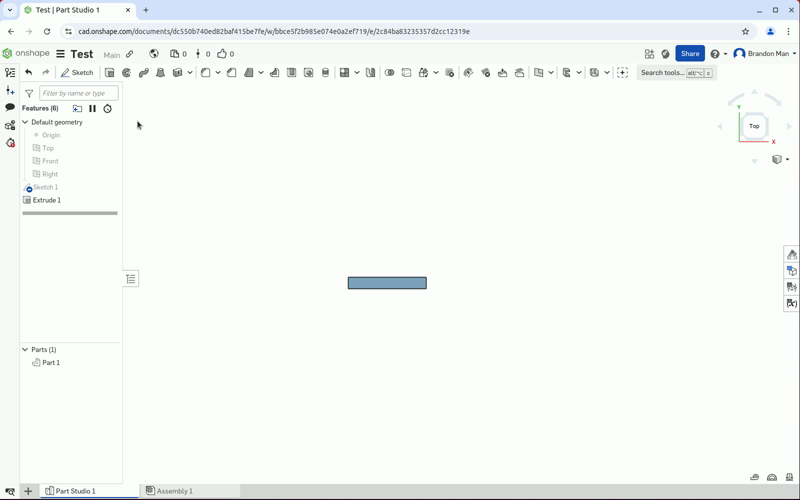
key(shift+h)
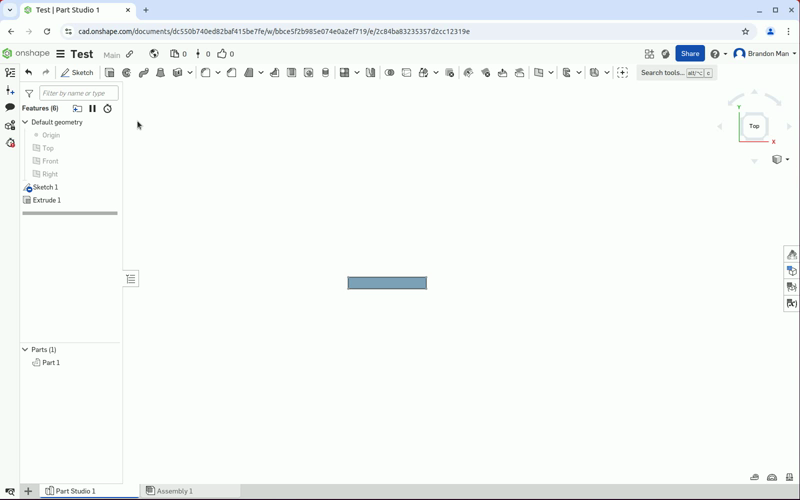
key(shift+h)
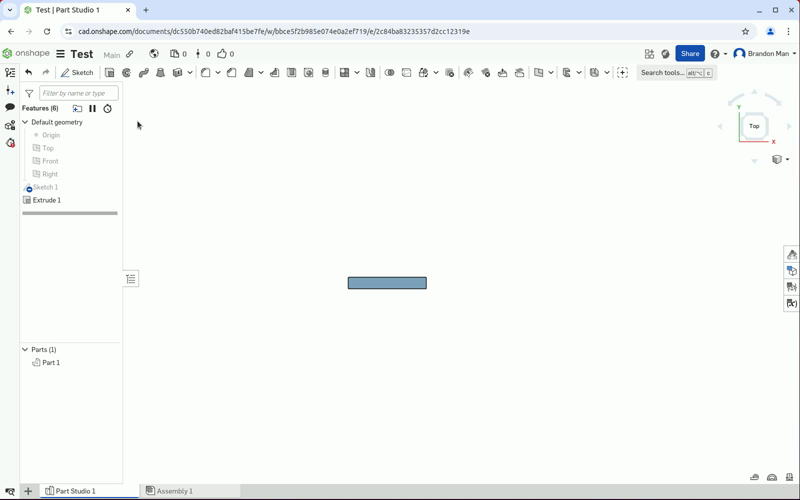
mouse_move(73, 189)
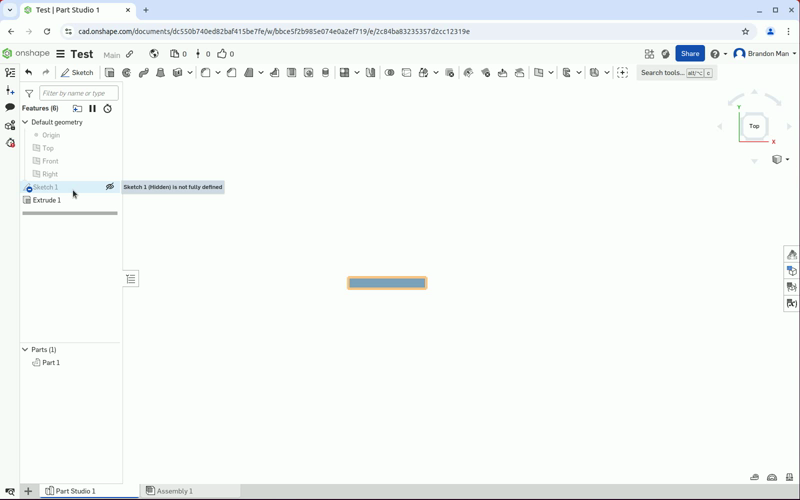
click(73, 189)
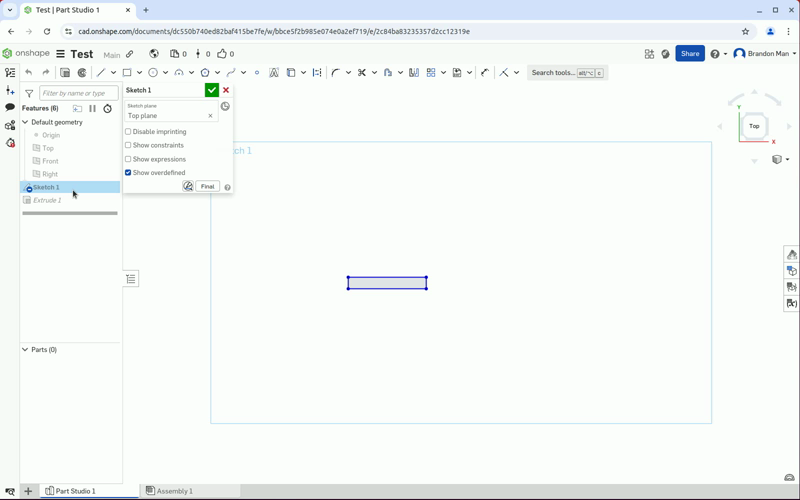
mouse_move(229, 92)
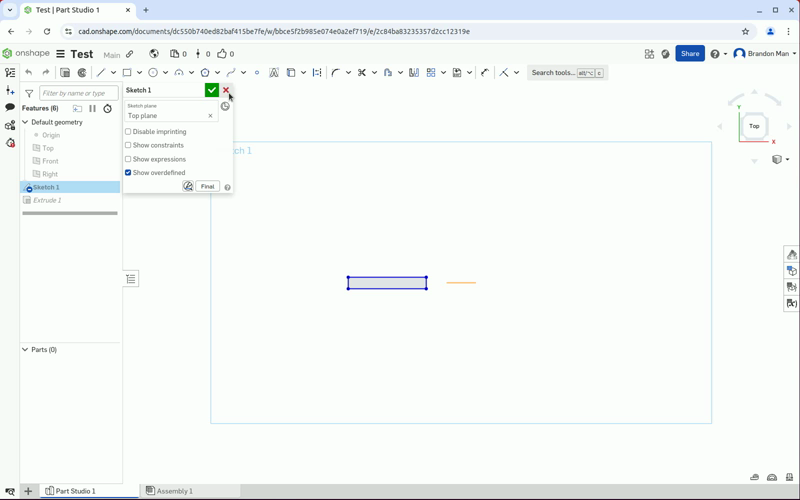
click(229, 92)
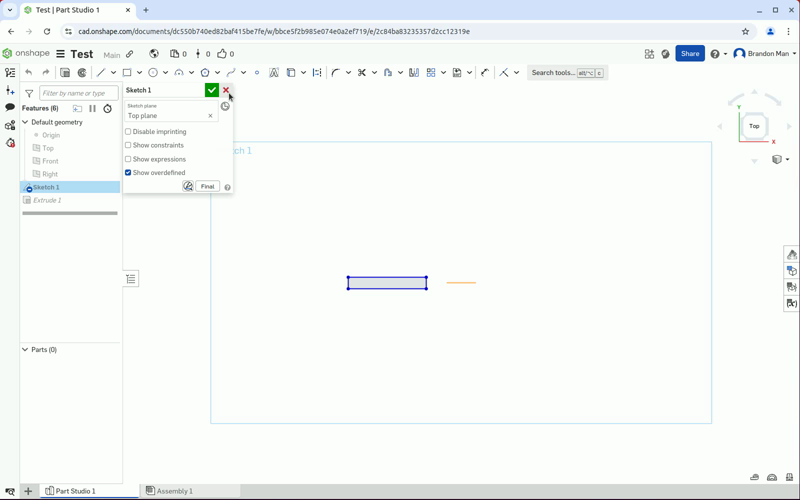
key(shift+s)
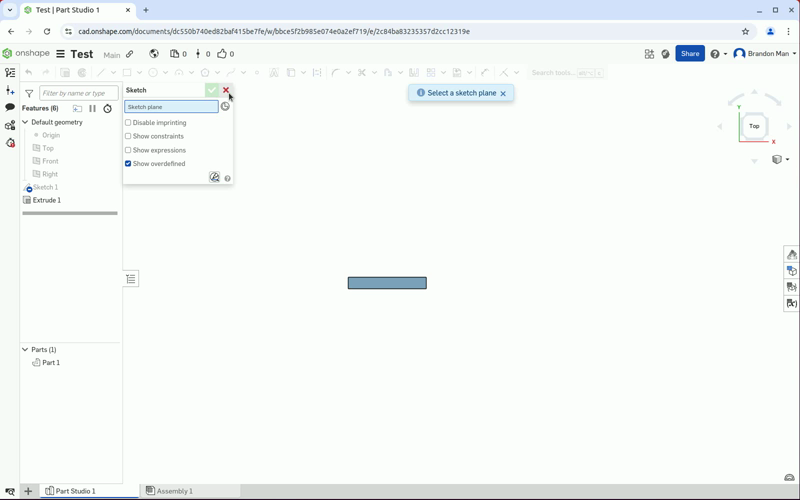
mouse_move(73, 150)
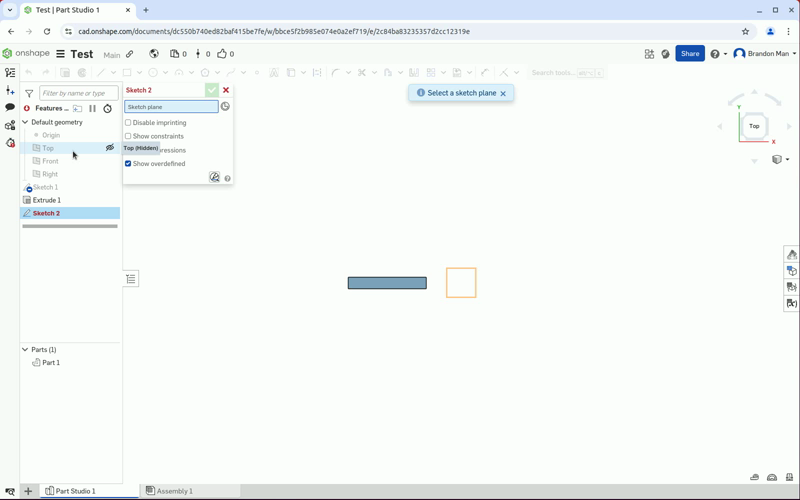
click(73, 150)
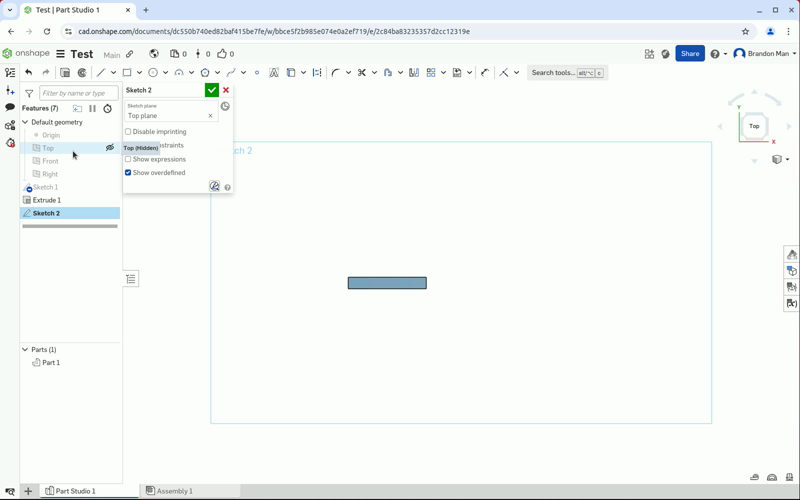
mouse_move(73, 352)
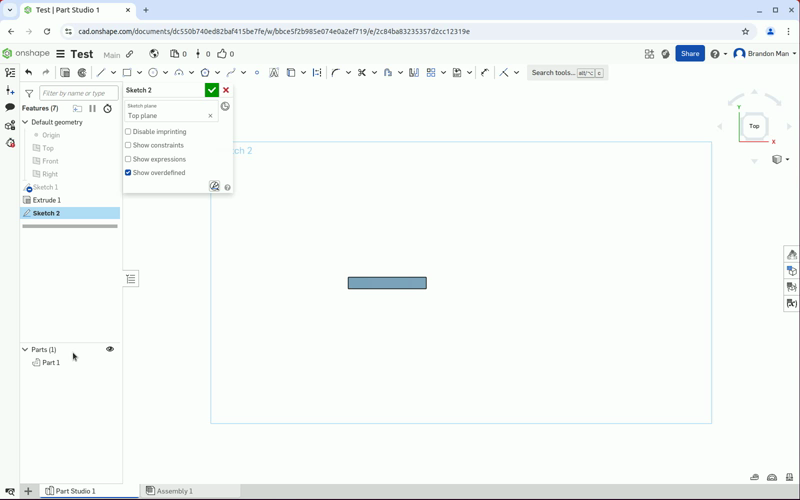
key(y)
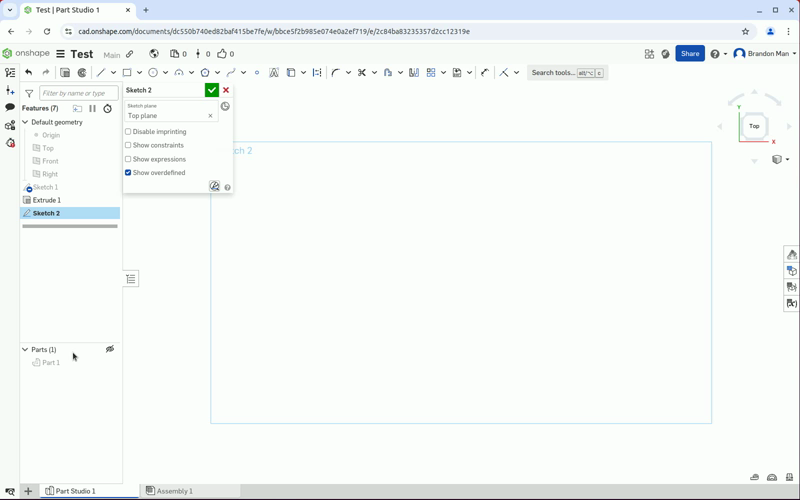
key(l)
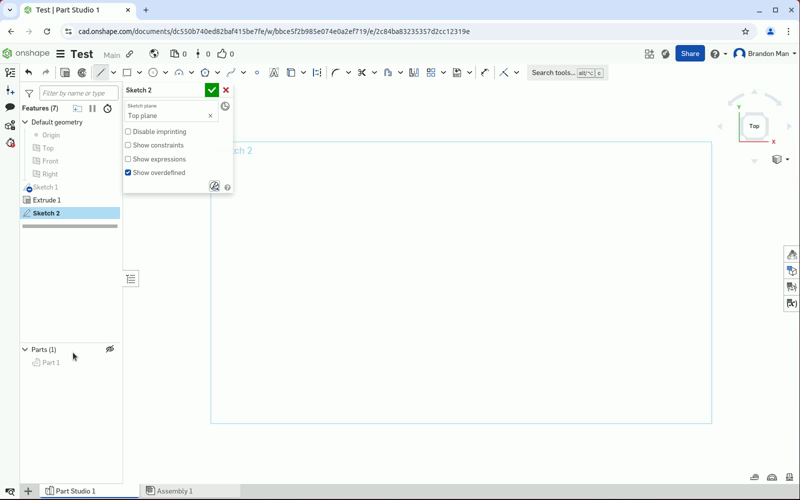
key_down(shift)
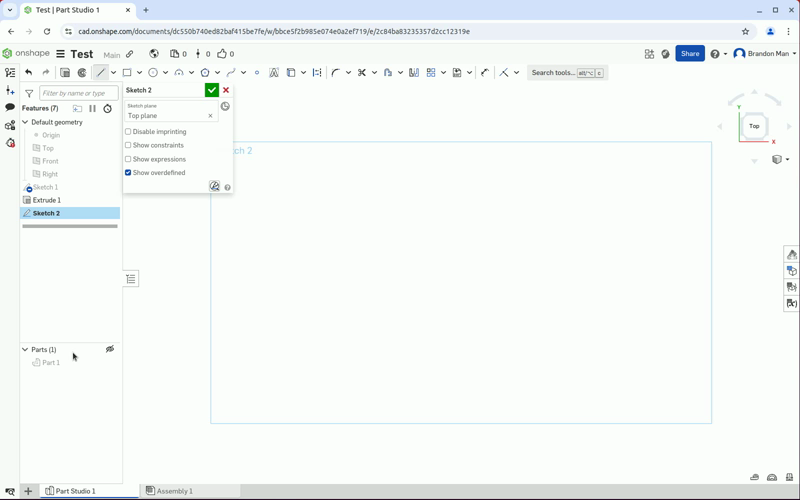
mouse_move(495, 288)
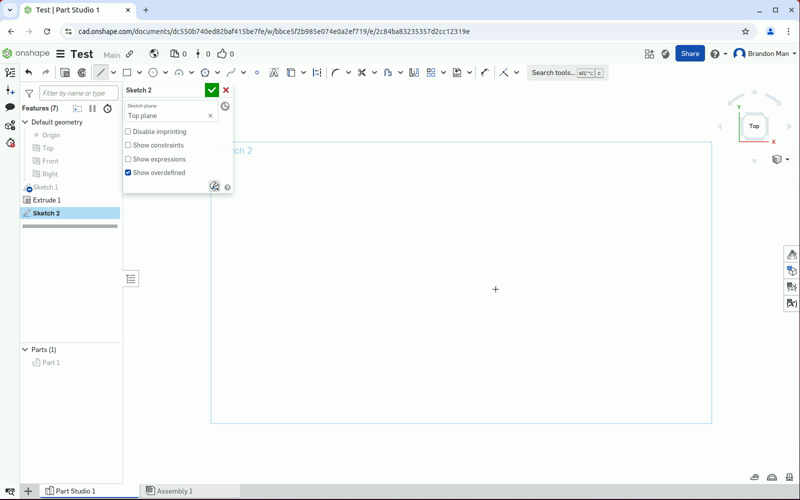
click(495, 288)
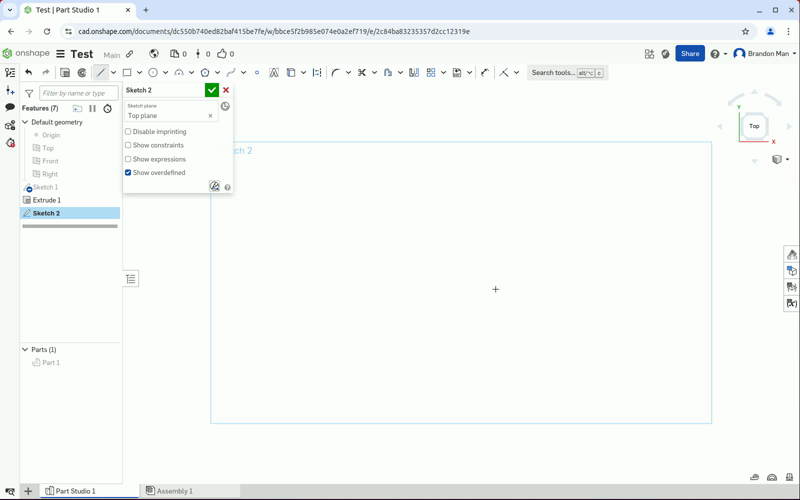
key_up(shift)
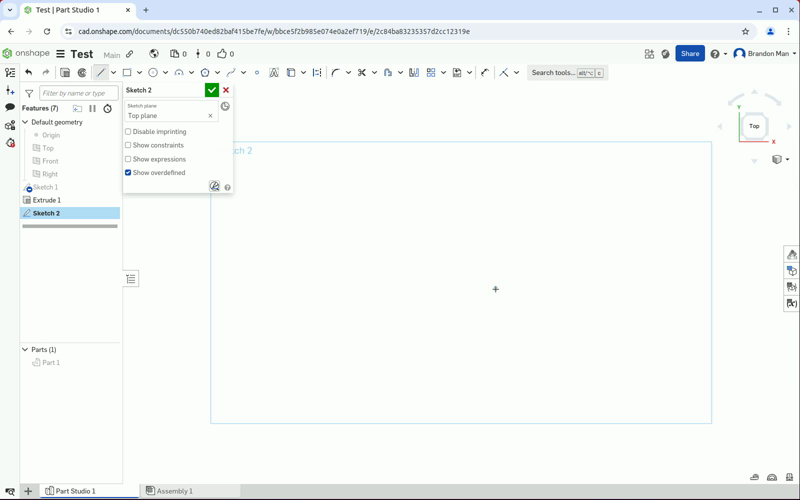
key_down(shift)
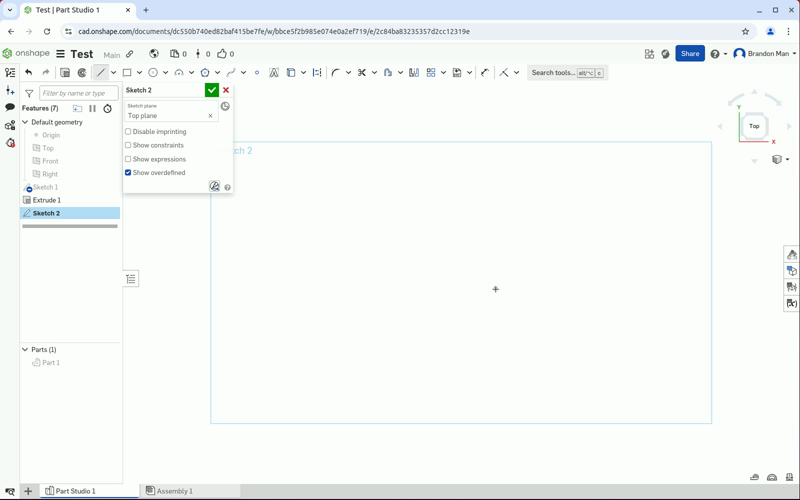
mouse_move(573, 288)
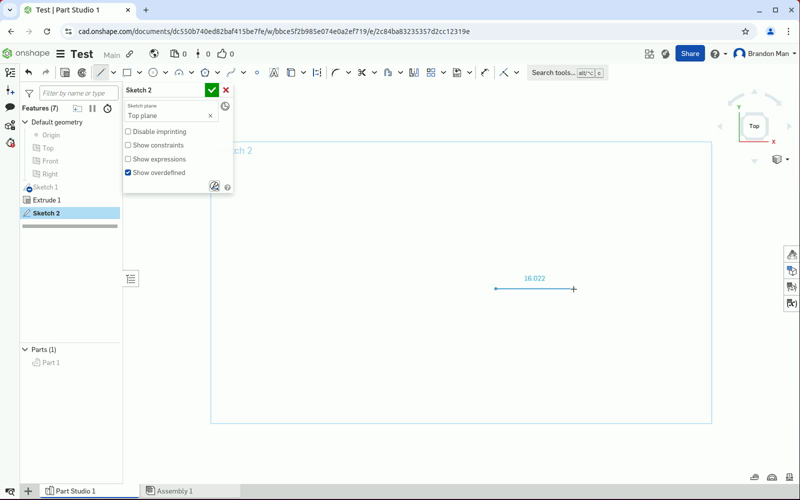
click(573, 288)
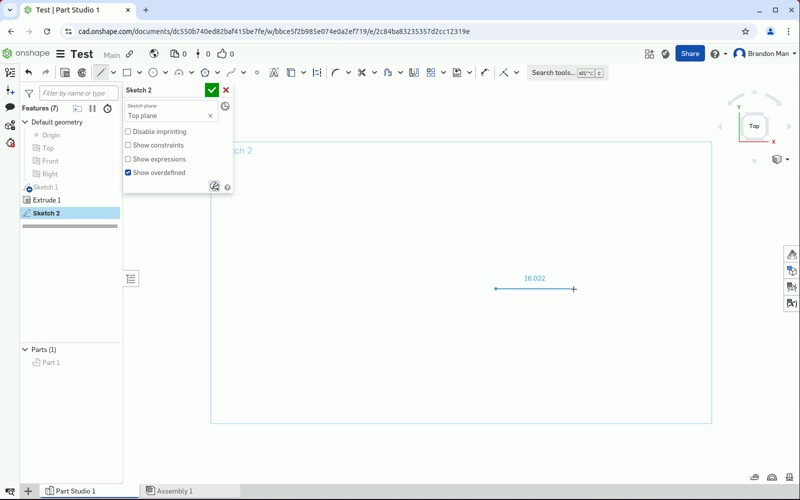
key_up(shift)
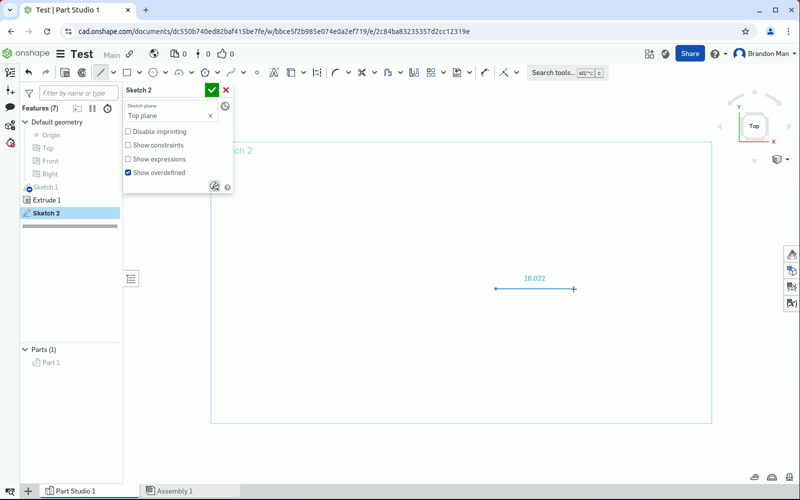
key_down(shift)
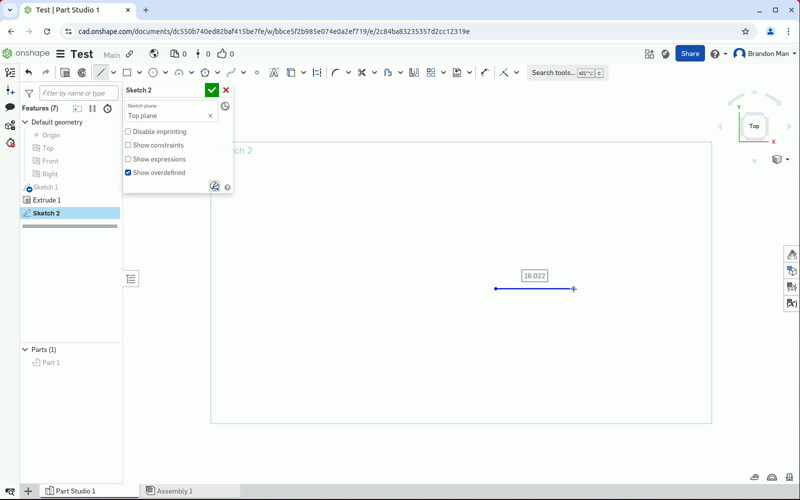
mouse_move(589, 288)
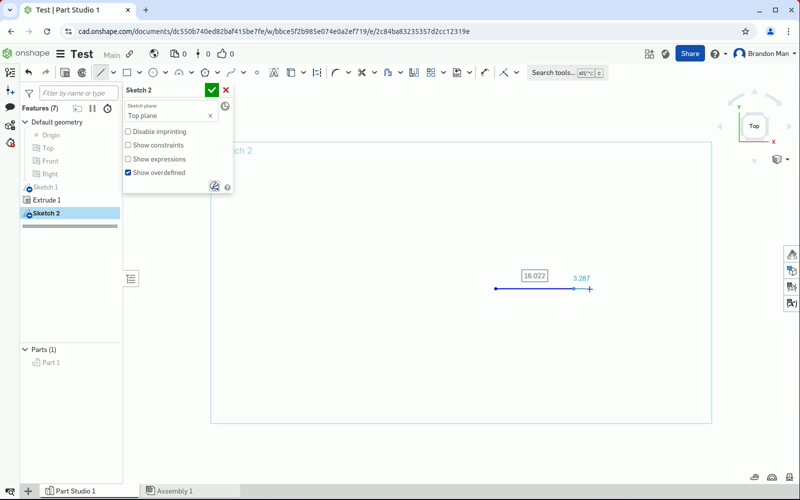
mouse_move(573, 277)
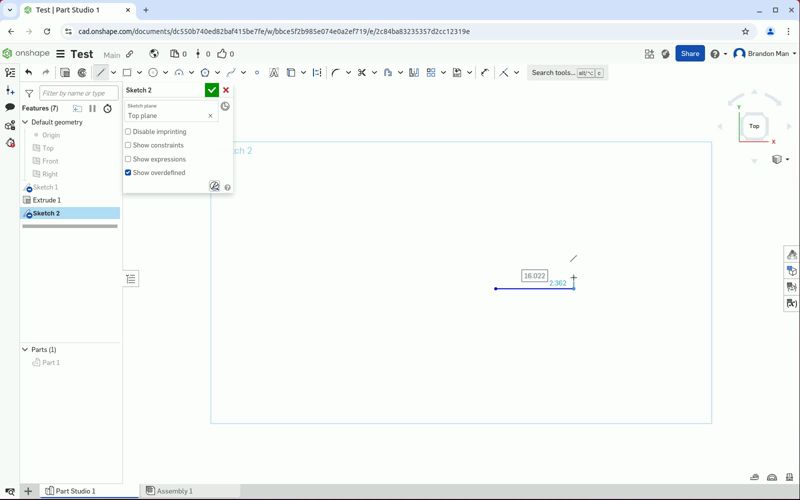
click(573, 277)
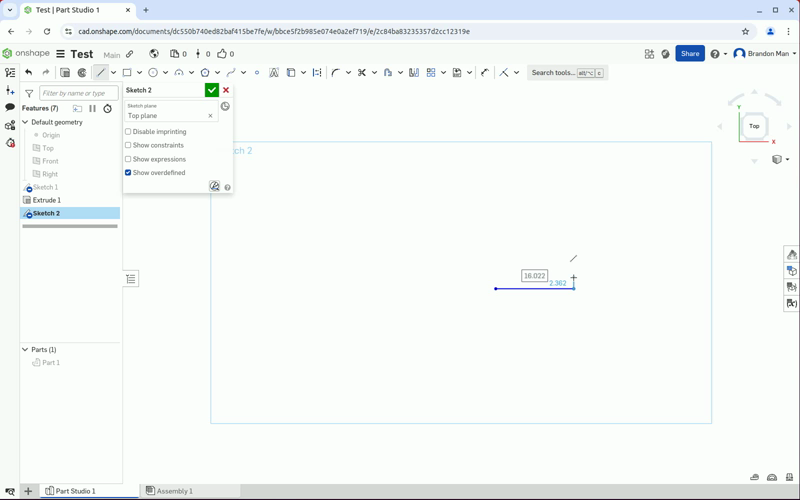
key_up(shift)
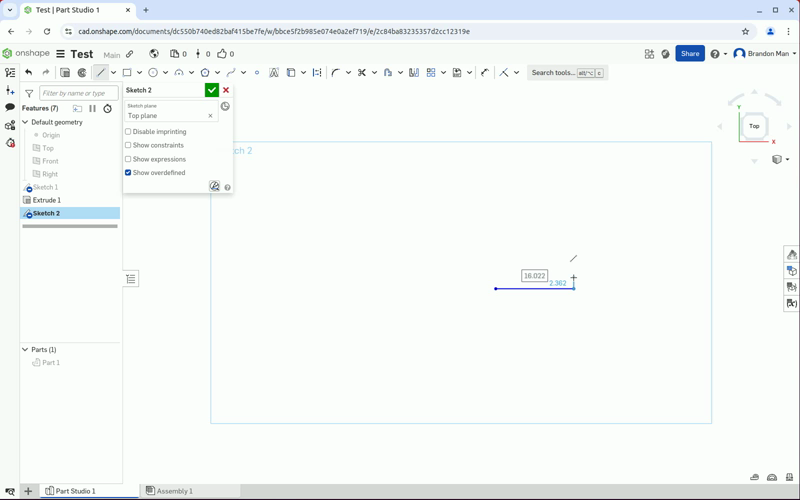
key_down(shift)
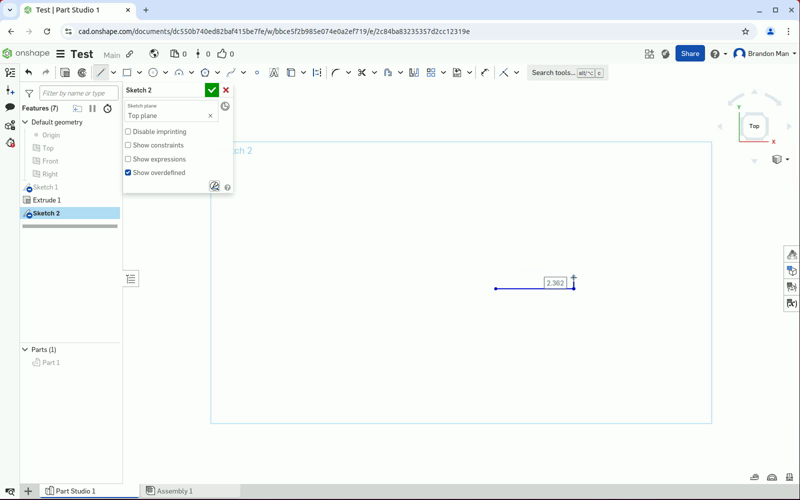
mouse_move(495, 277)
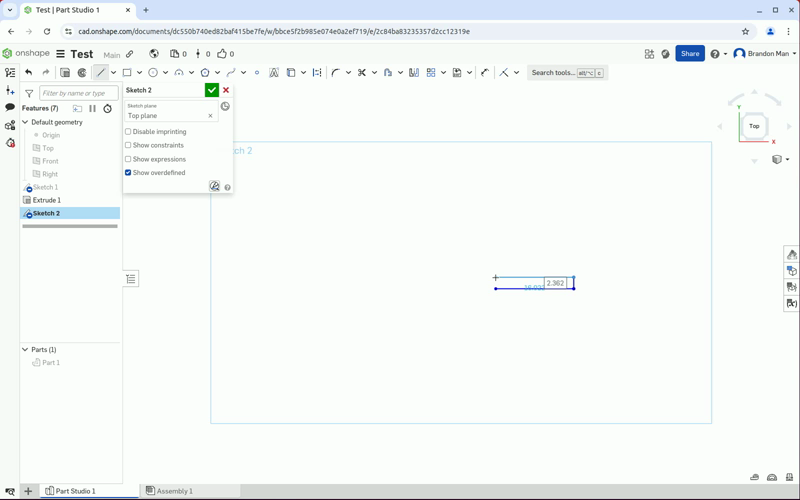
click(495, 277)
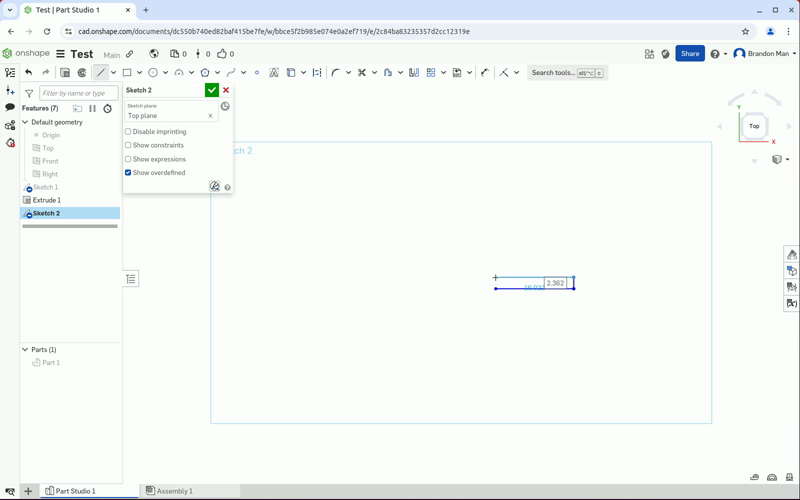
key_up(shift)
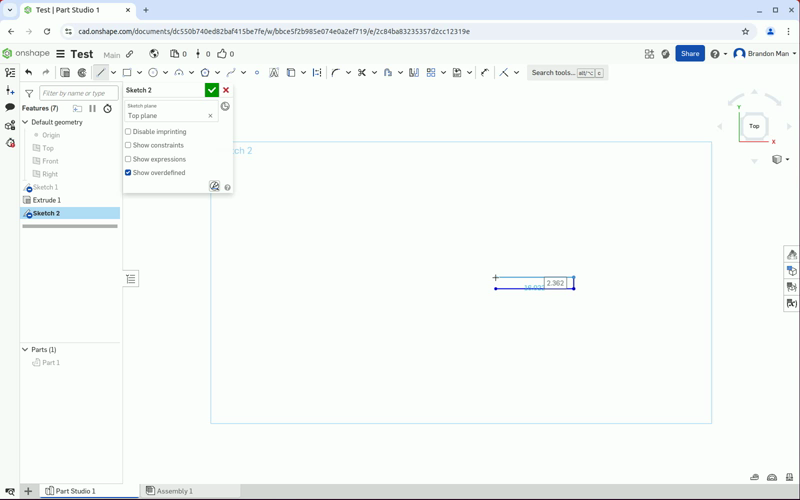
mouse_move(525, 277)
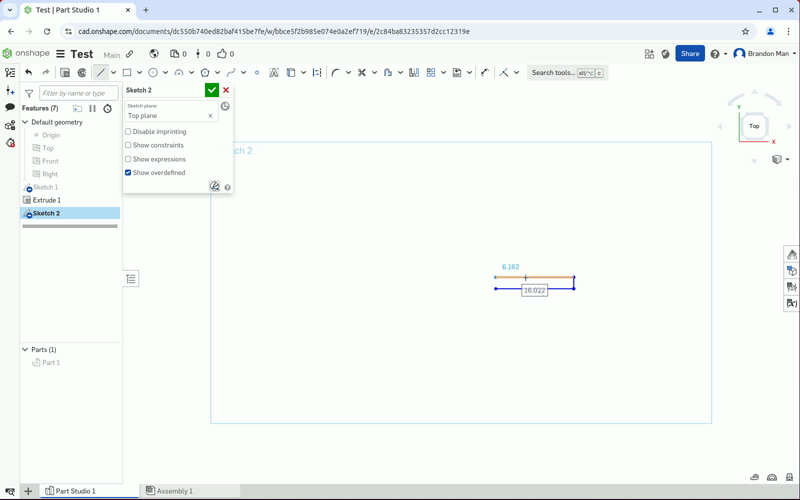
key_down(shift)
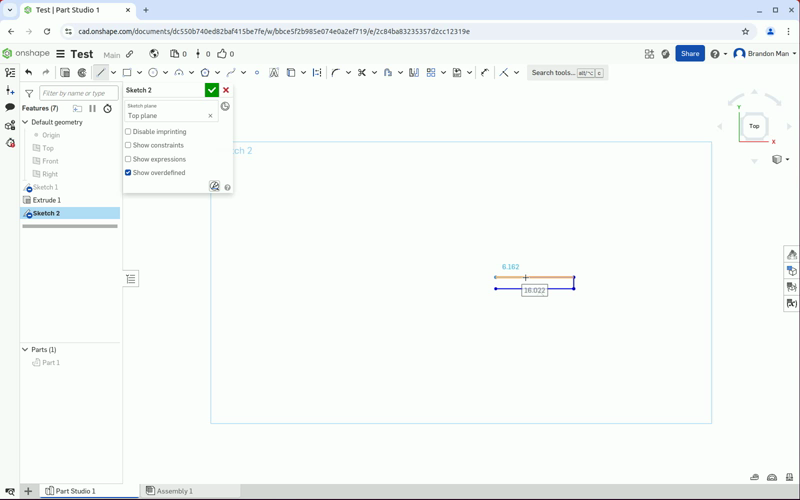
mouse_move(495, 288)
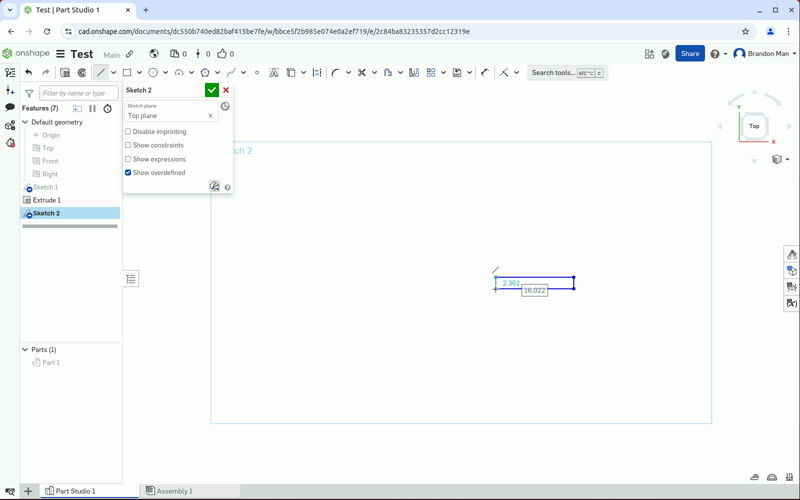
key_up(shift)
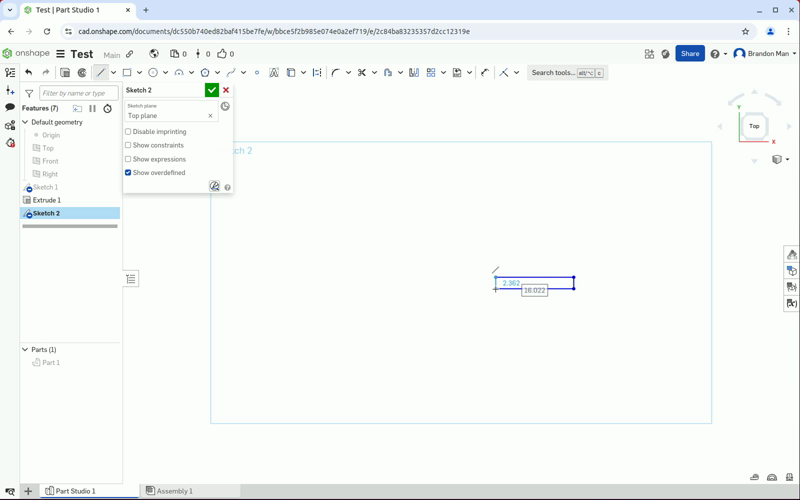
click(495, 288)
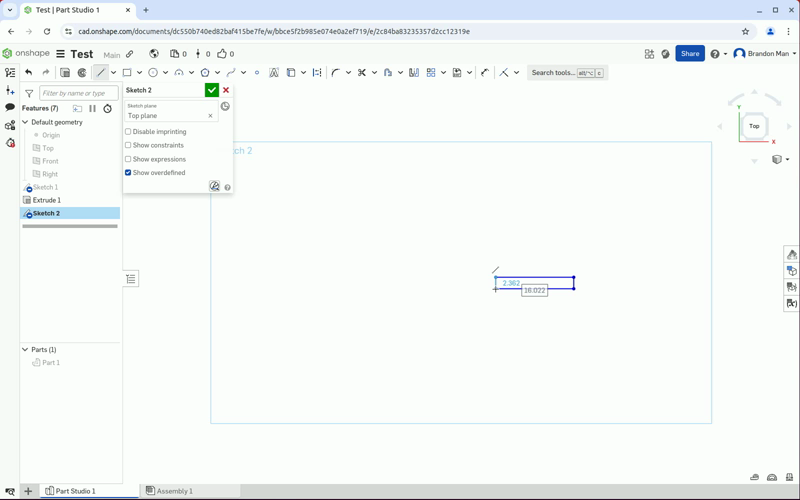
key(esc)
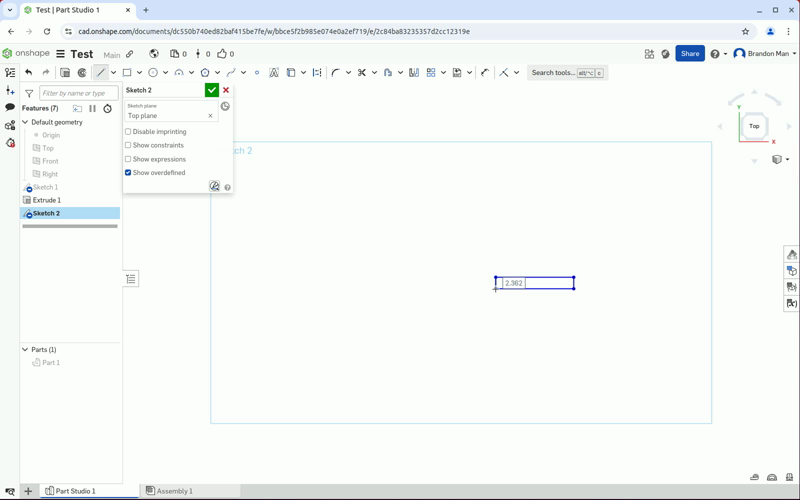
mouse_move(548, 283)
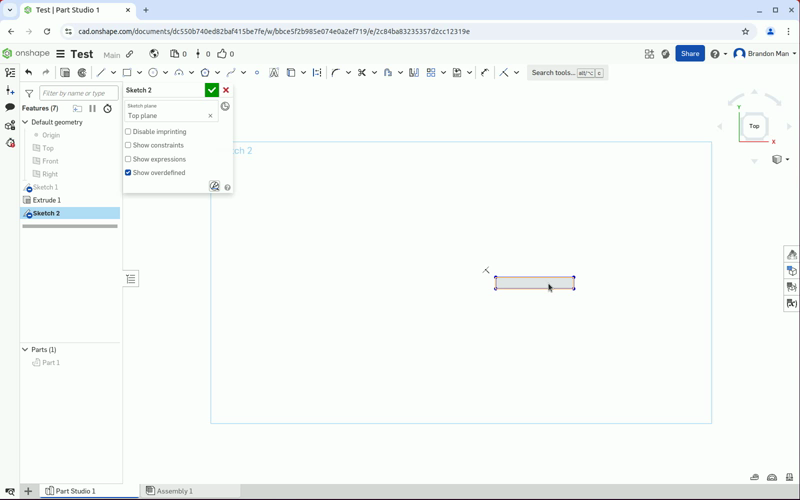
scroll(6)
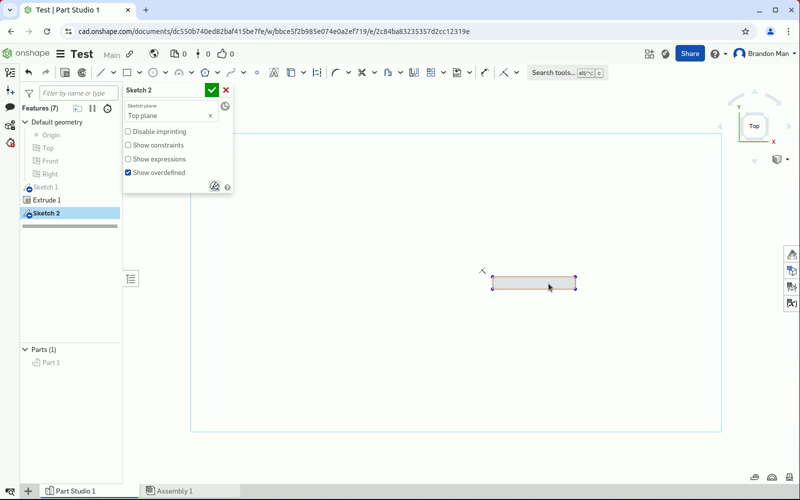
scroll(6)
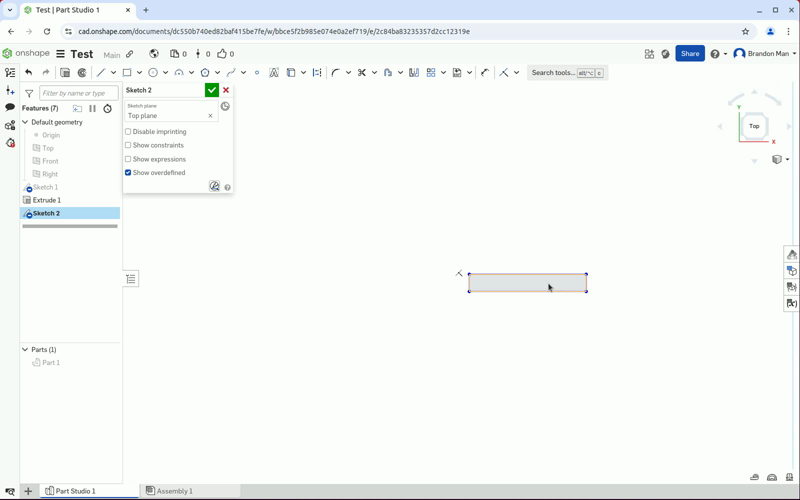
scroll(6)
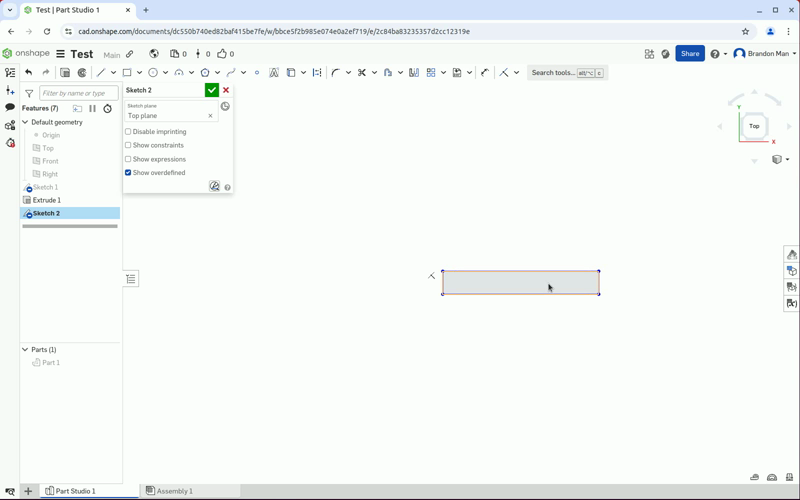
scroll(6)
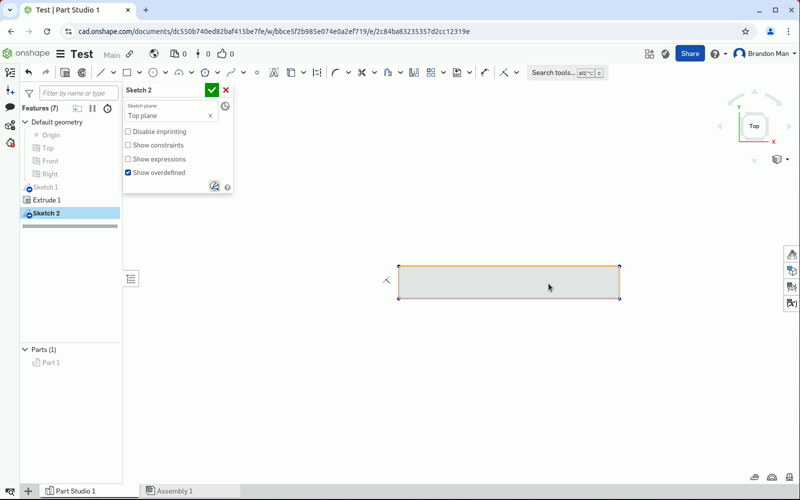
scroll(6)
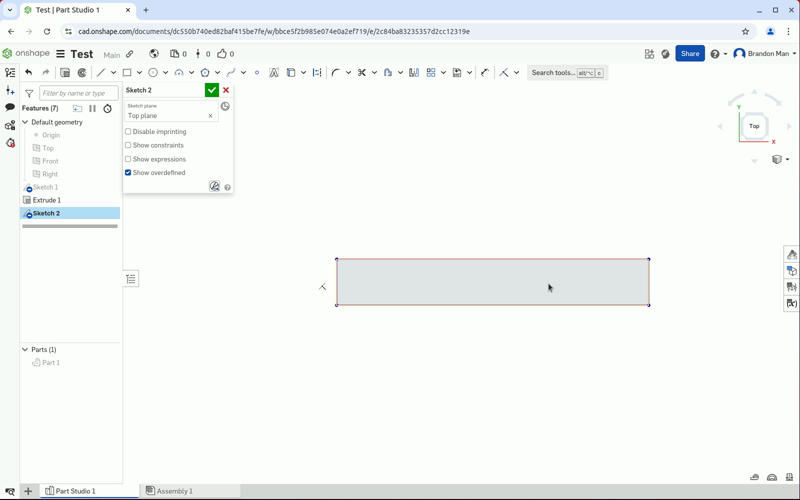
scroll(6)
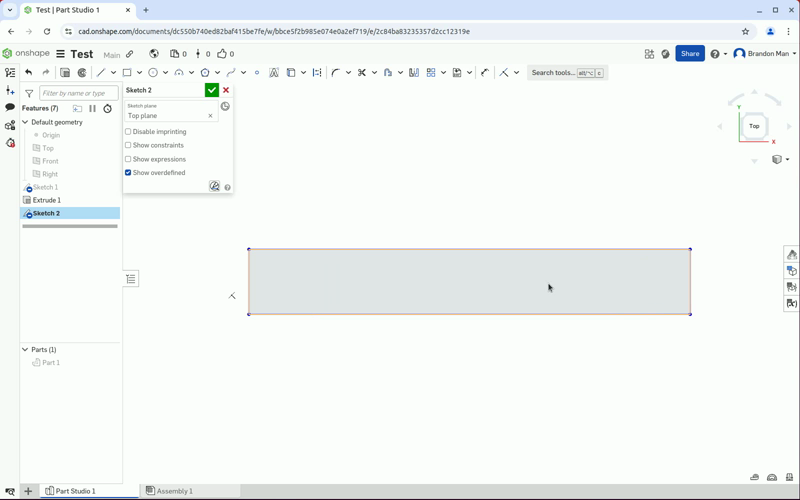
scroll(6)
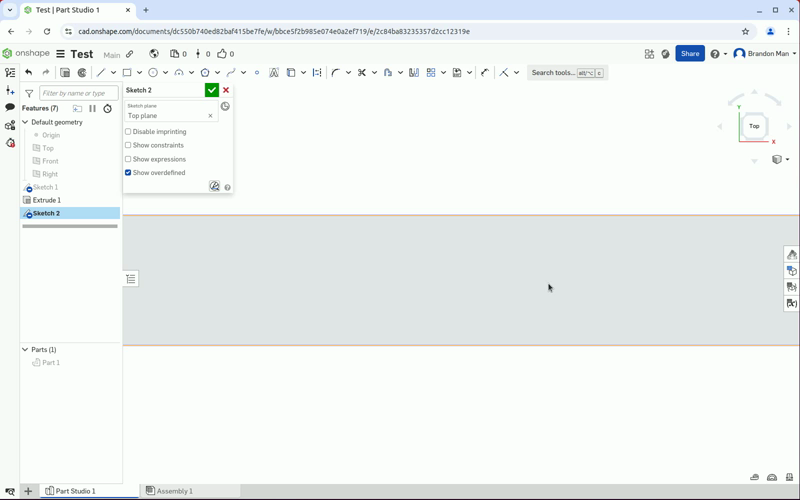
click(548, 283)
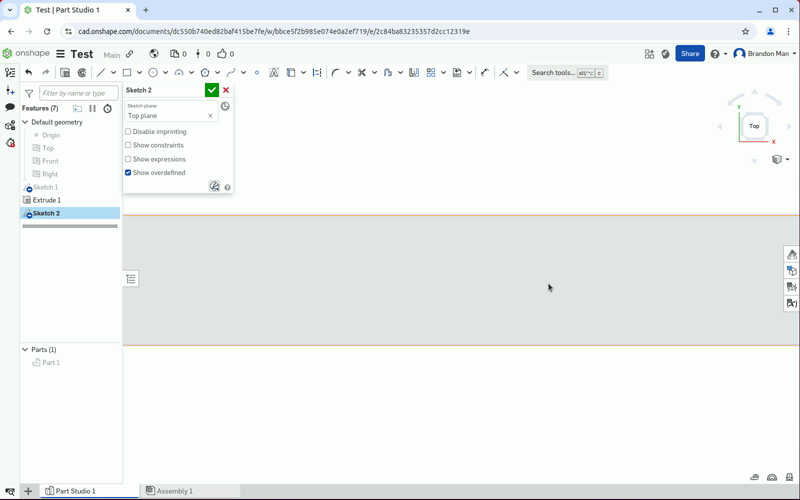
scroll(-6)
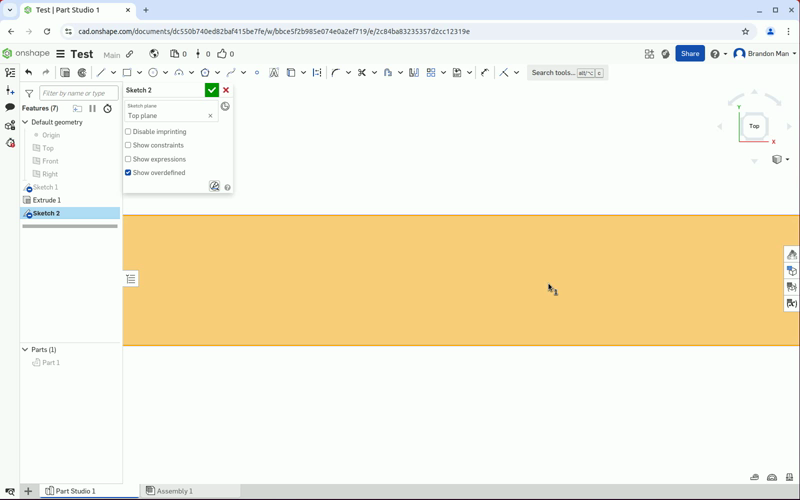
scroll(-6)
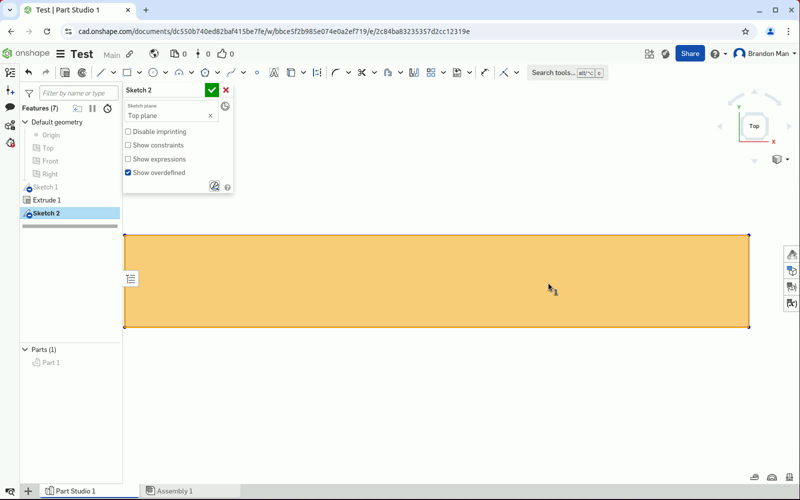
scroll(-6)
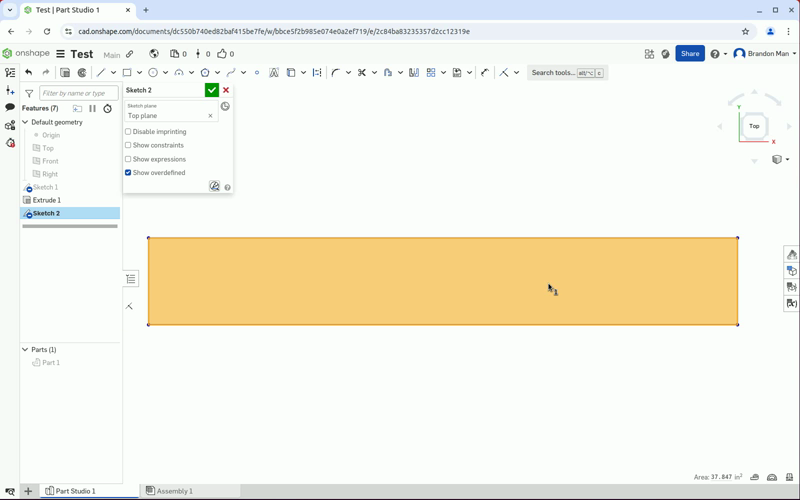
scroll(-6)
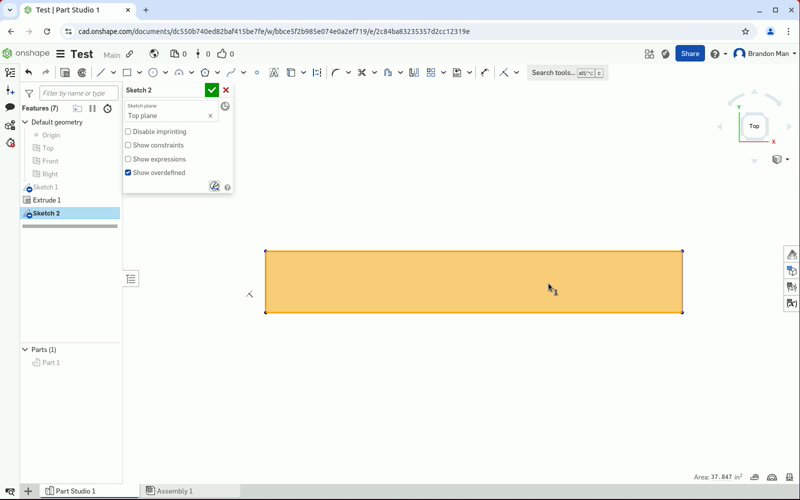
scroll(-6)
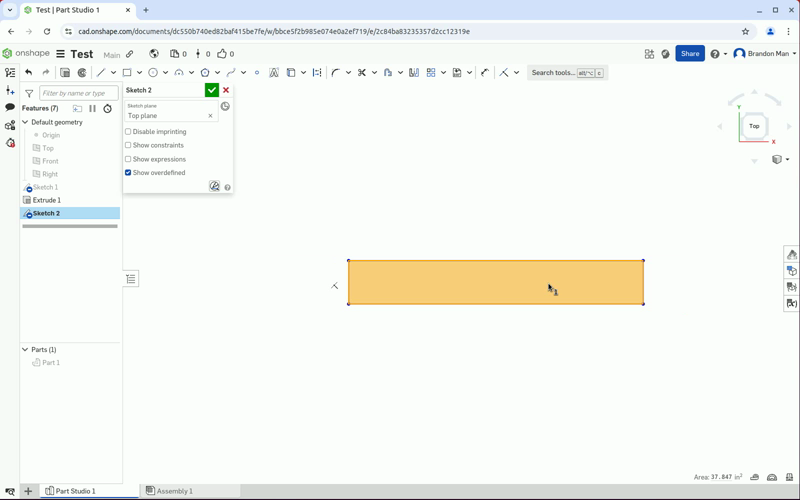
scroll(-6)
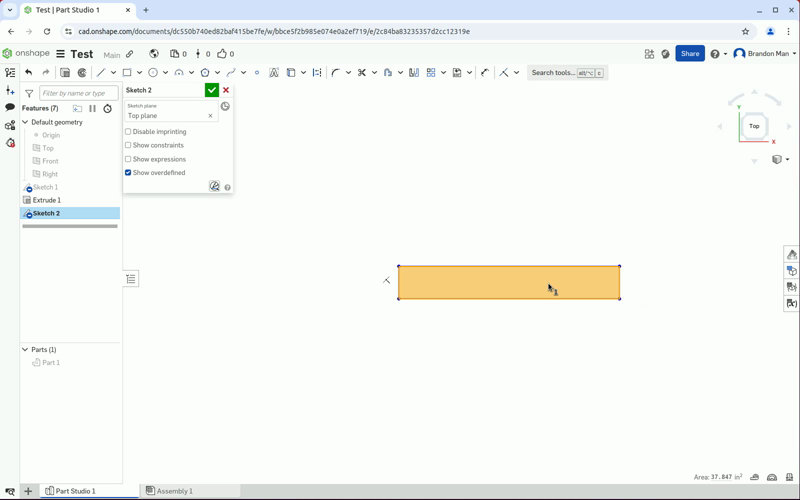
scroll(-6)
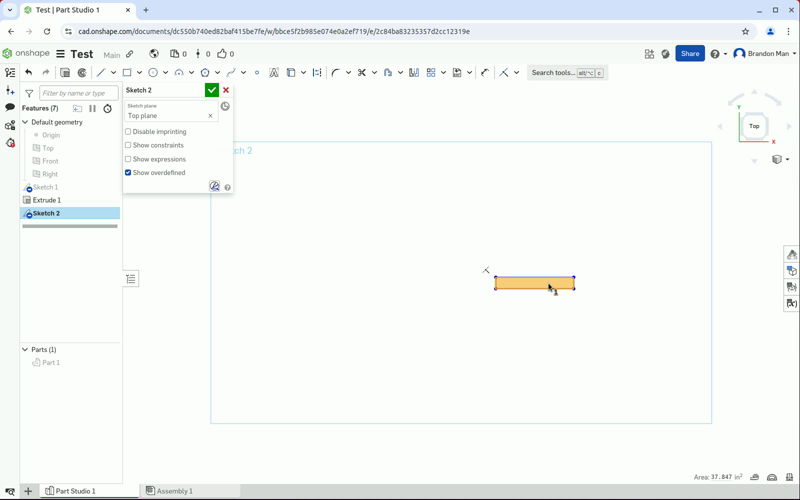
mouse_move(73, 352)
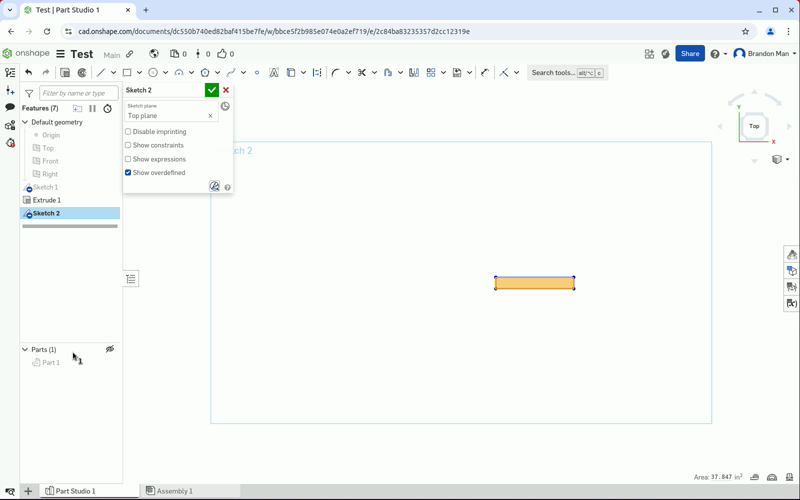
key(shift+y)
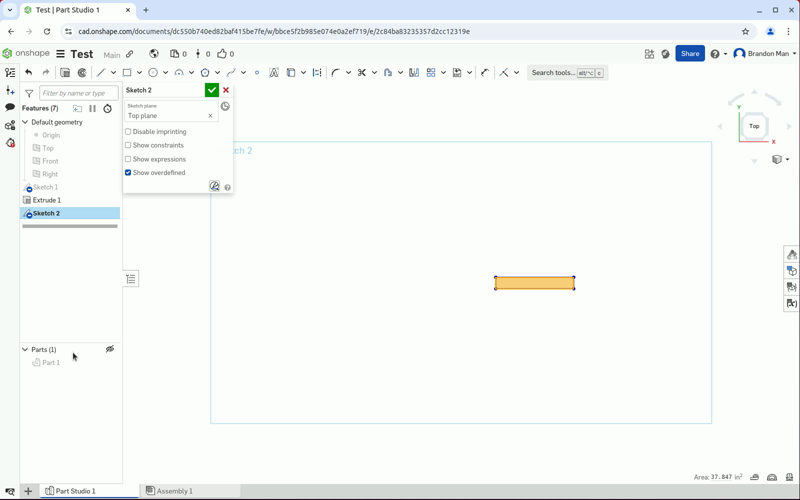
key(shift+e)
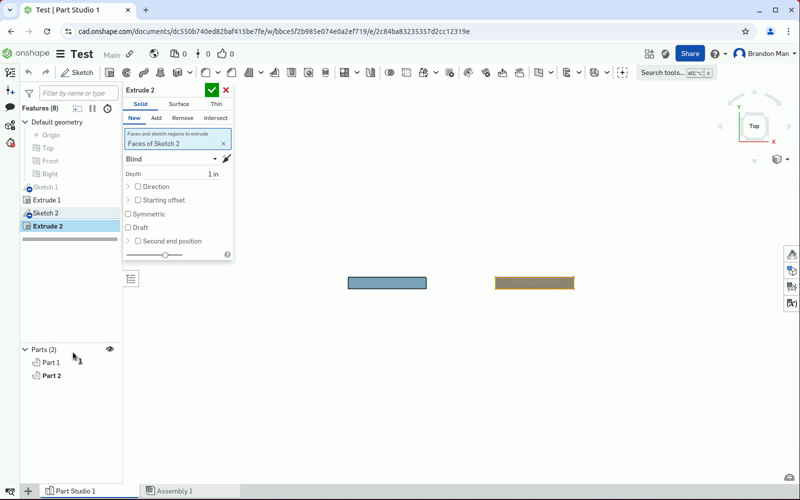
mouse_move(143, 106)
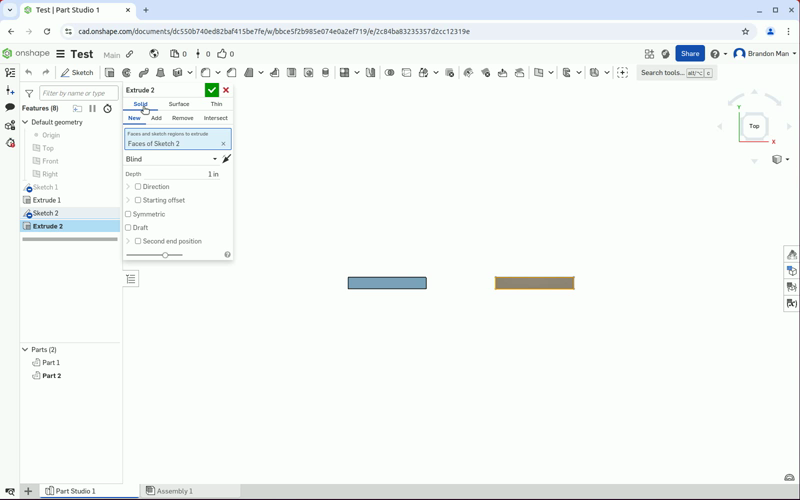
click(143, 106)
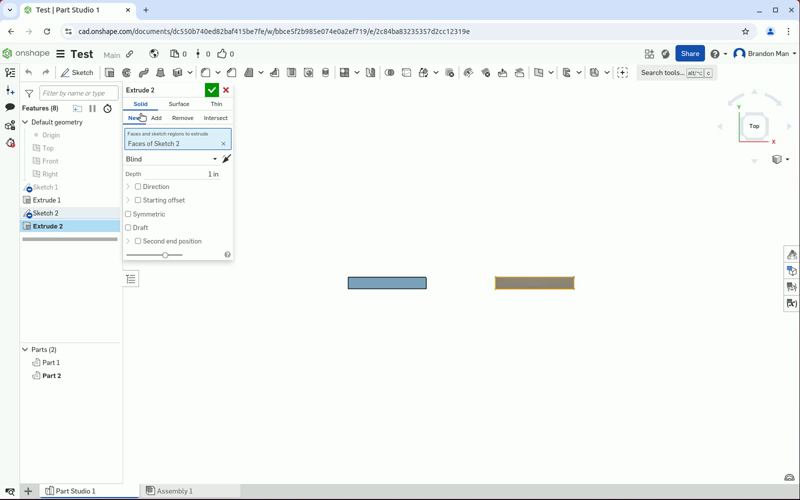
mouse_move(137, 120)
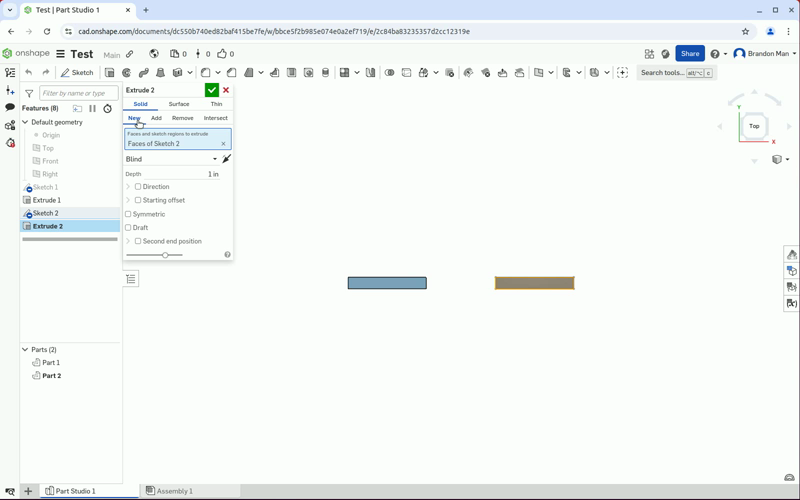
click(137, 120)
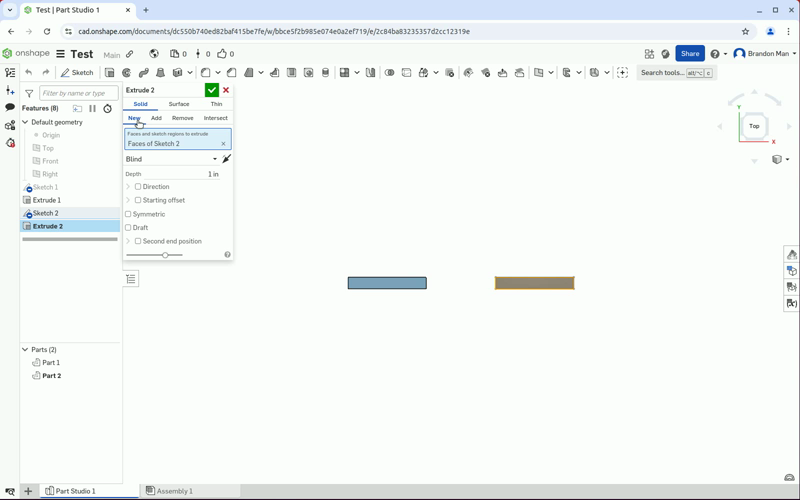
key(tab, 4)
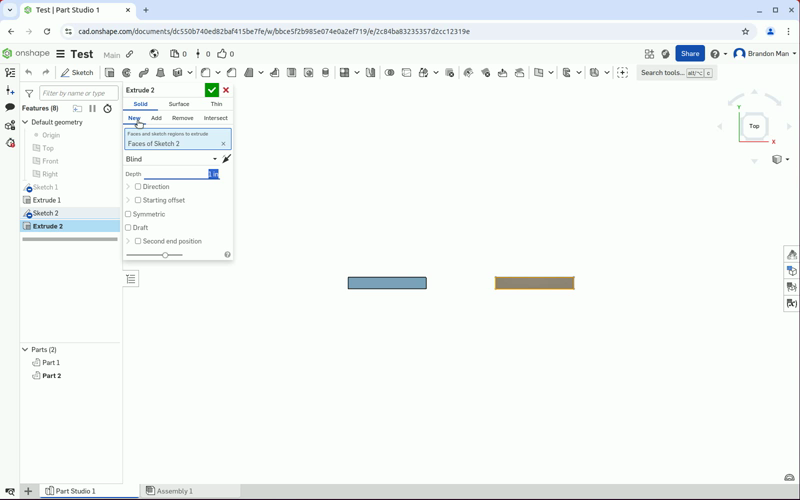
text(4.574)
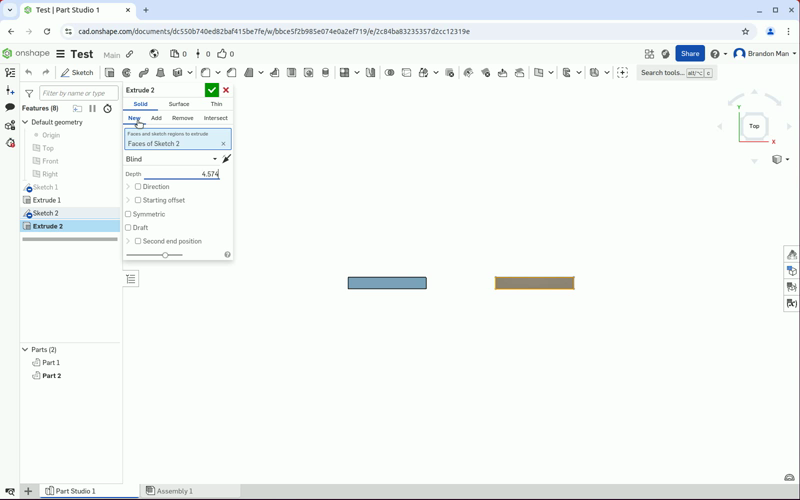
key(enter)
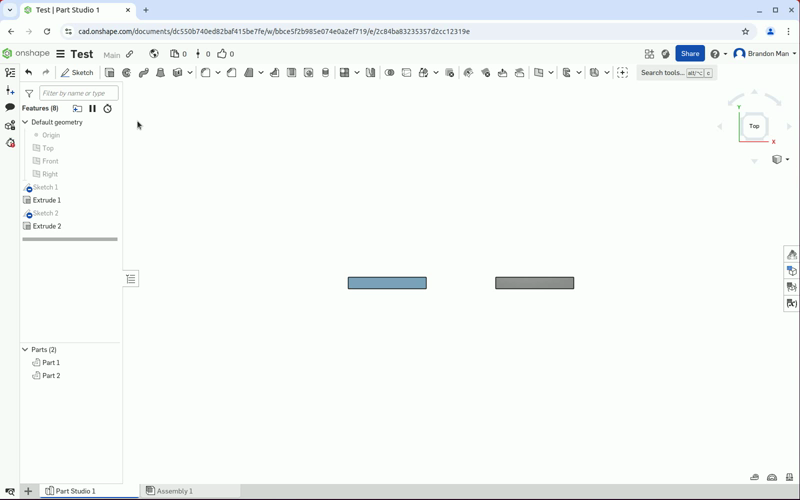
key(shift+h)
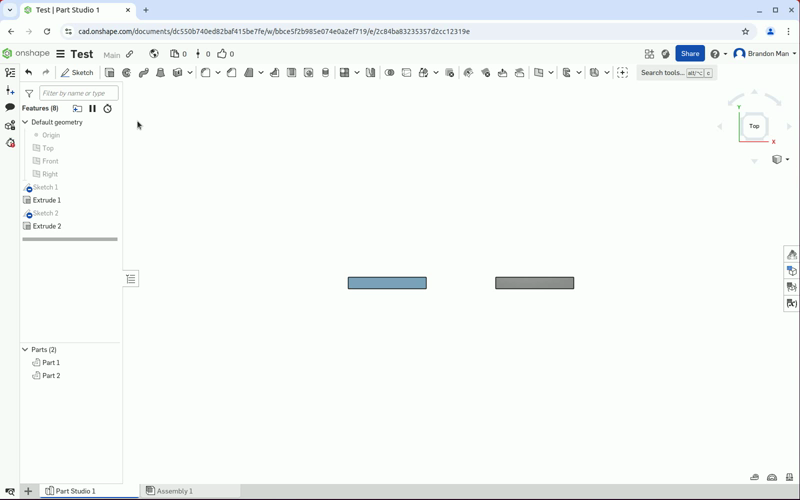
key(shift+h)
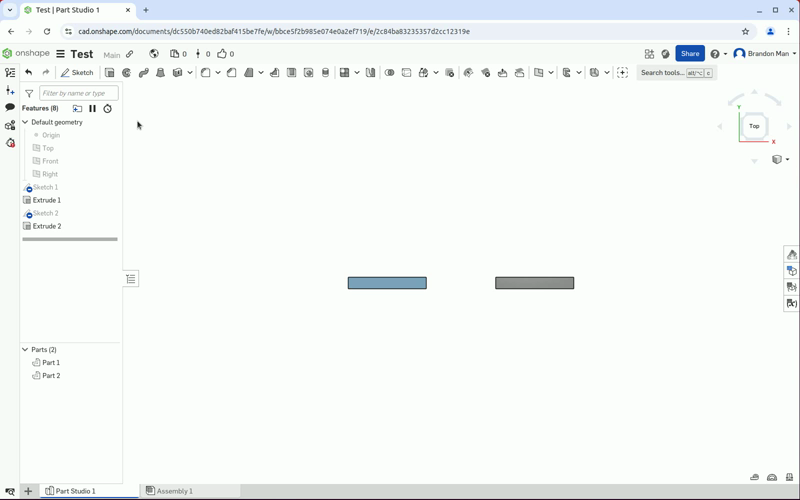
mouse_move(73, 189)
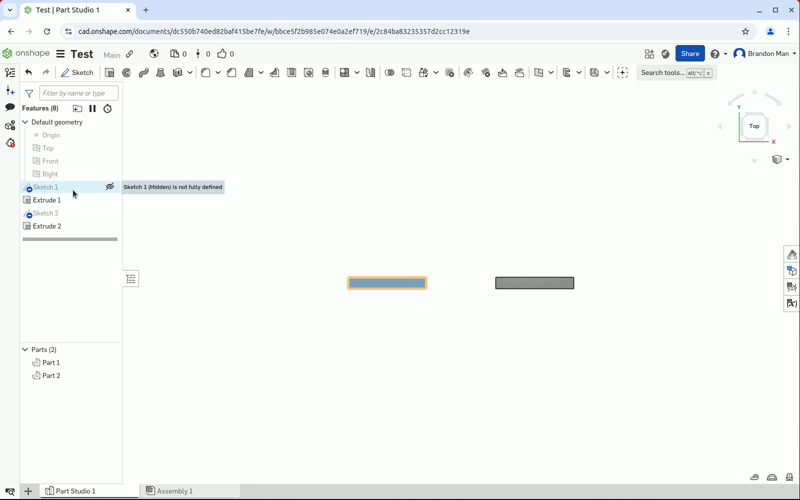
click(73, 189)
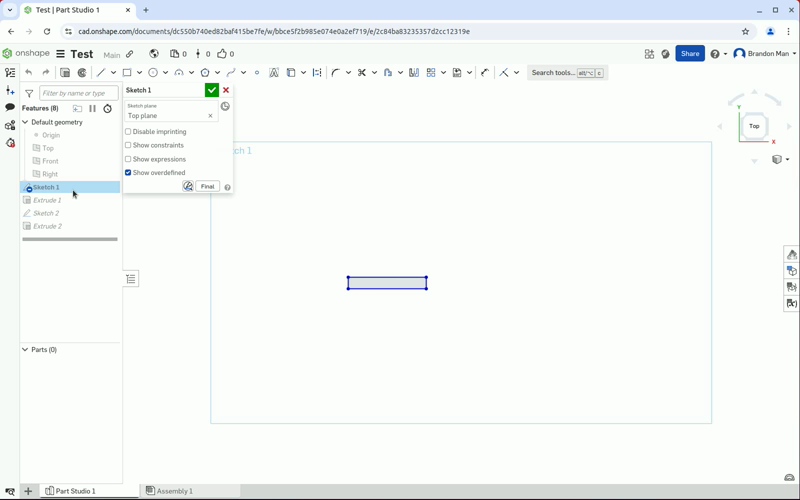
mouse_move(229, 92)
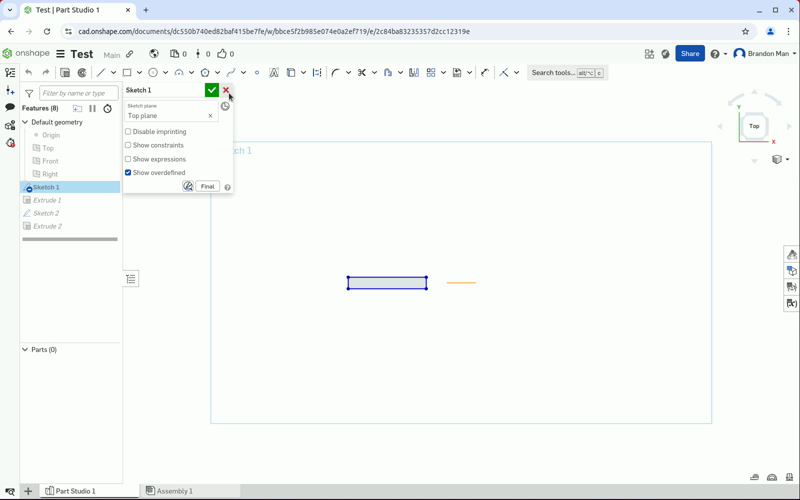
click(229, 92)
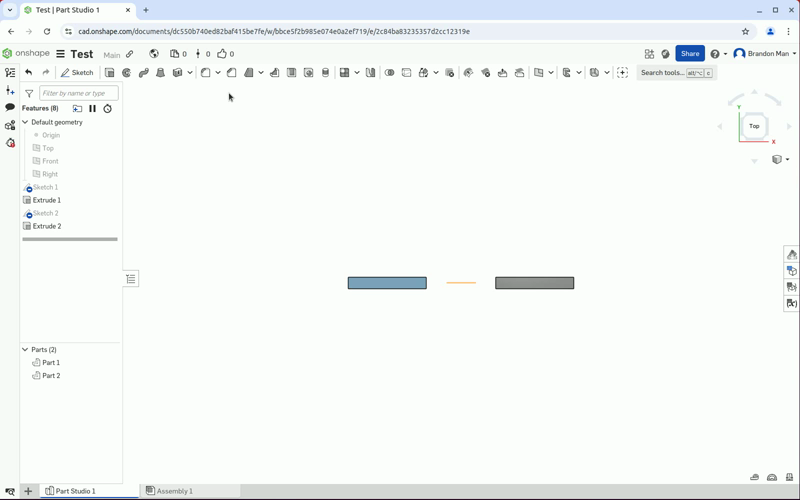
mouse_move(73, 352)
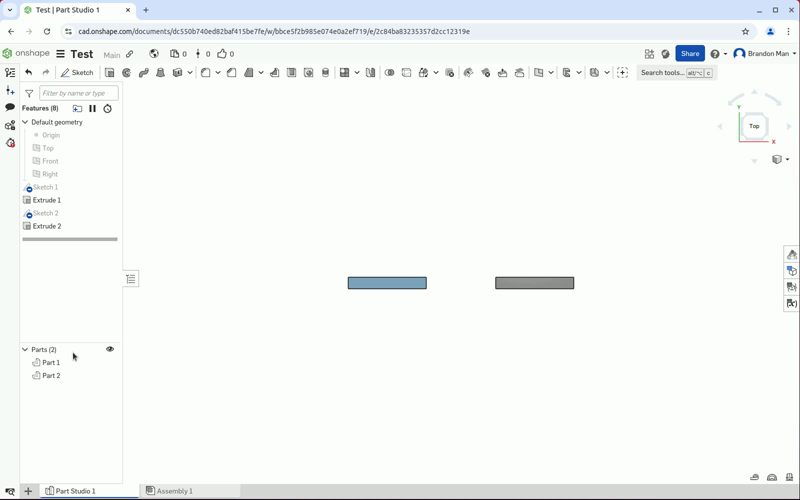
key(y)
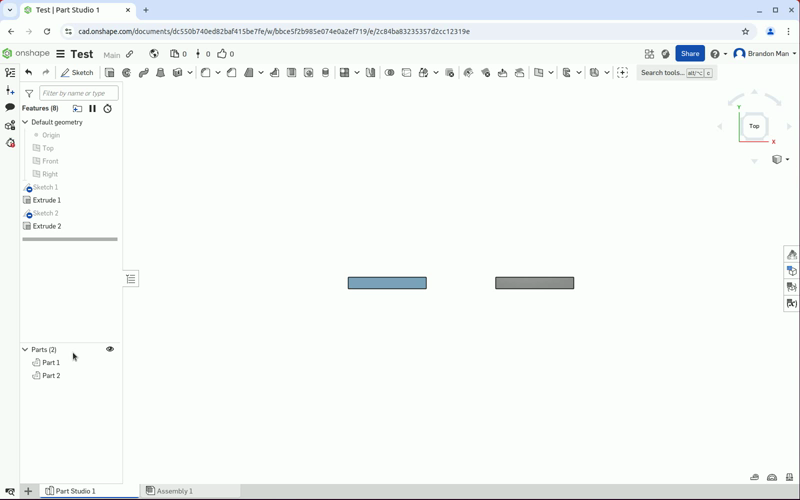
key(shift+p)
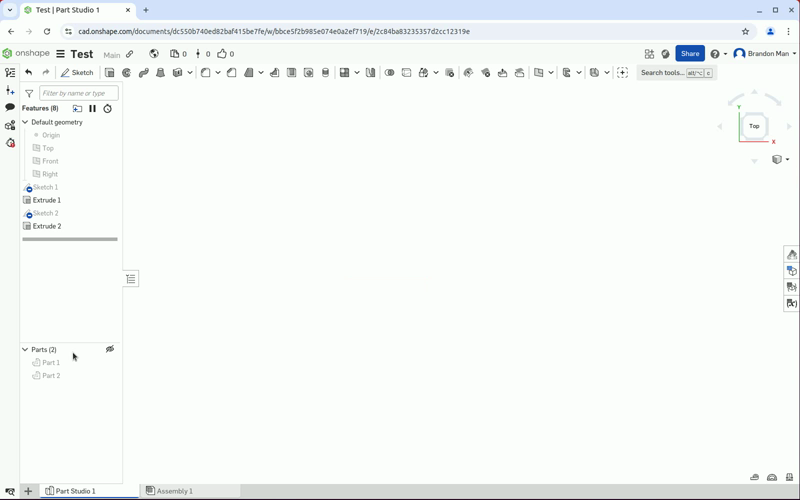
key(space)
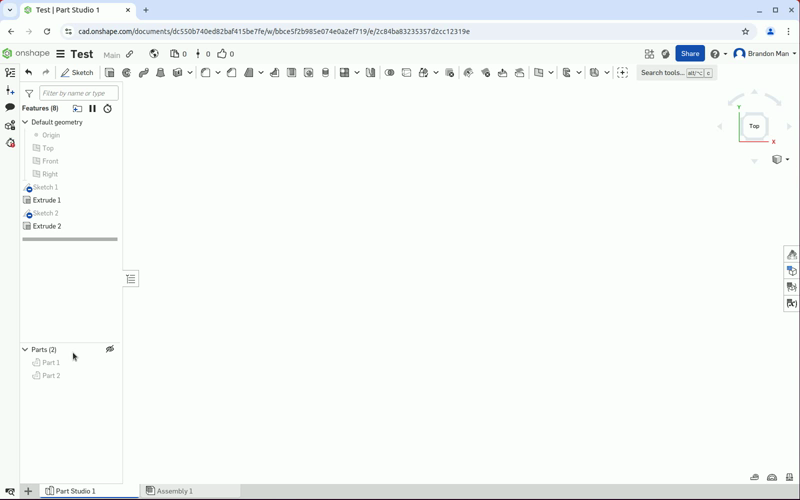
key_down(shift)
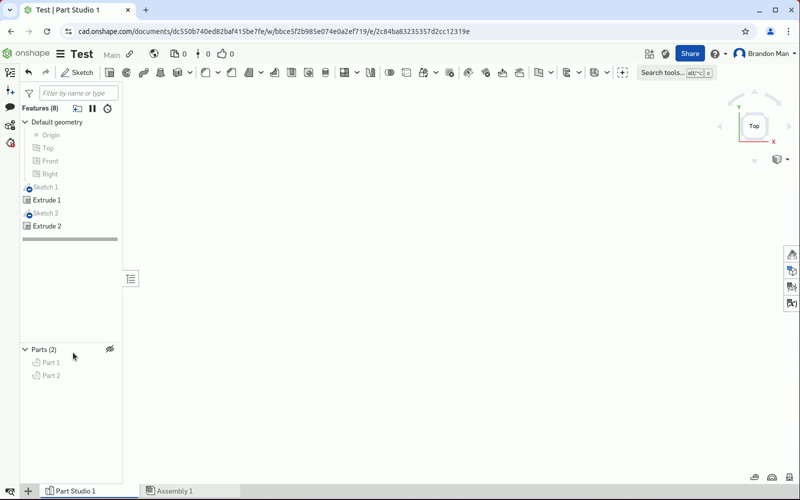
key(up)
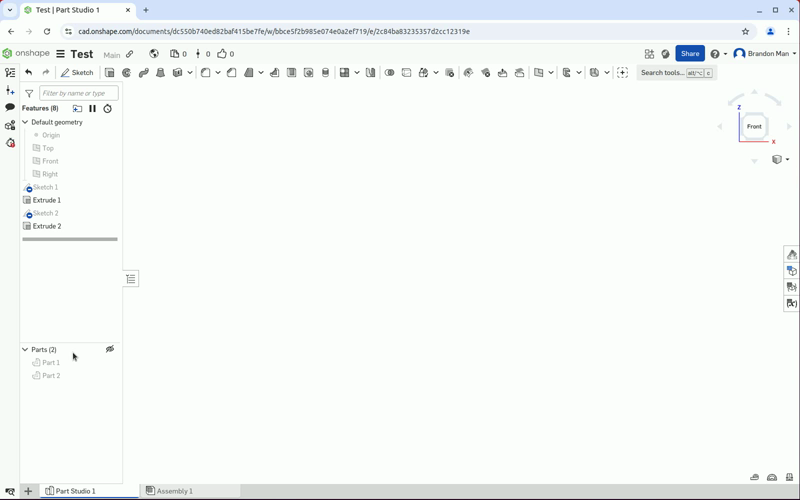
key_up(shift)
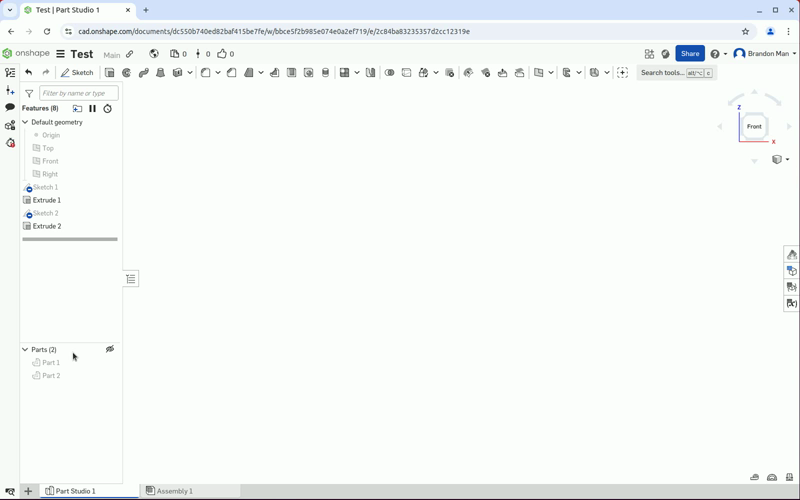
mouse_move(73, 352)
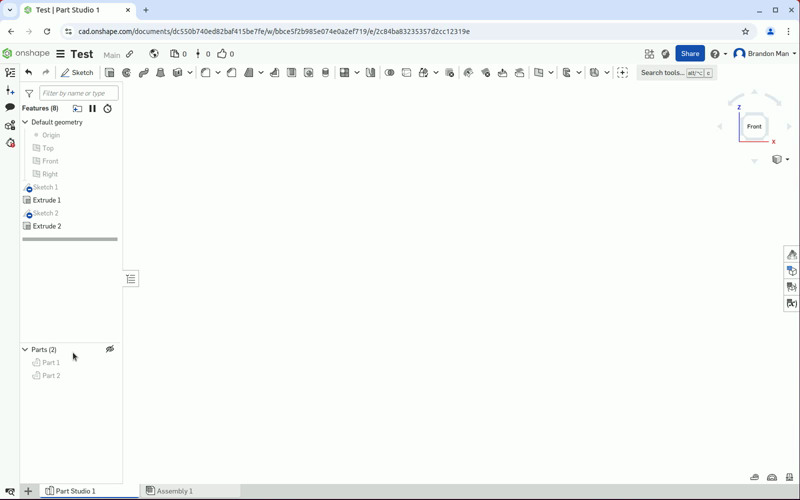
key(shift+y)
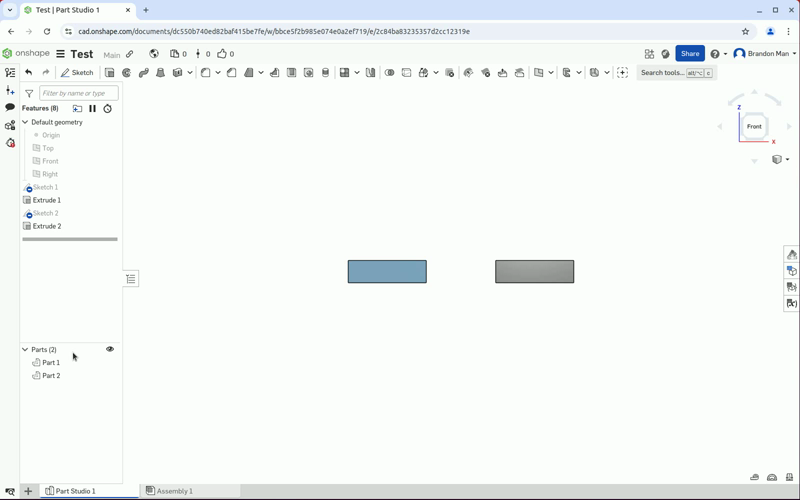
mouse_move(541, 75)
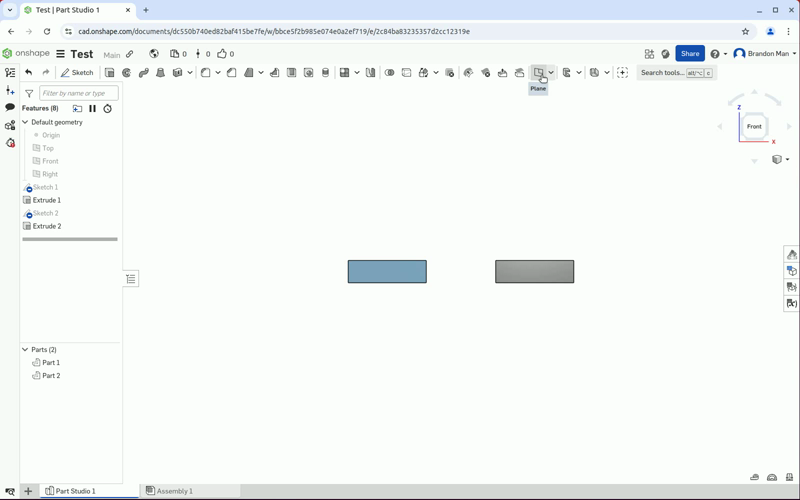
click(541, 75)
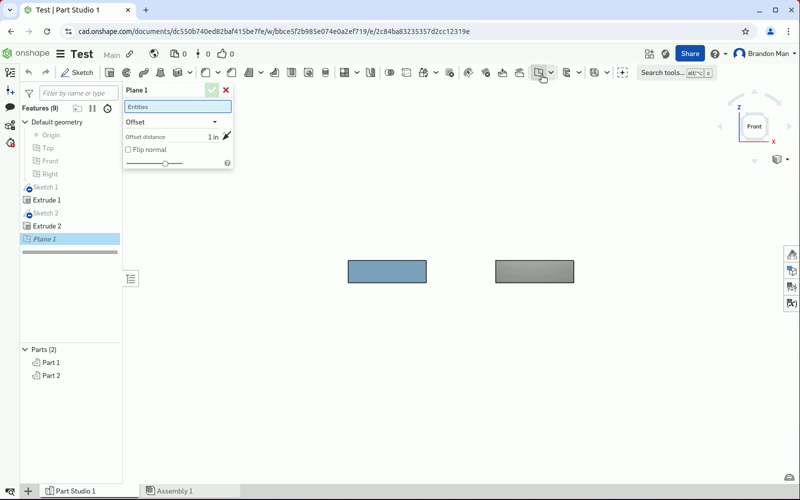
mouse_move(73, 163)
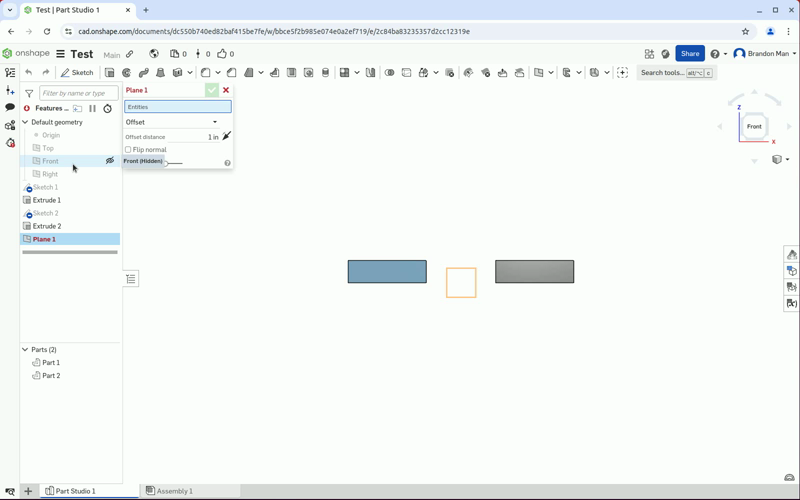
click(73, 163)
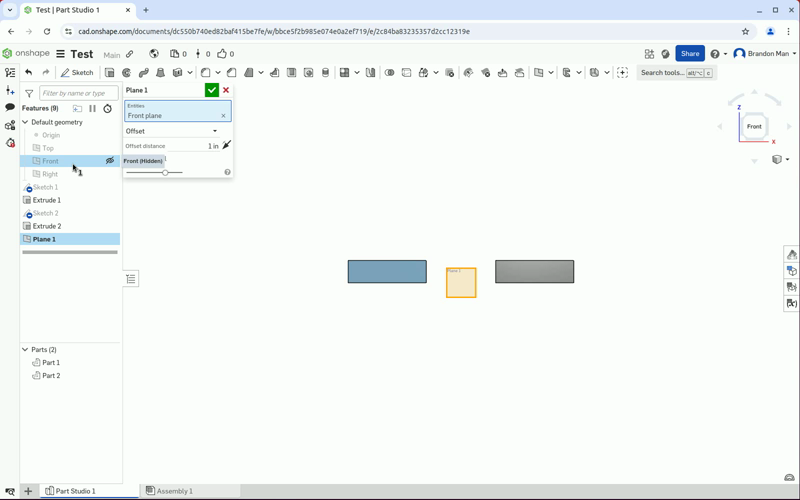
key(tab, 2)
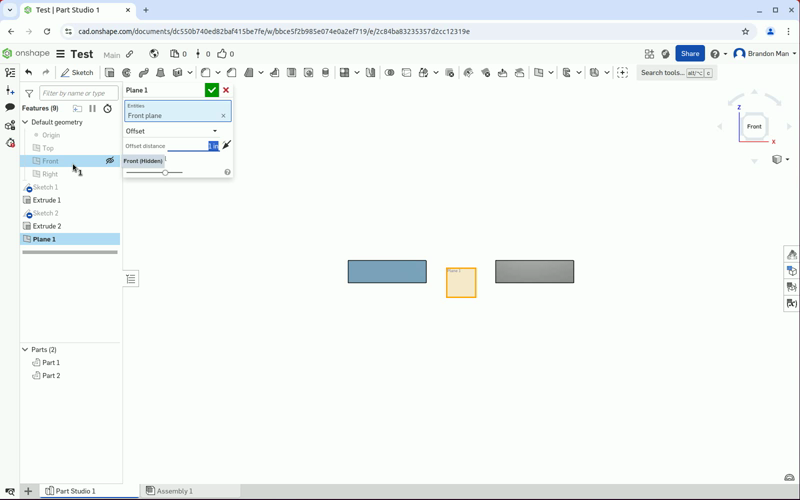
text(1.202)
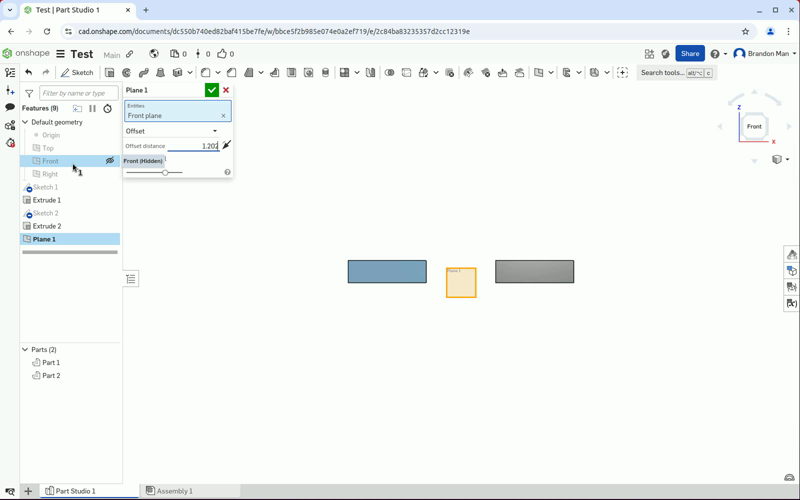
key(enter, 2)
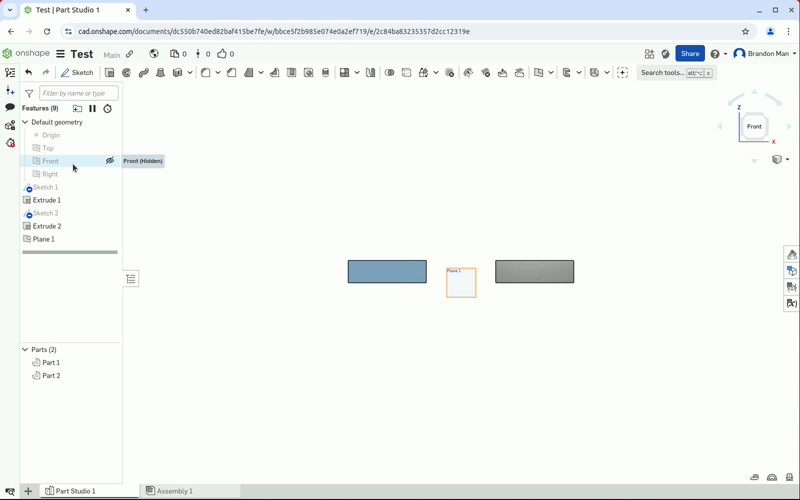
key(shift+s)
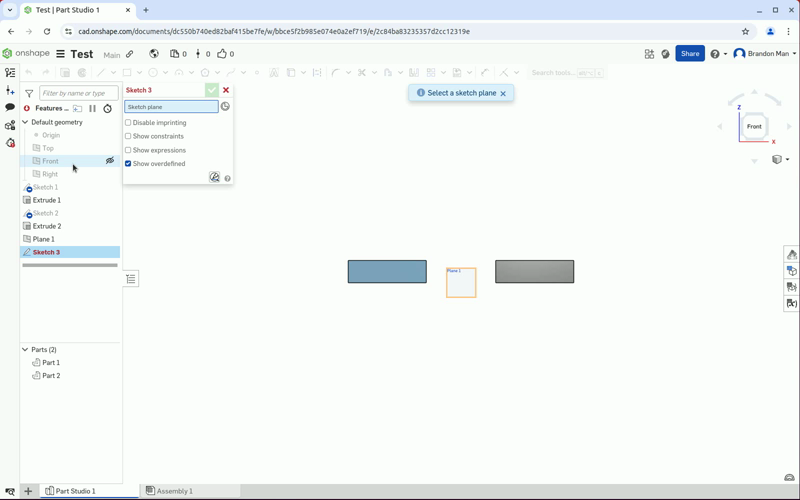
mouse_move(73, 241)
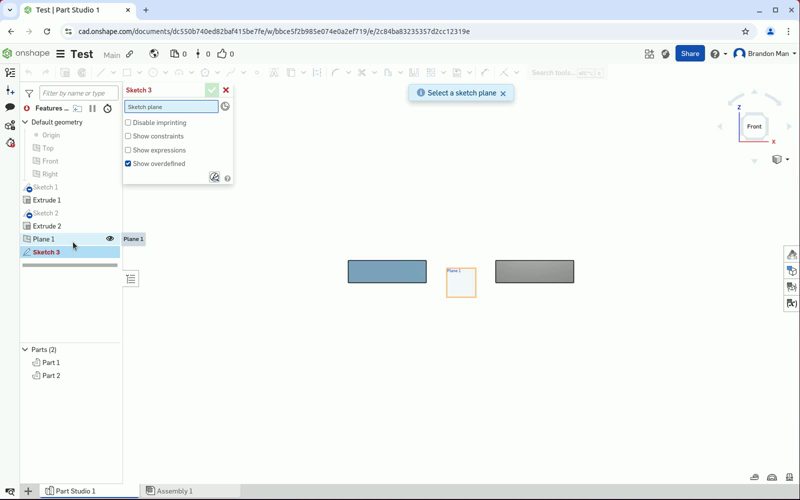
click(73, 241)
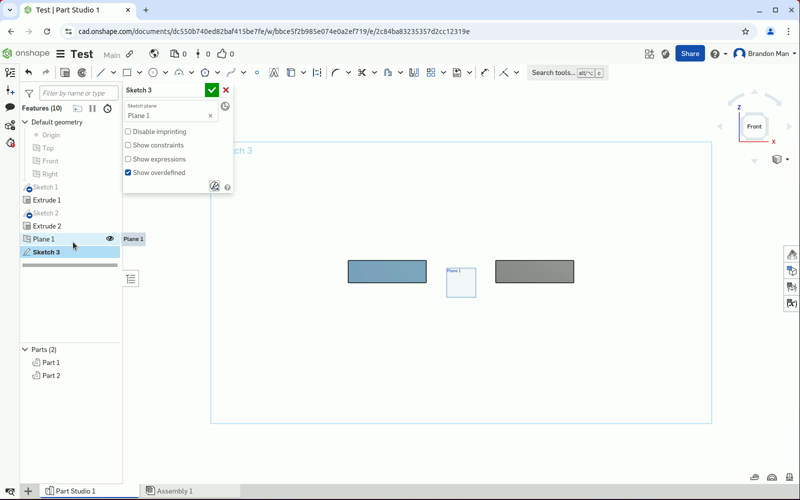
mouse_move(73, 352)
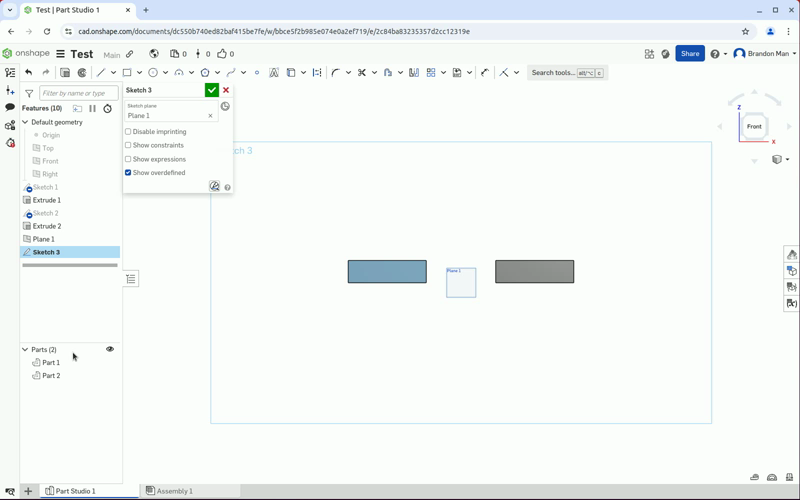
key(y)
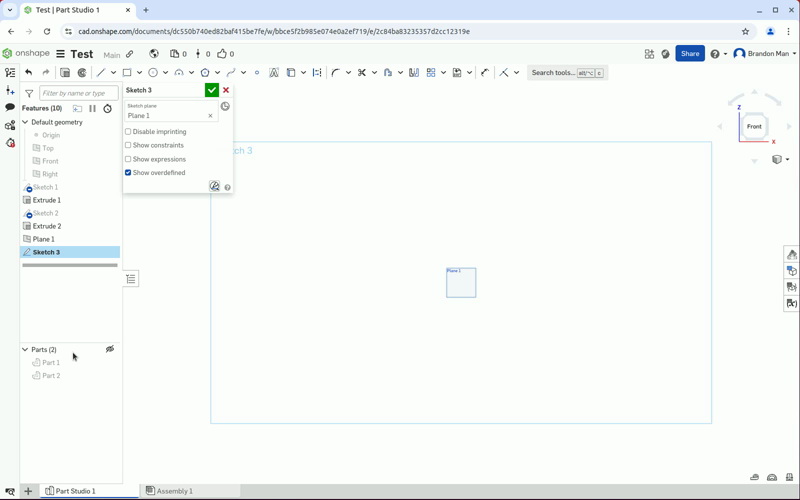
key(c)
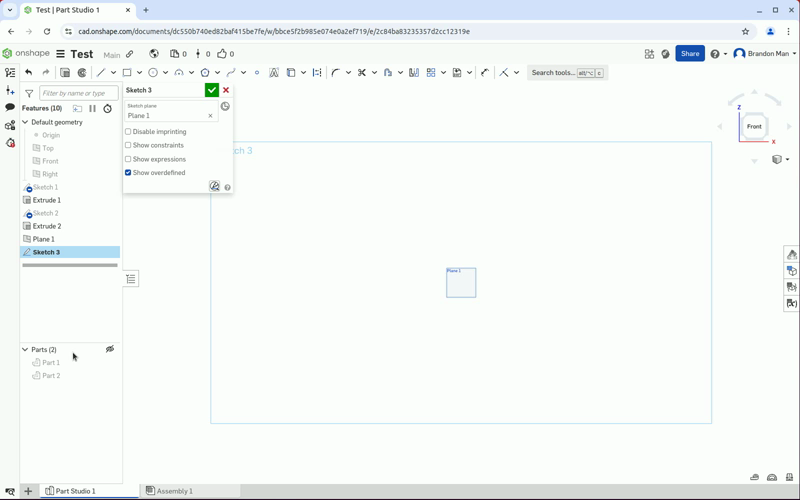
key_down(shift)
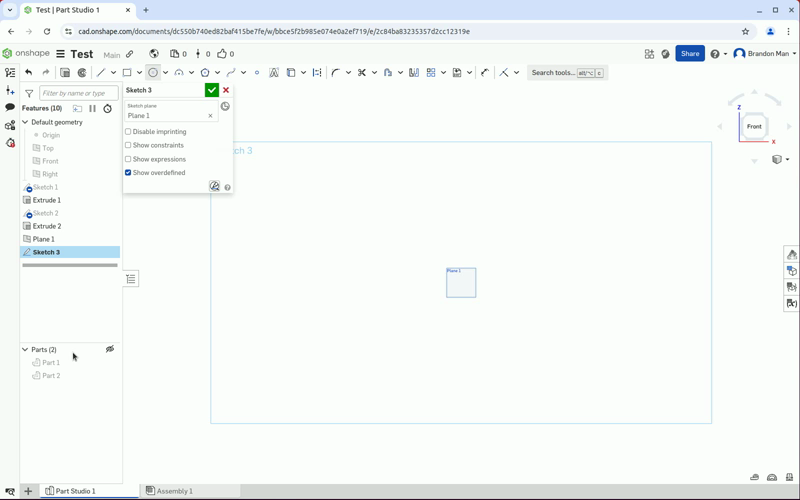
mouse_move(535, 271)
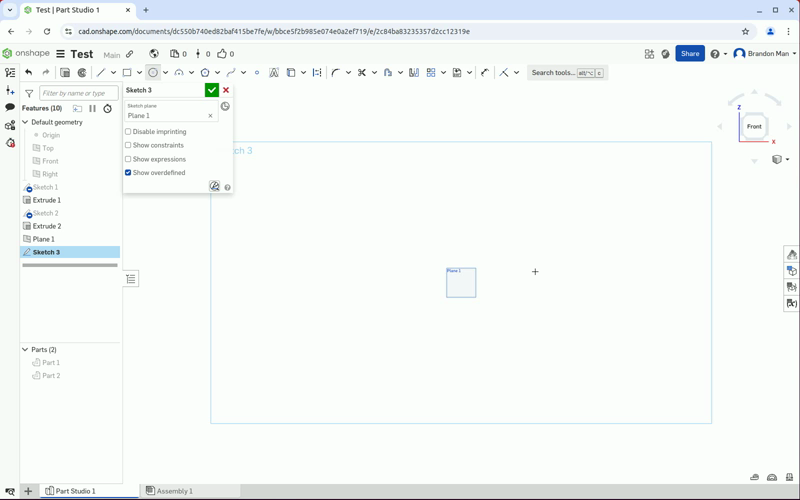
click(535, 271)
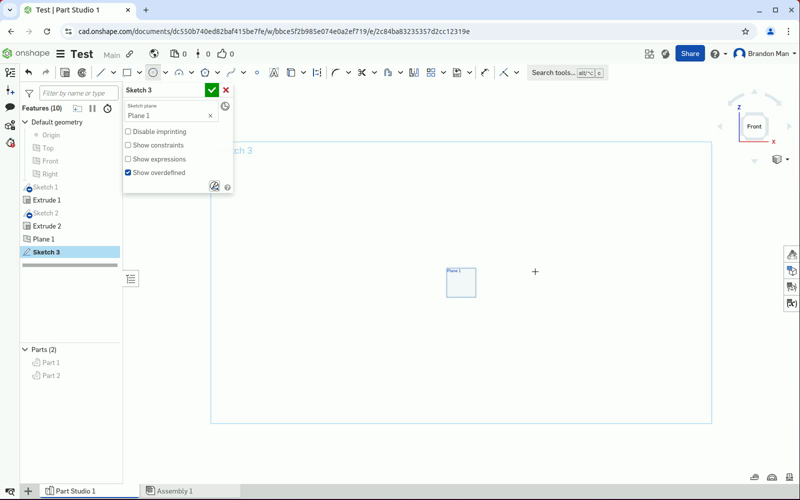
key_up(shift)
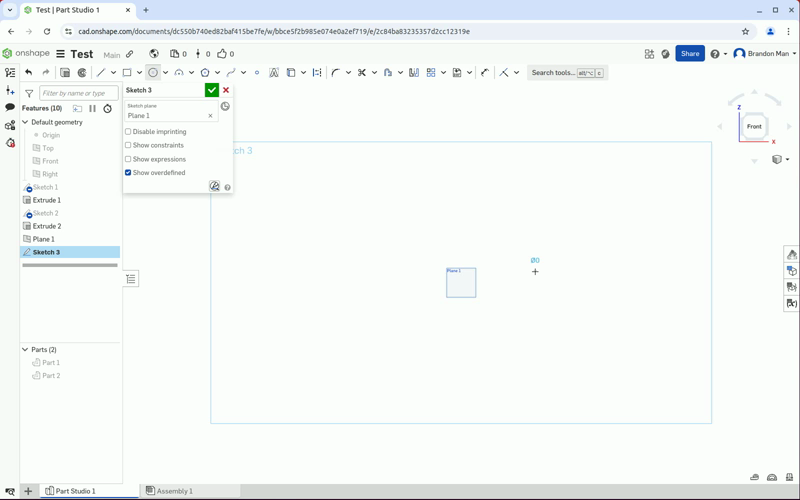
mouse_move(543, 271)
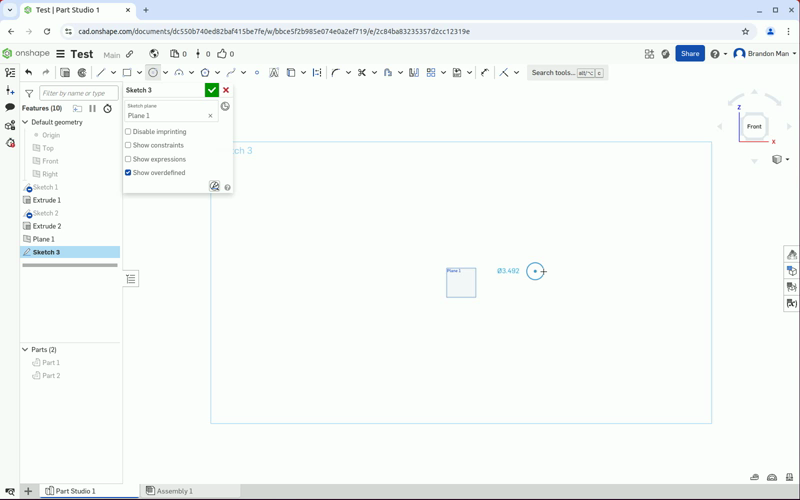
click(543, 271)
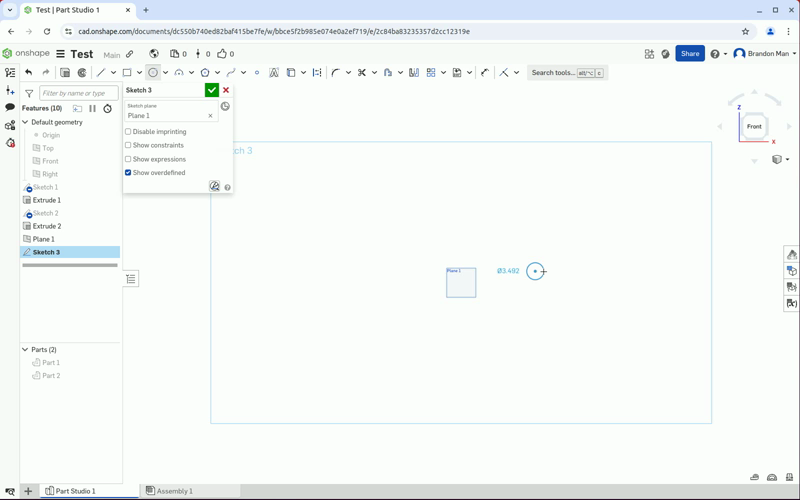
key(esc)
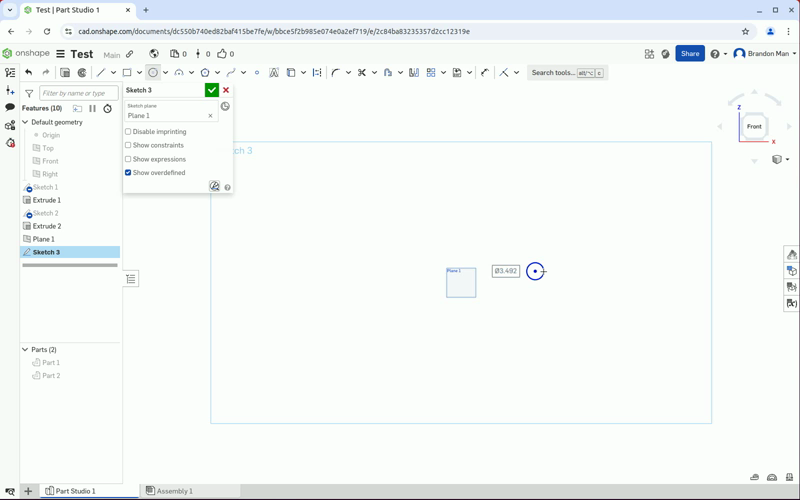
mouse_move(539, 267)
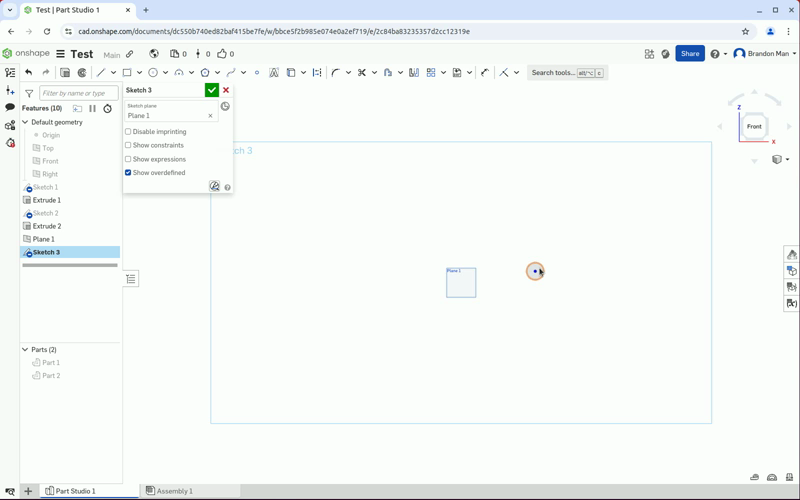
scroll(6)
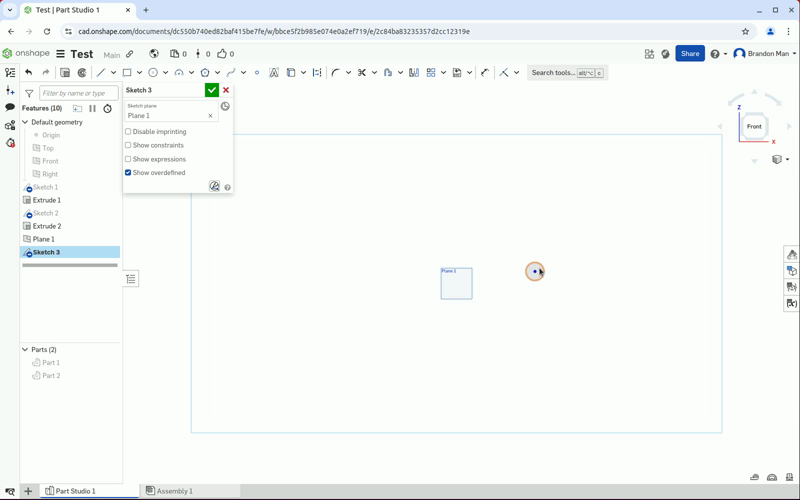
scroll(6)
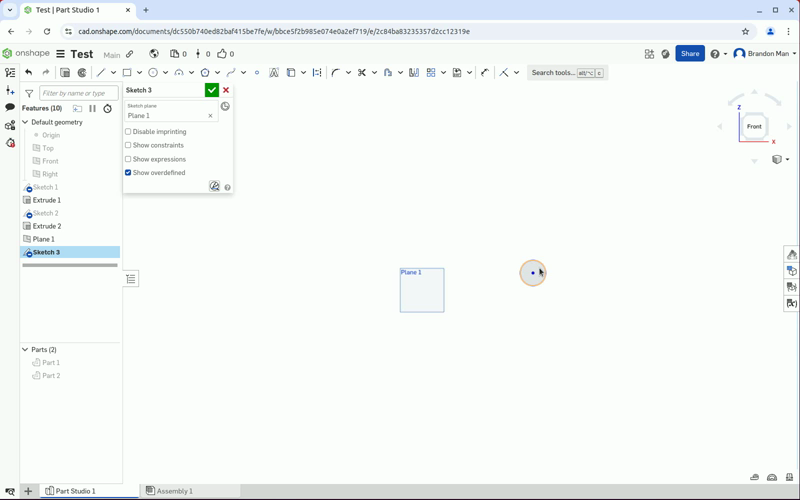
scroll(6)
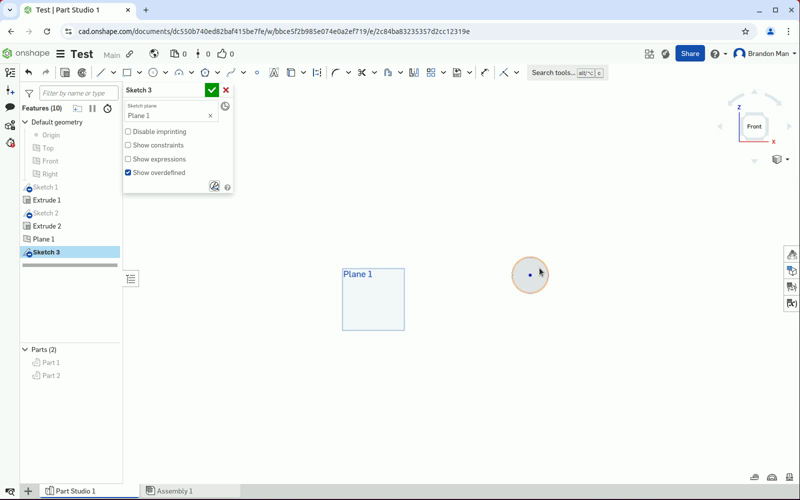
scroll(6)
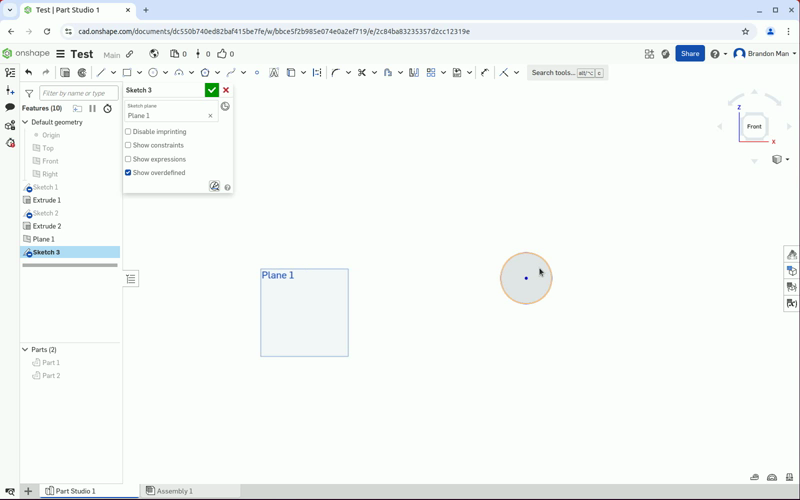
scroll(6)
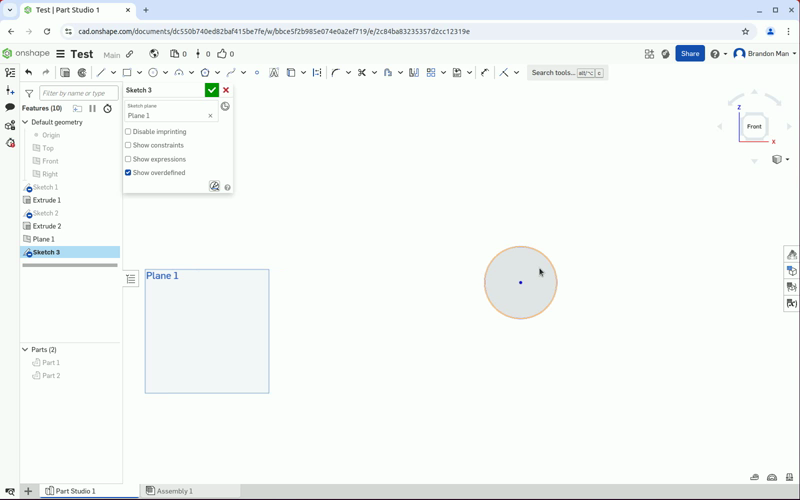
scroll(6)
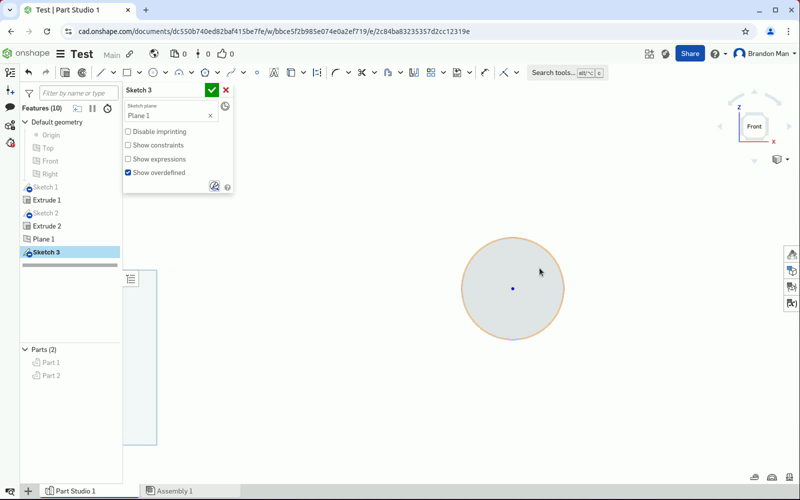
scroll(6)
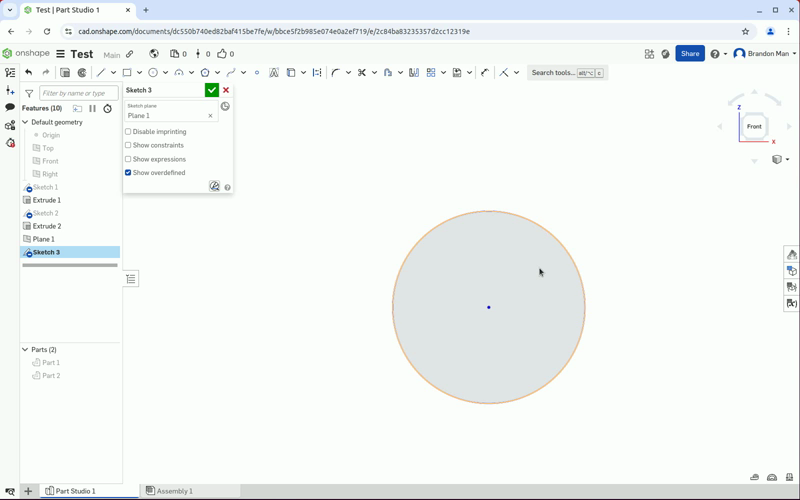
click(539, 267)
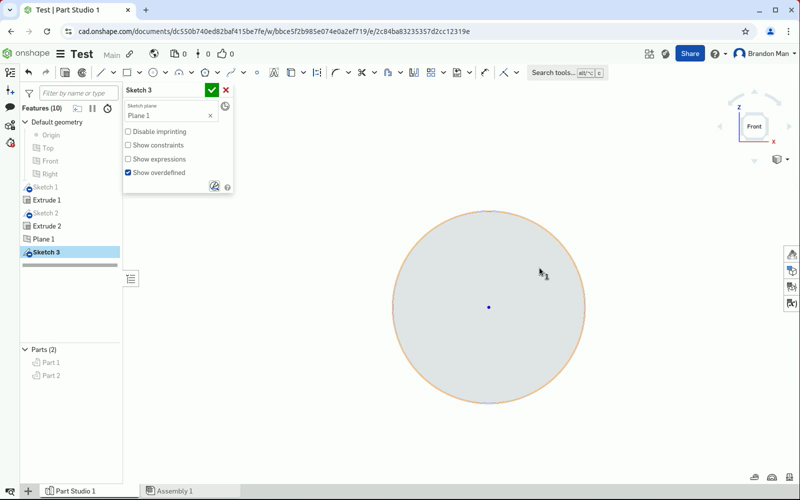
scroll(-6)
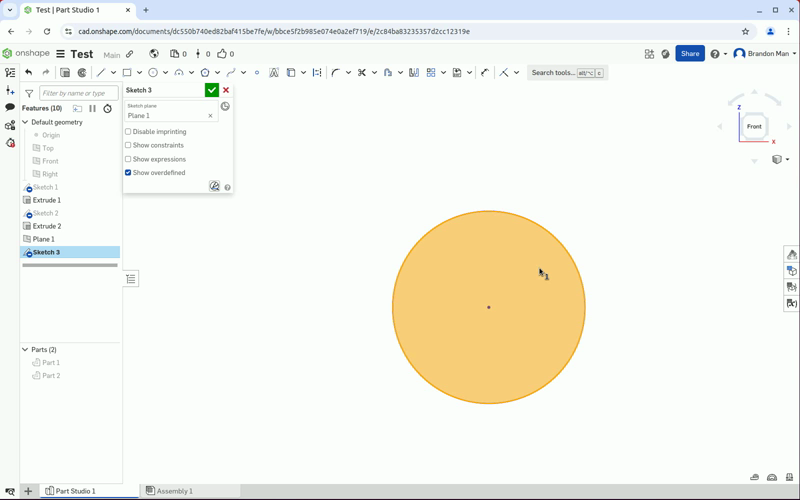
scroll(-6)
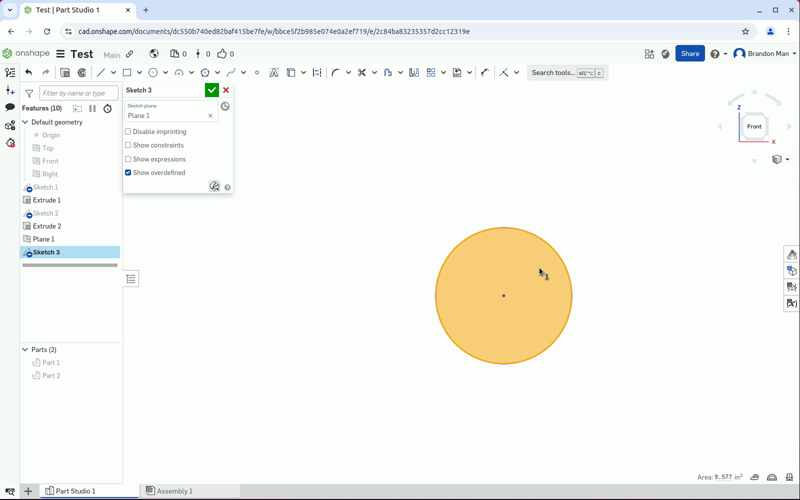
scroll(-6)
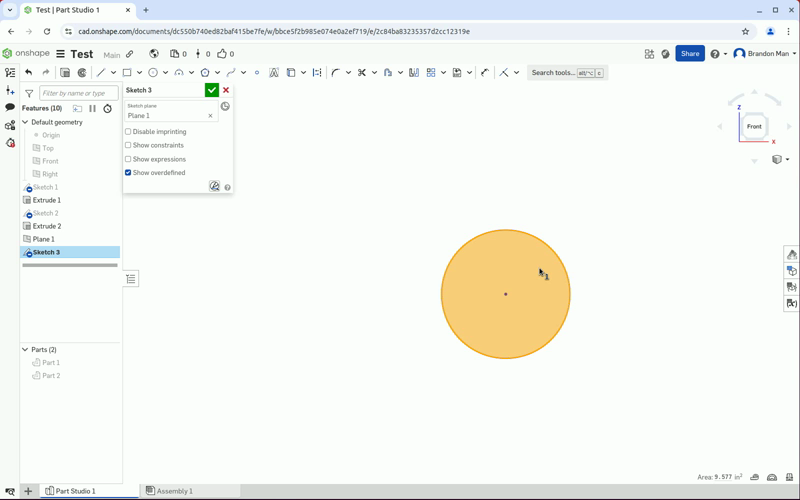
scroll(-6)
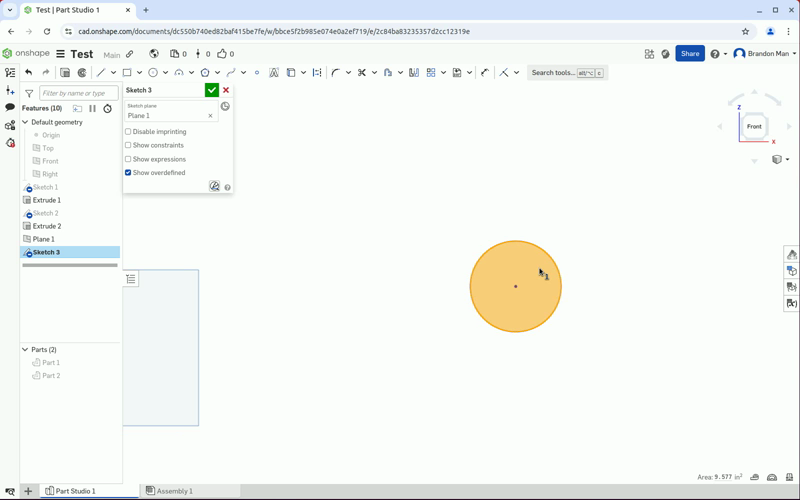
scroll(-6)
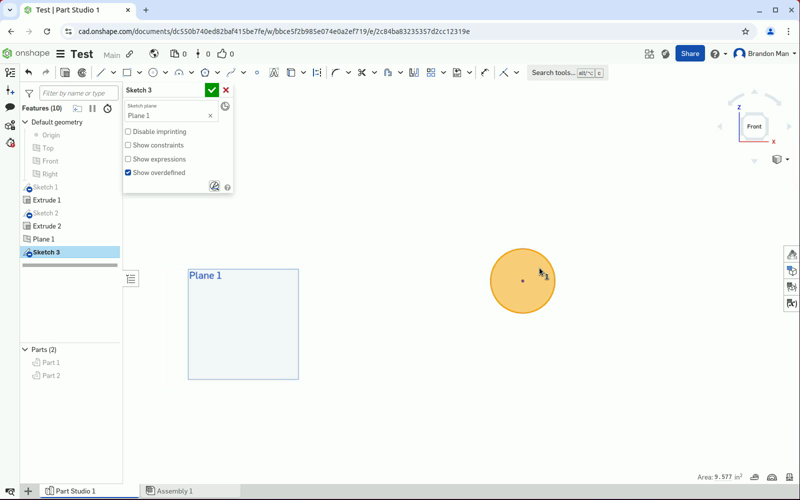
scroll(-6)
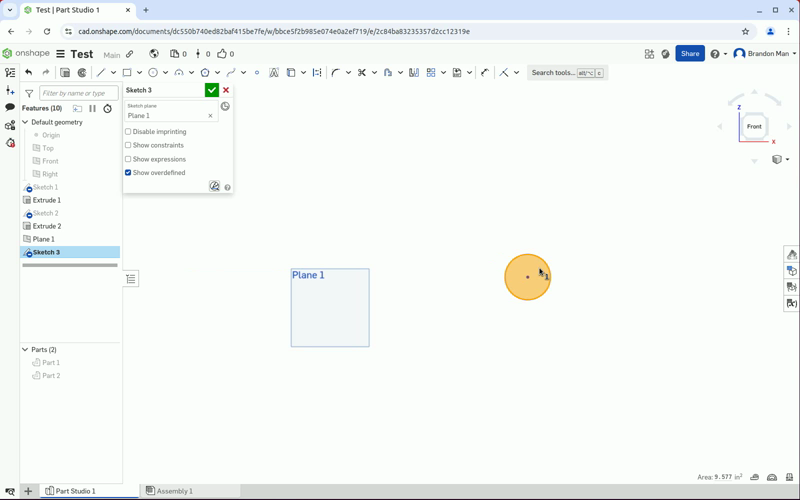
scroll(-6)
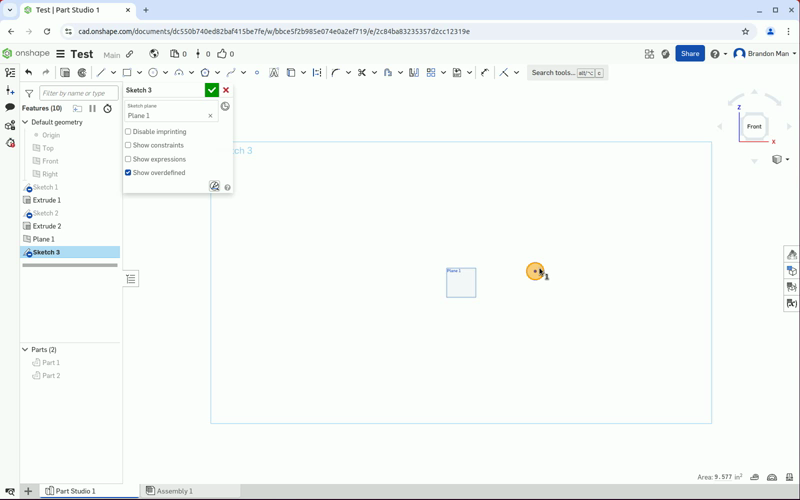
mouse_move(73, 352)
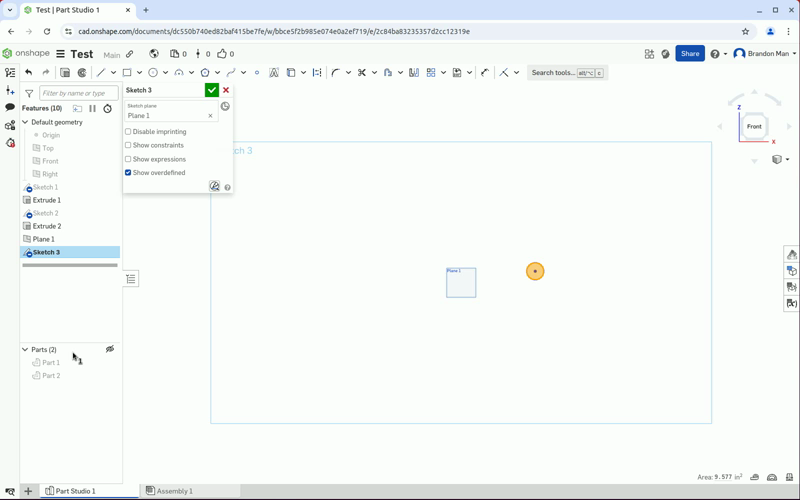
key(shift+y)
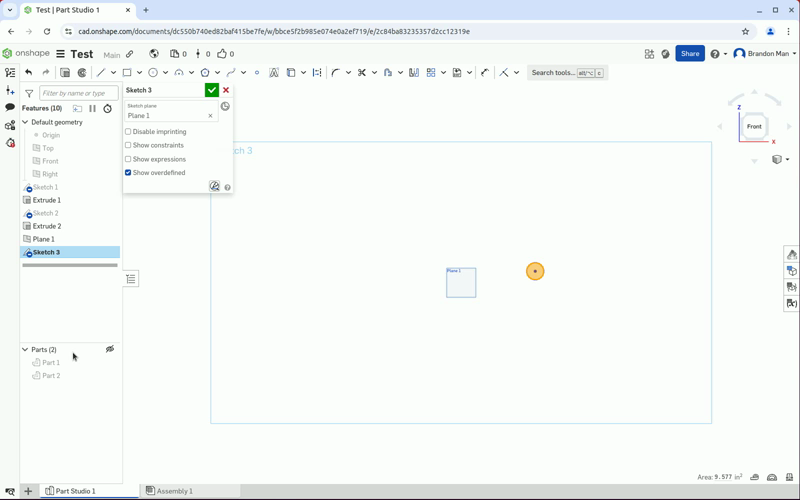
key(shift+e)
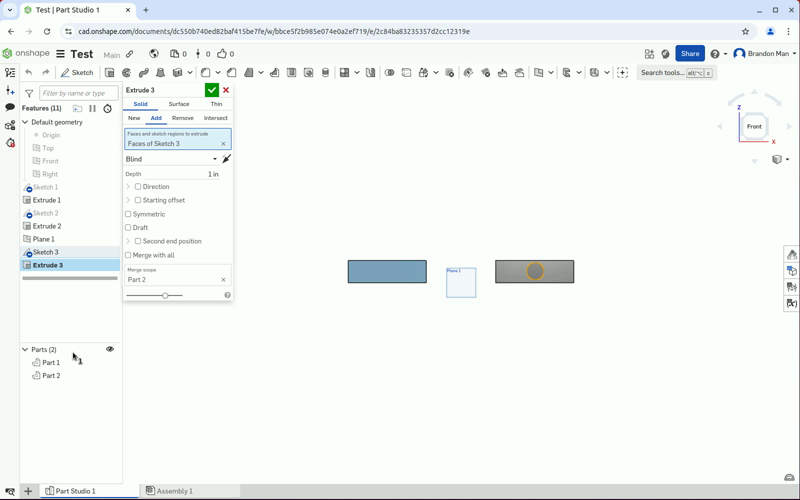
mouse_move(143, 106)
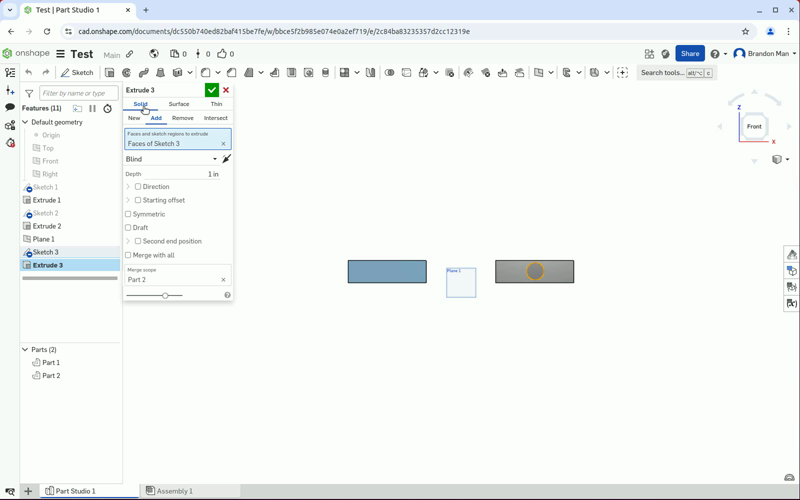
click(143, 106)
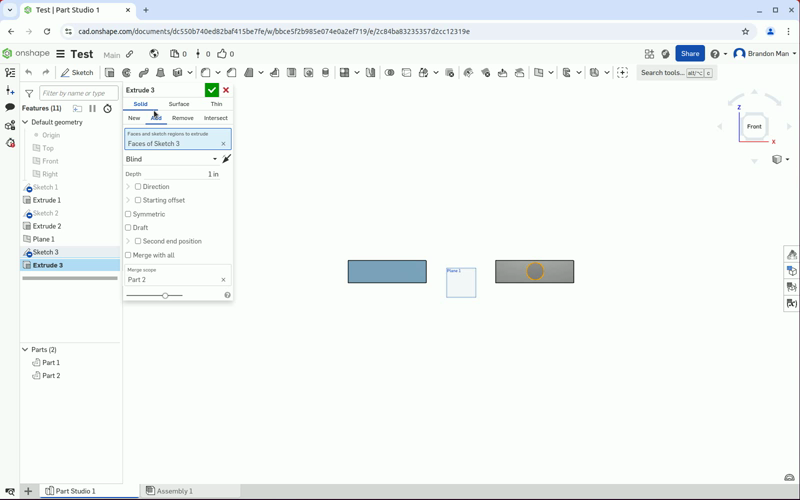
mouse_move(186, 120)
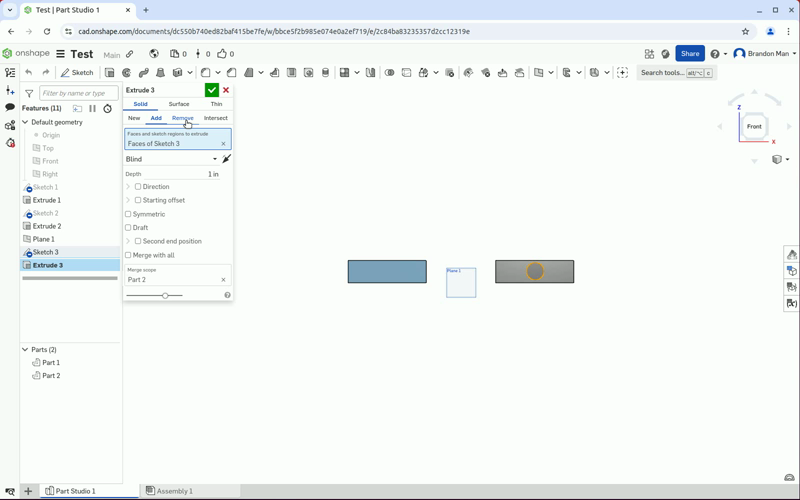
click(186, 120)
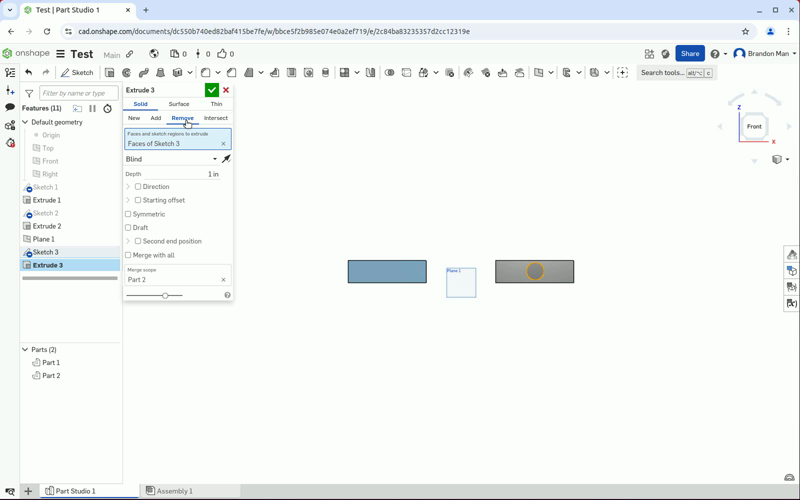
key(tab, 4)
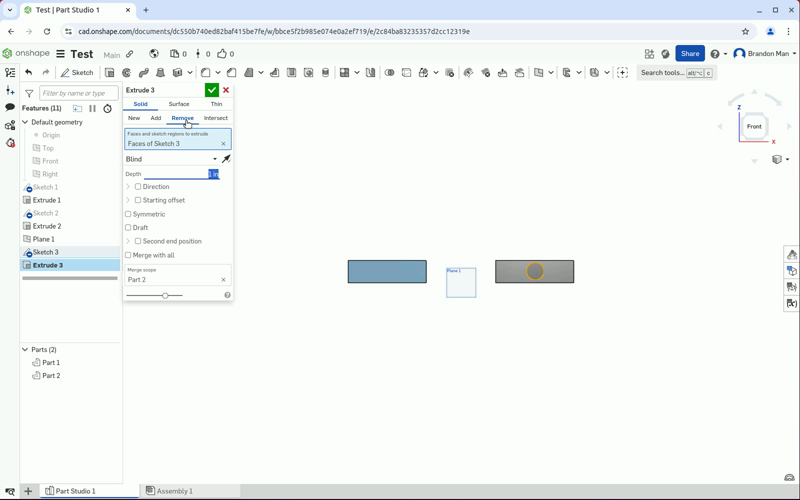
text(9.147)
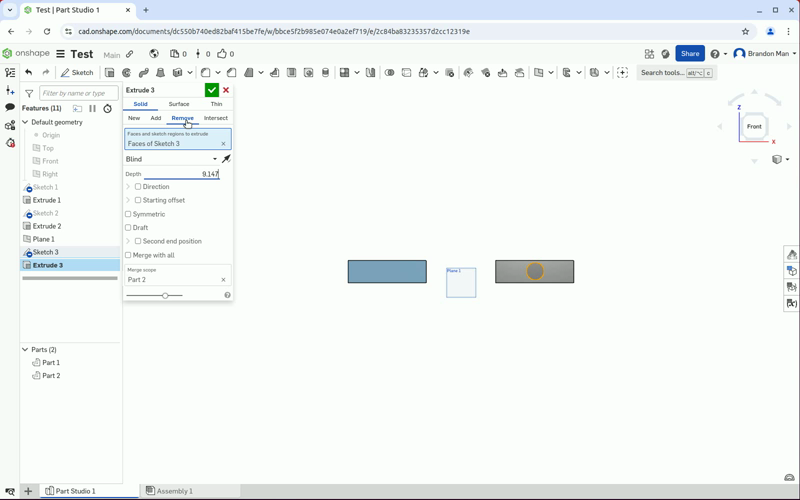
key(tab, 6)
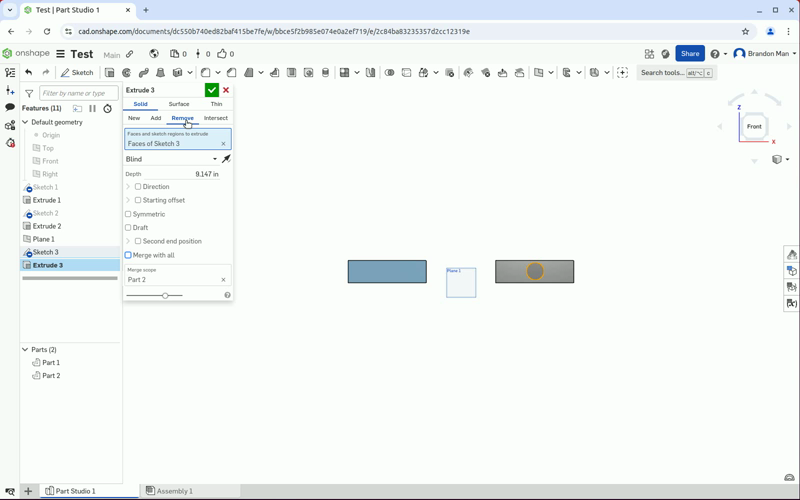
key(space)
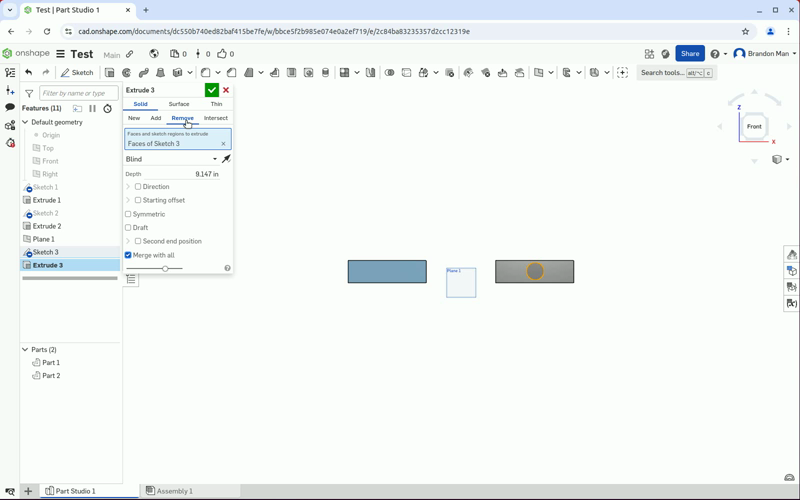
key(enter)
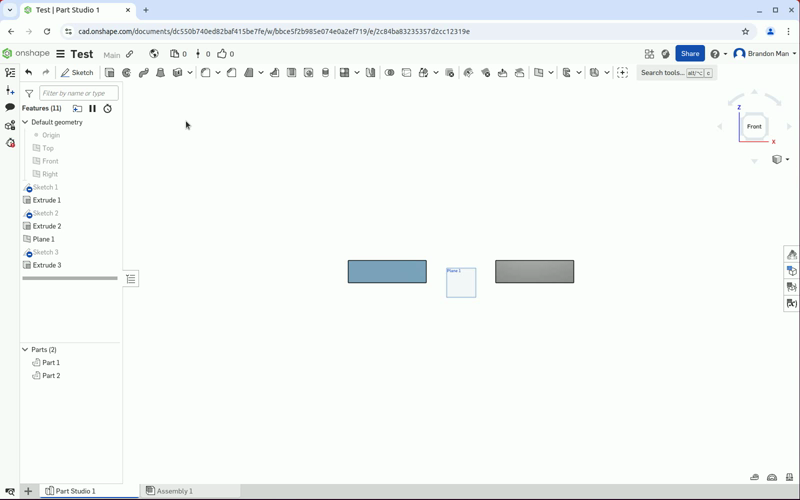
key(shift+h)
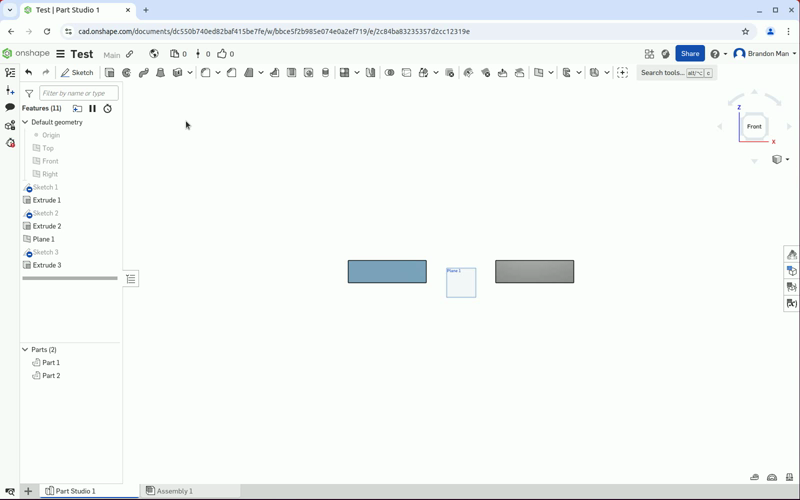
key(shift+h)
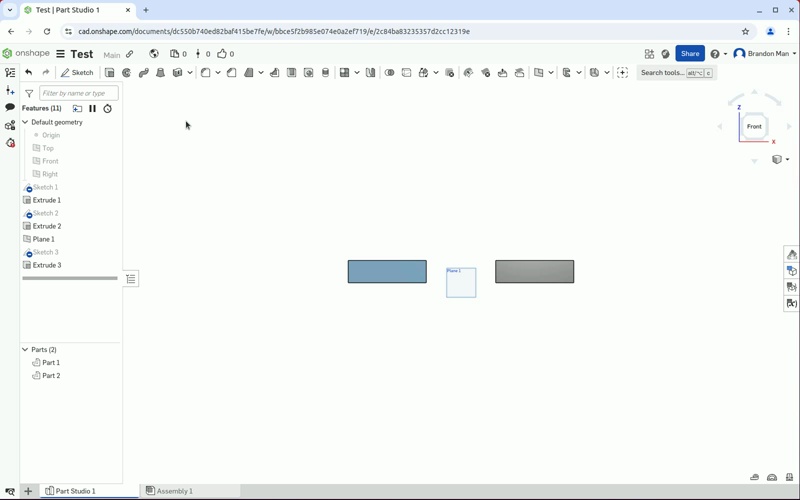
mouse_move(73, 189)
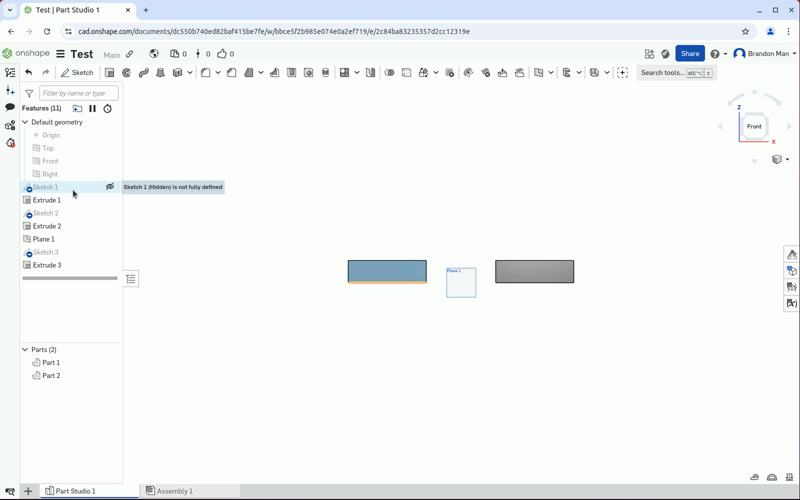
click(73, 189)
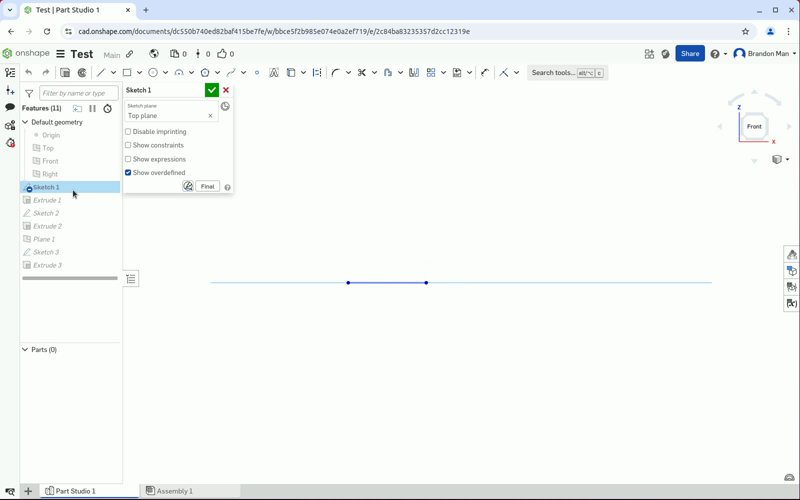
mouse_move(229, 92)
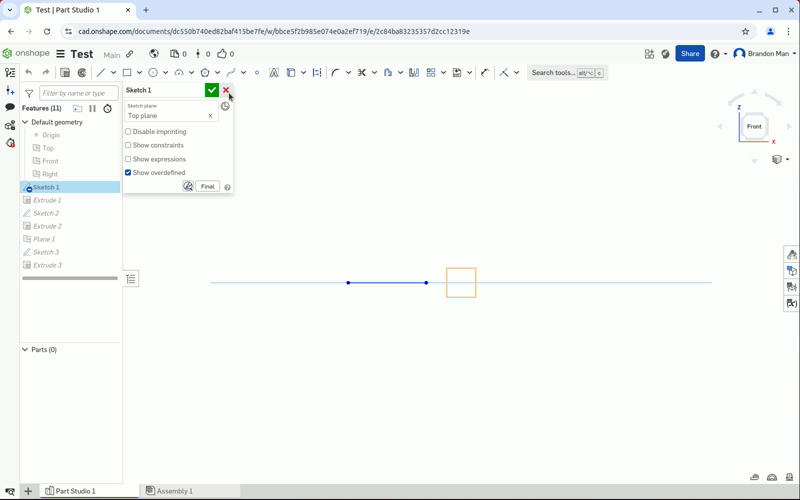
click(229, 92)
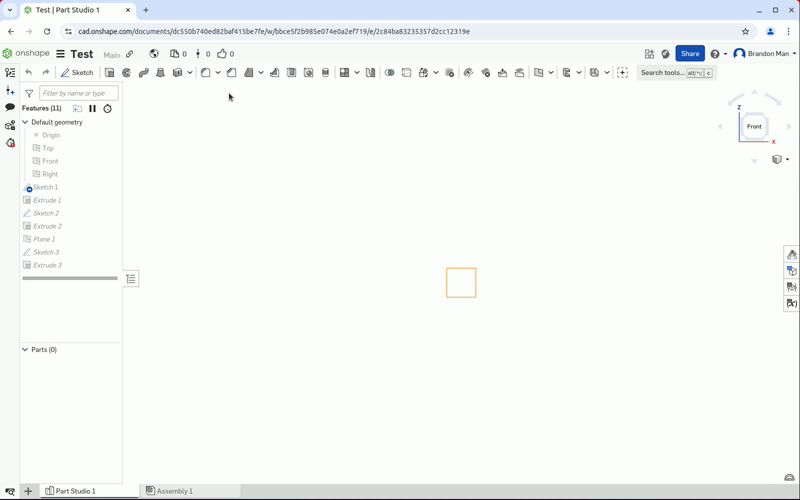
key(shift+s)
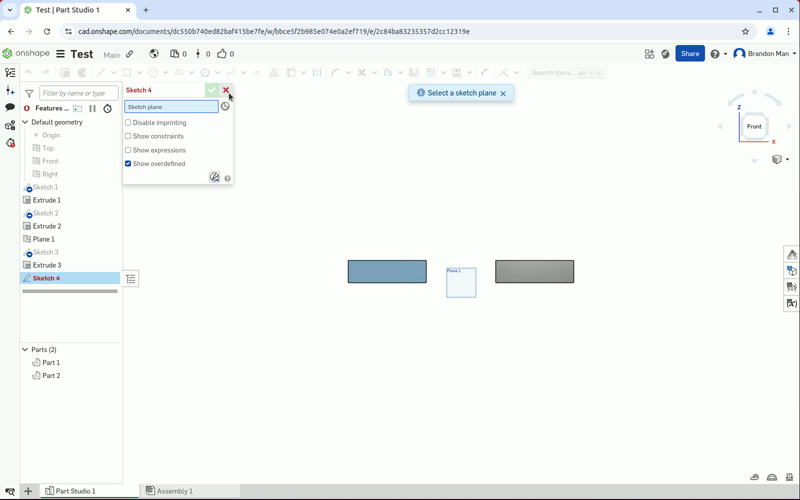
mouse_move(73, 241)
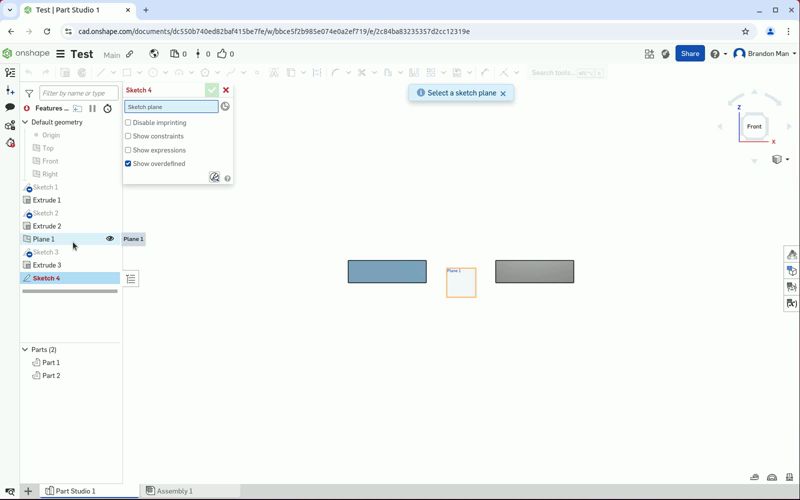
click(73, 241)
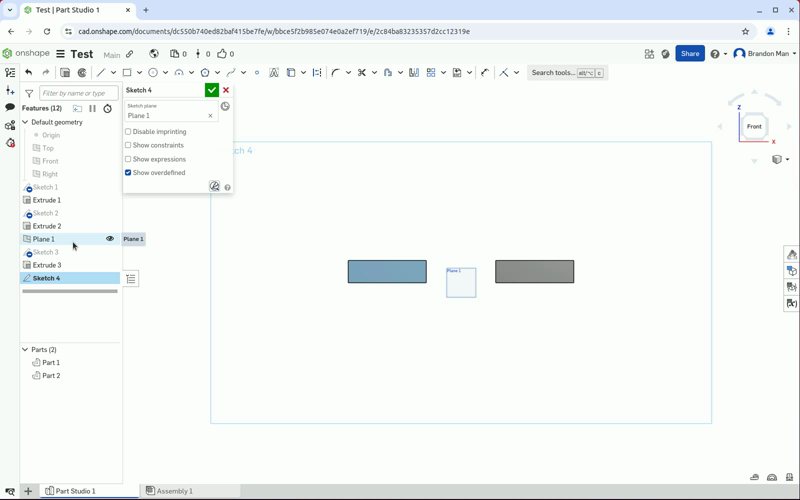
mouse_move(73, 352)
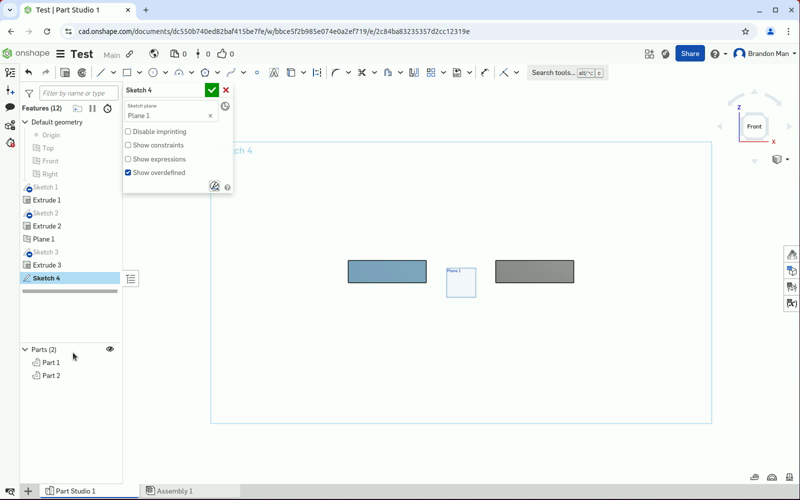
key(y)
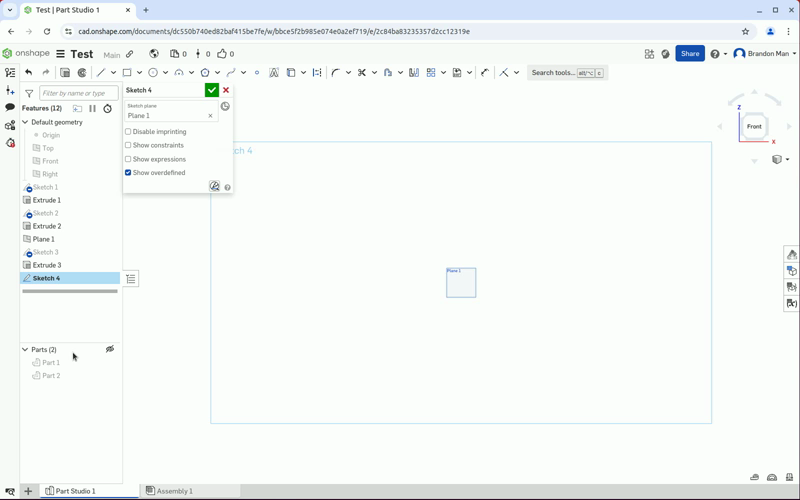
key(c)
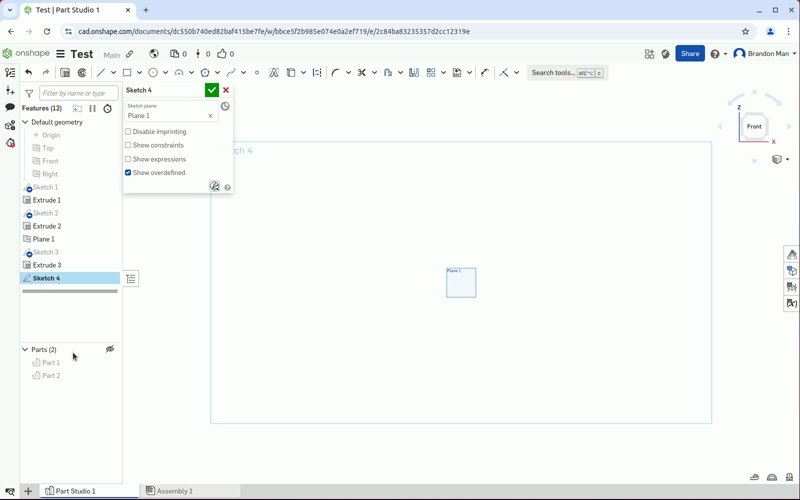
key_down(shift)
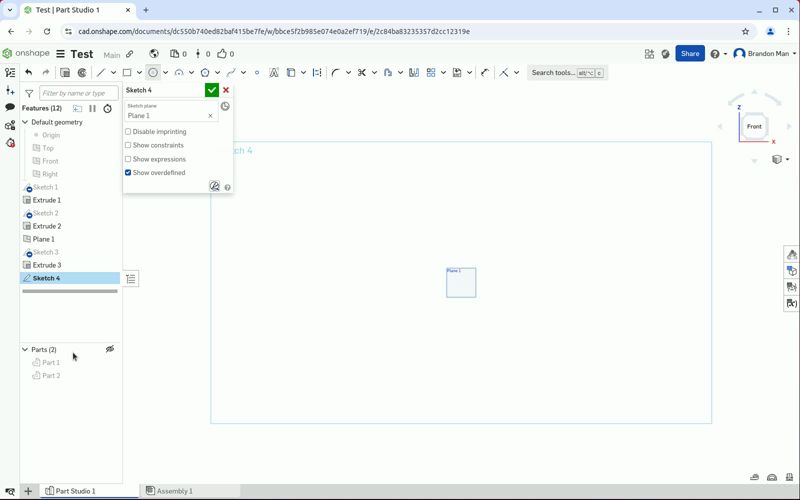
mouse_move(387, 271)
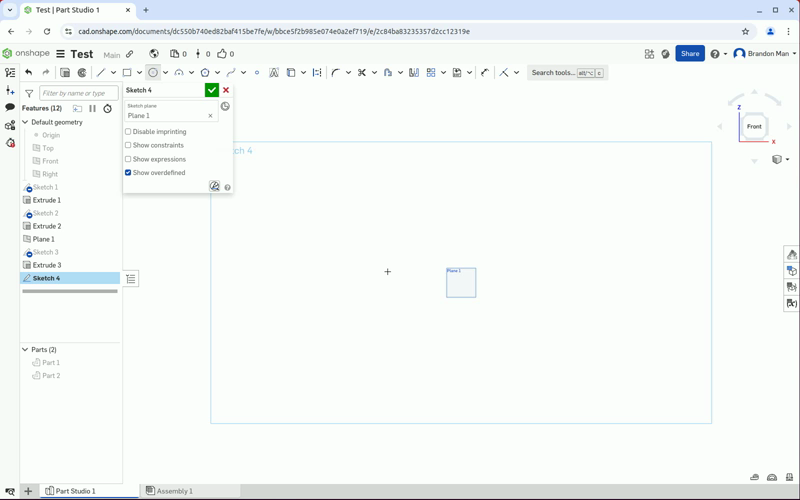
click(387, 271)
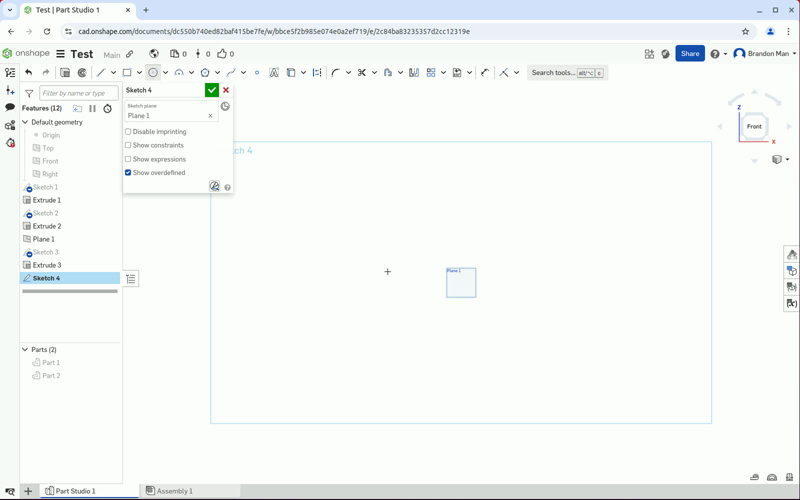
key_up(shift)
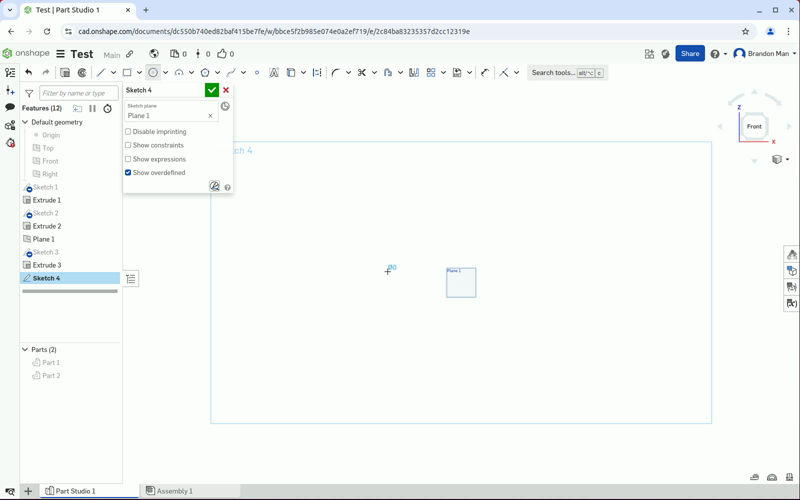
mouse_move(396, 271)
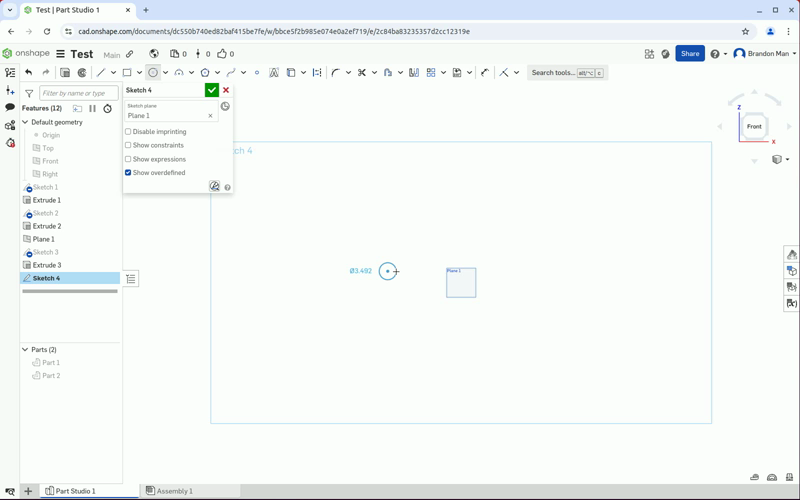
click(396, 271)
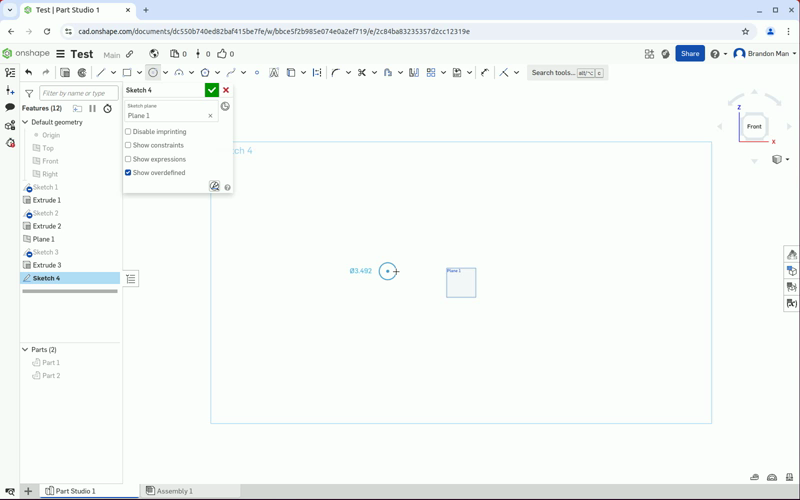
key(esc)
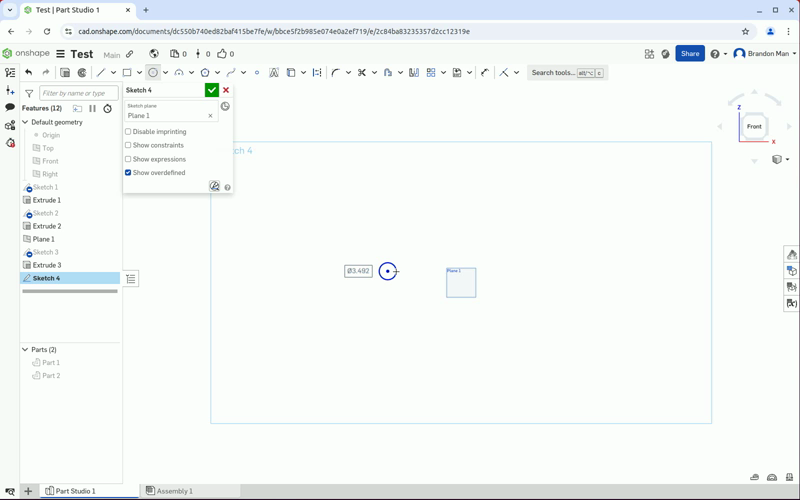
mouse_move(383, 268)
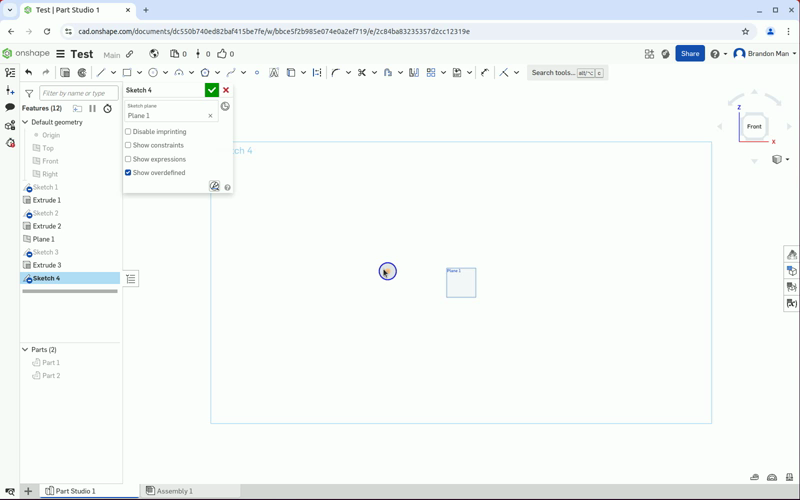
scroll(6)
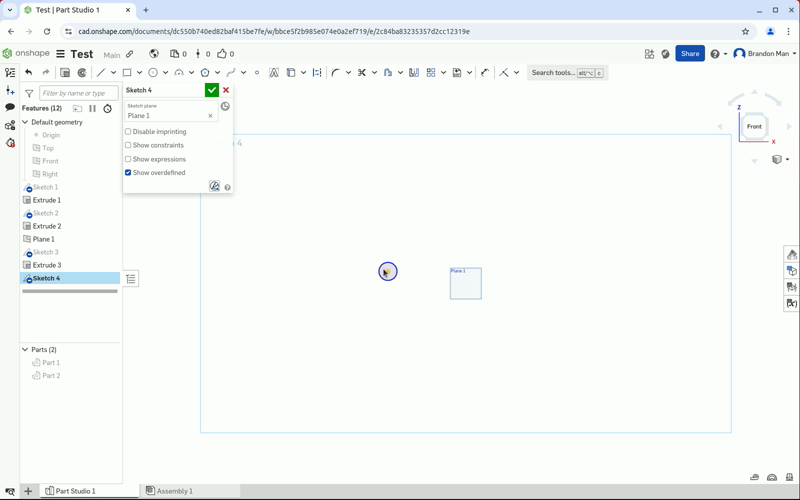
scroll(6)
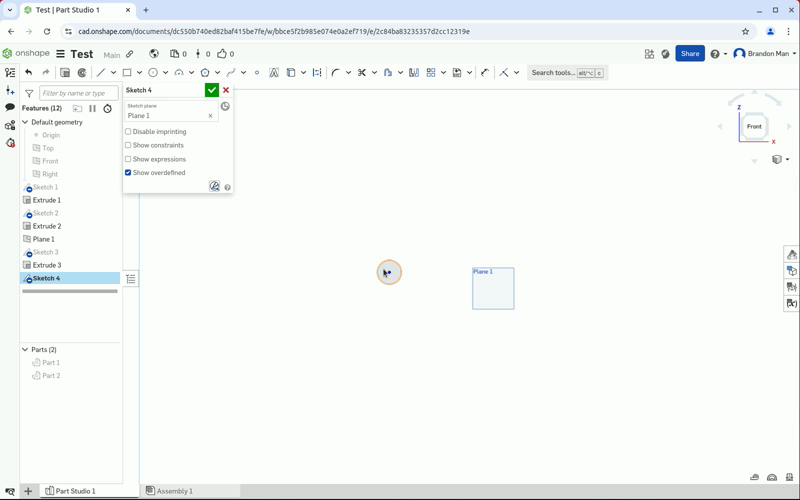
scroll(6)
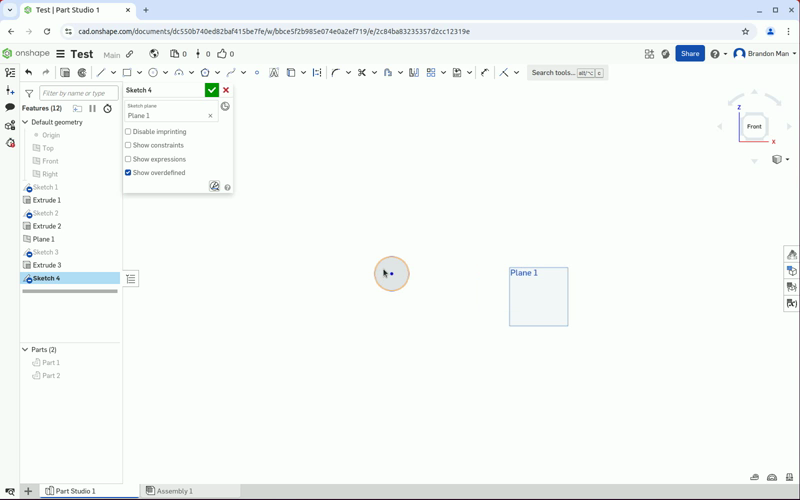
scroll(6)
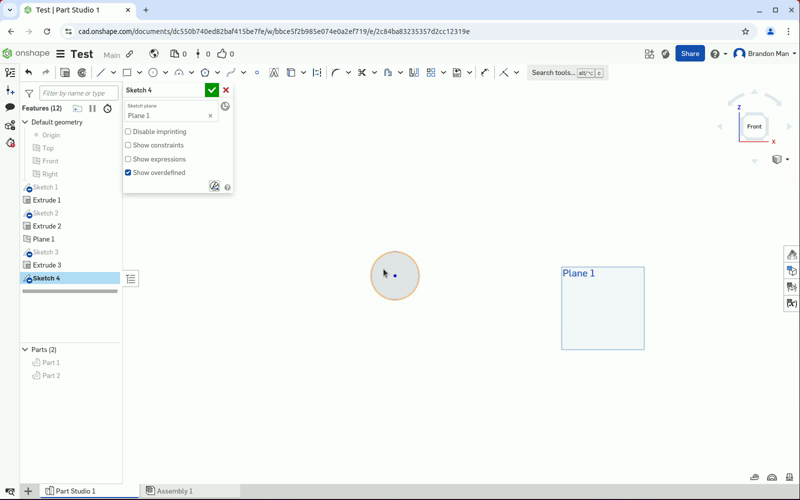
scroll(6)
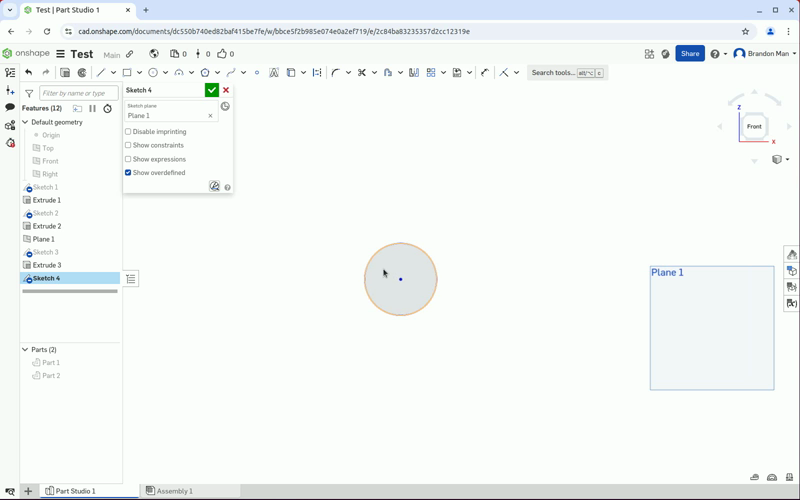
scroll(6)
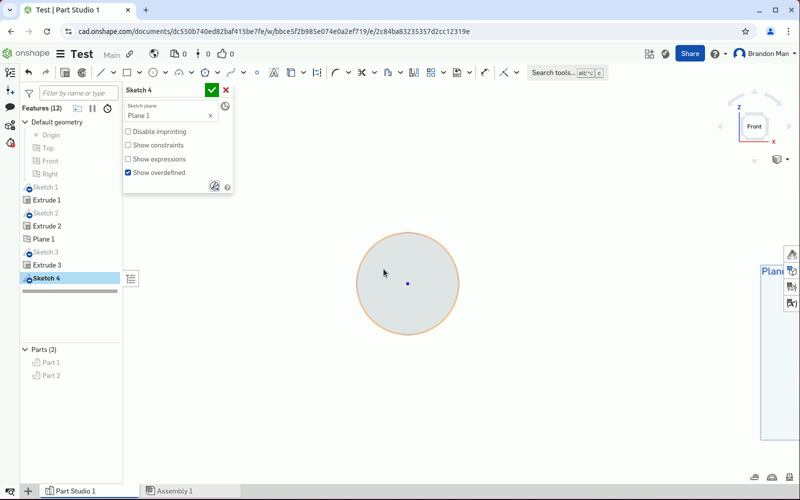
scroll(6)
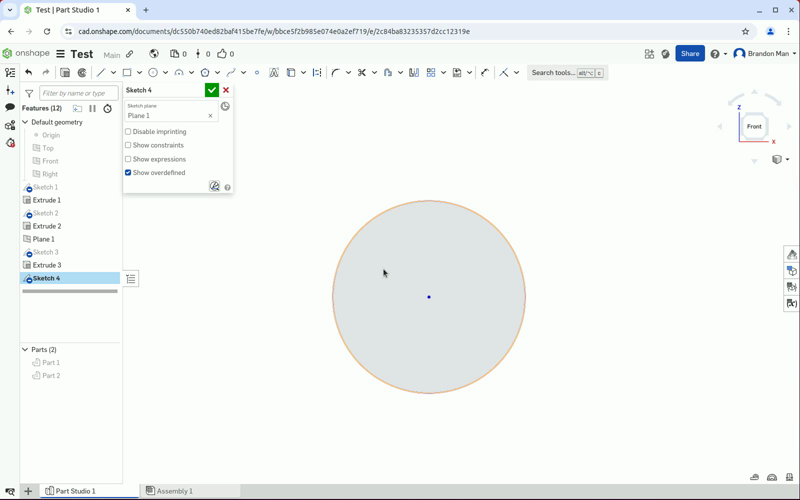
click(383, 268)
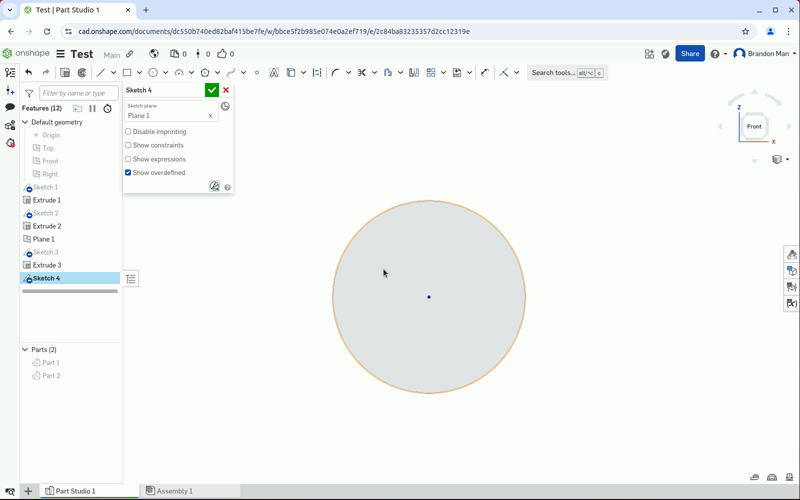
scroll(-6)
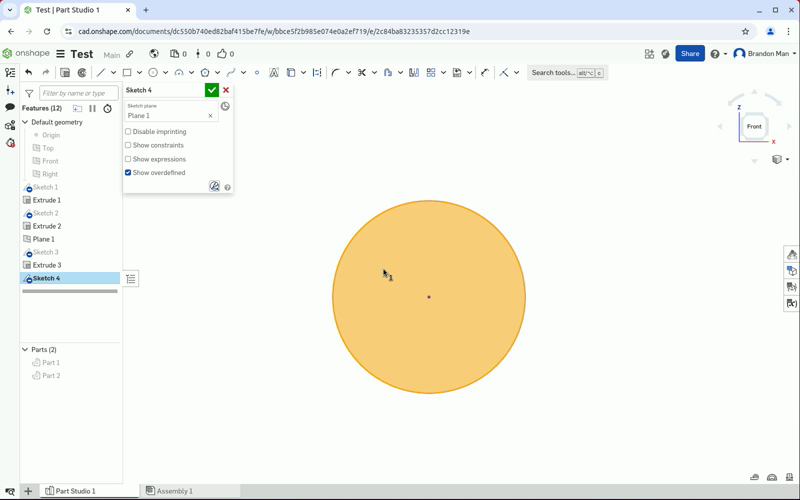
scroll(-6)
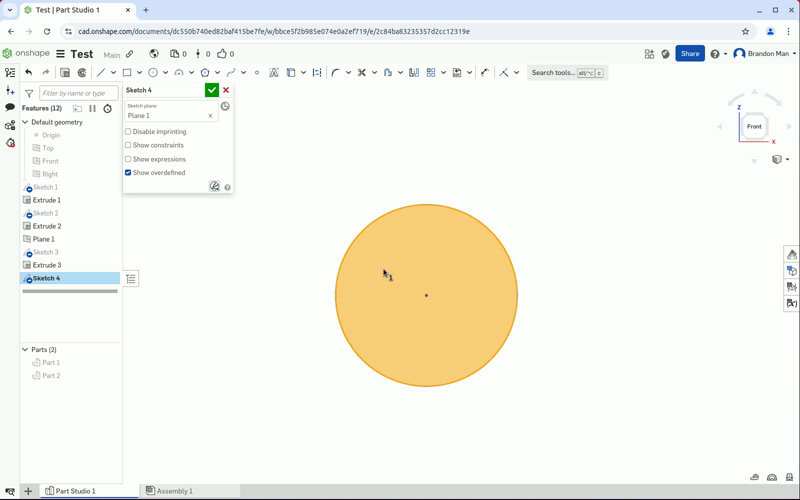
scroll(-6)
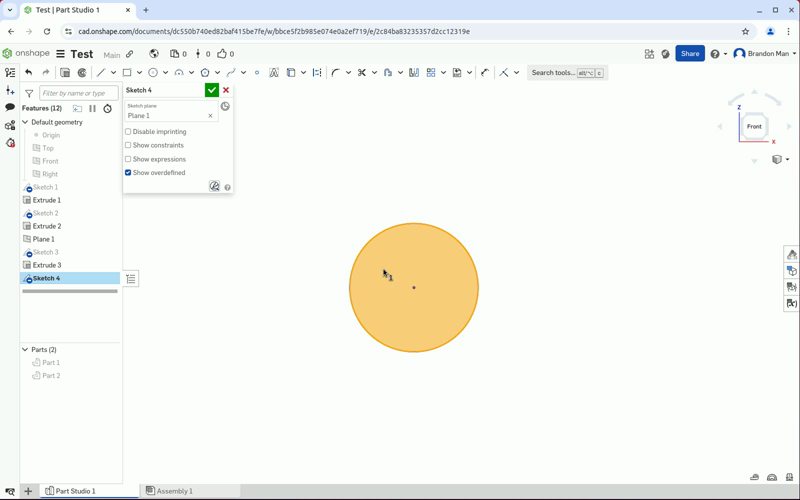
scroll(-6)
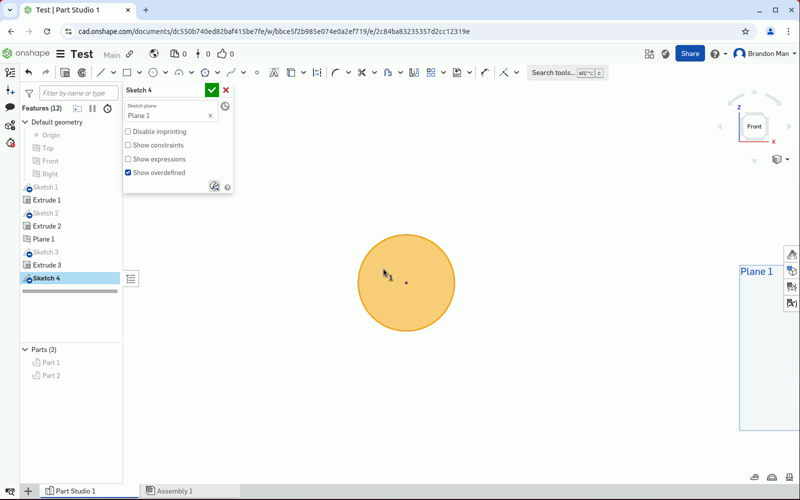
scroll(-6)
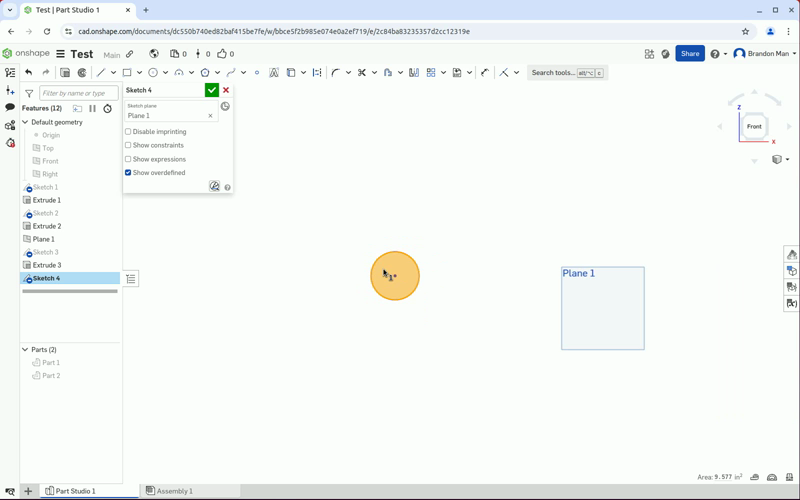
scroll(-6)
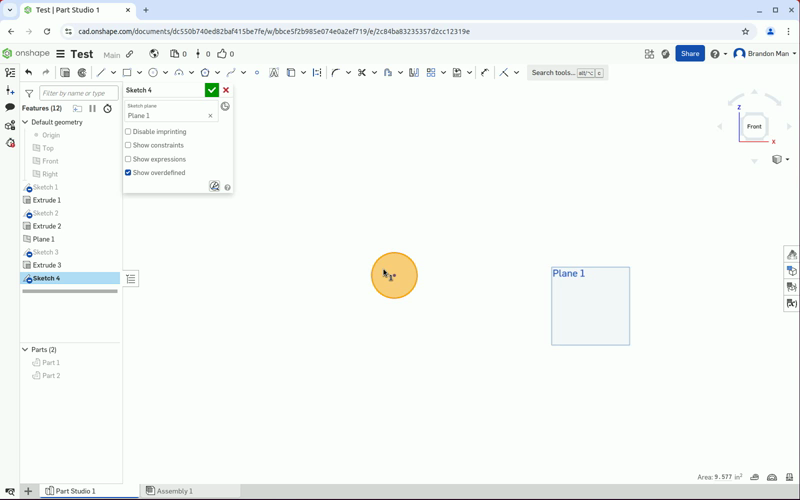
scroll(-6)
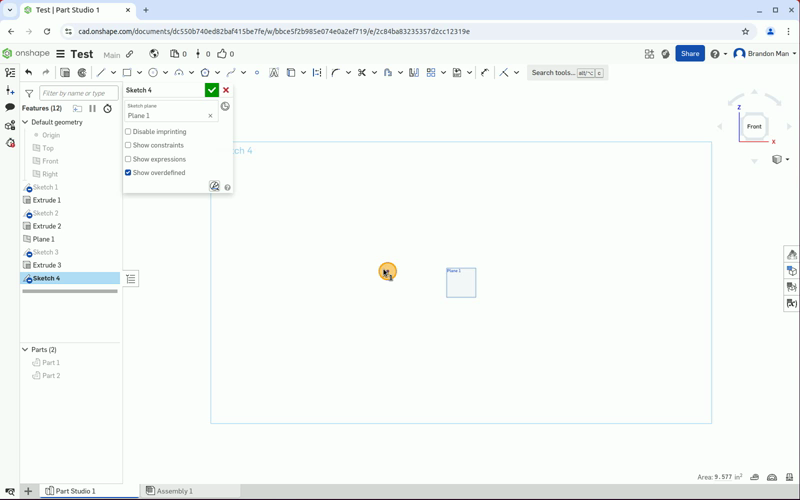
mouse_move(73, 352)
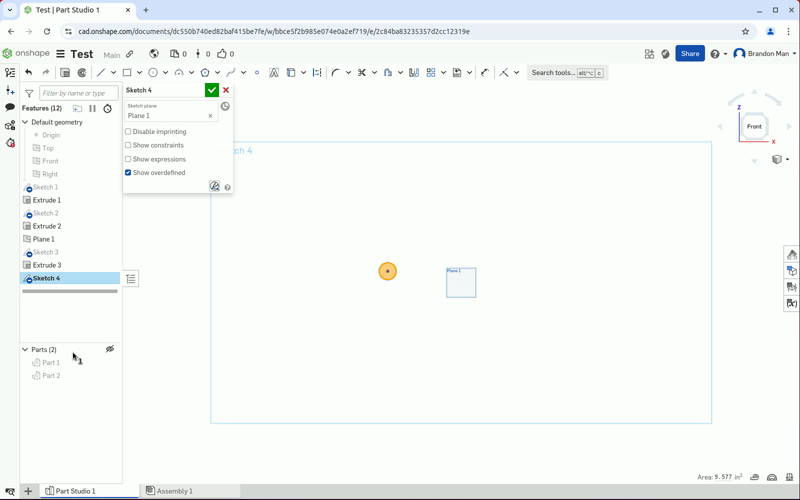
key(shift+y)
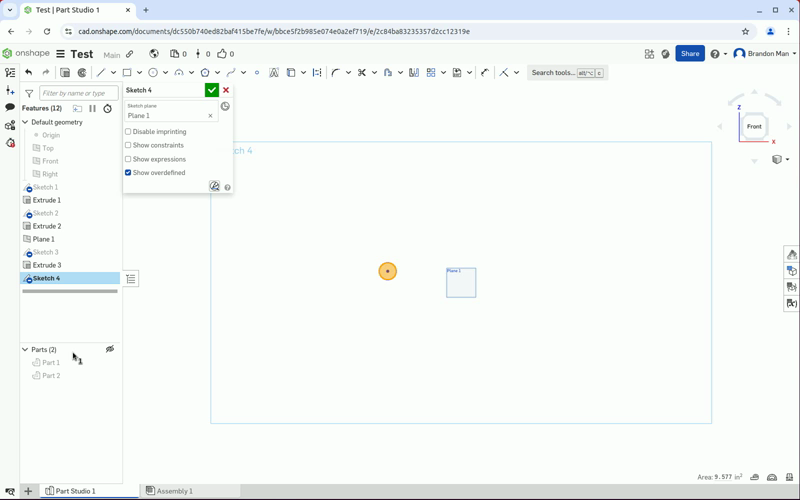
key(shift+e)
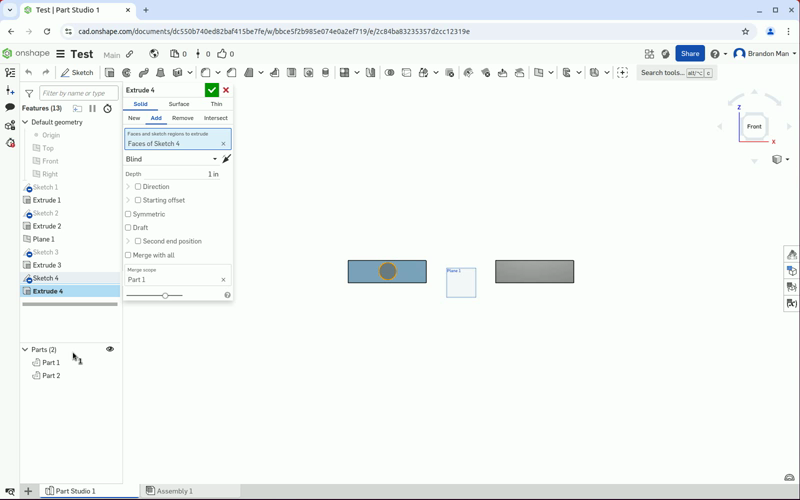
mouse_move(143, 106)
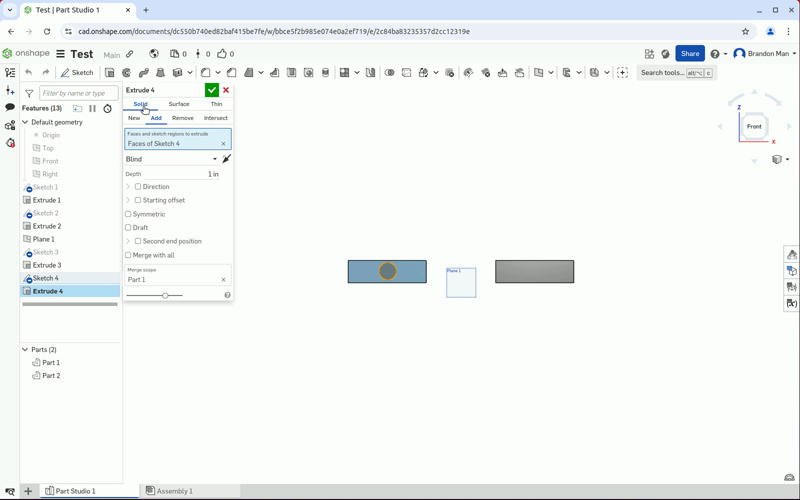
click(143, 106)
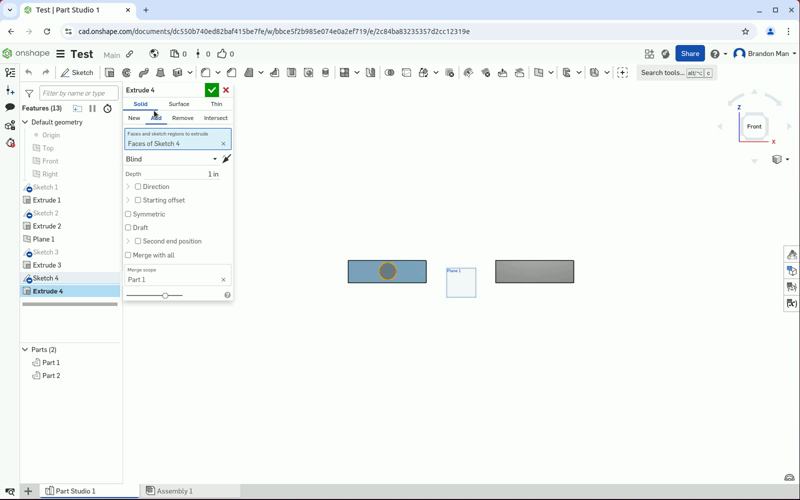
mouse_move(186, 120)
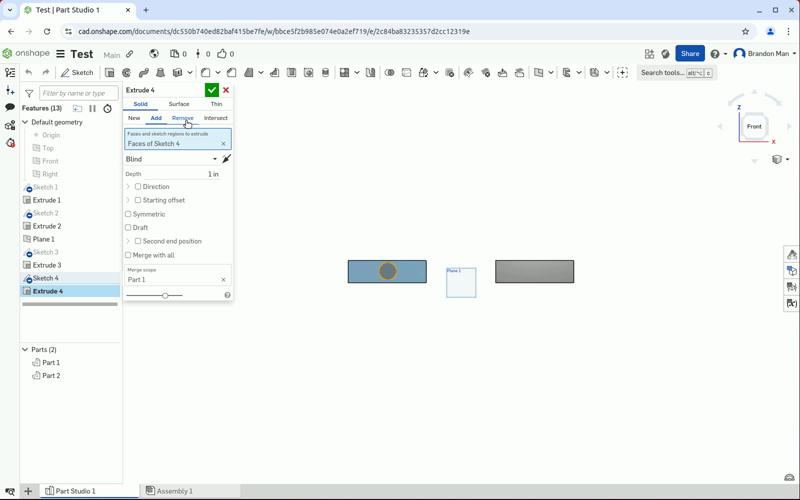
click(186, 120)
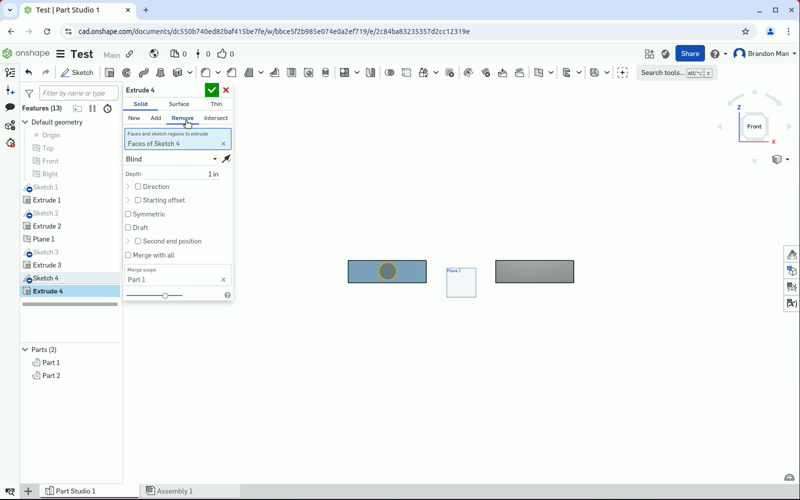
key(tab, 4)
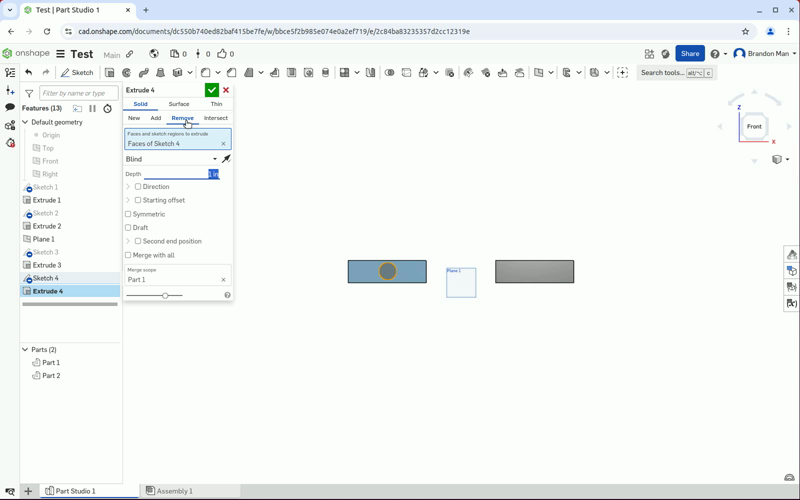
text(9.147)
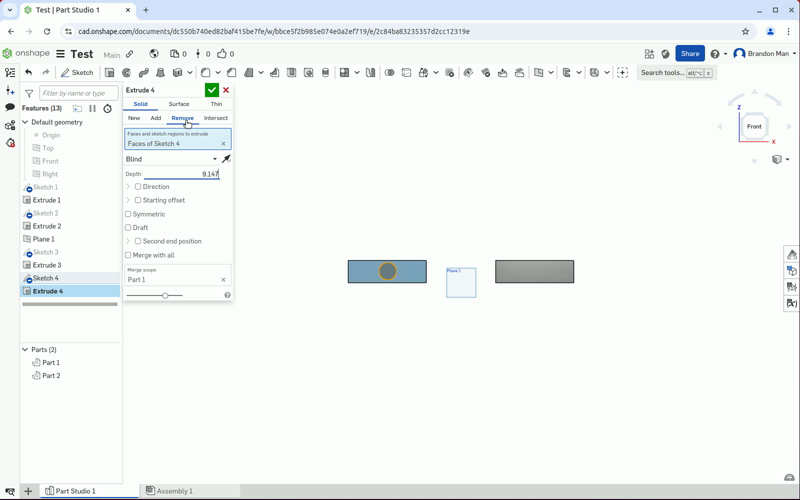
key(tab, 6)
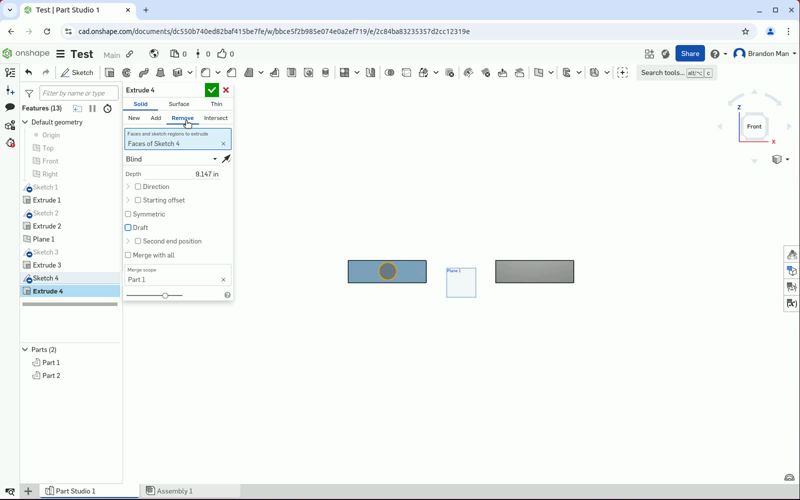
key(space)
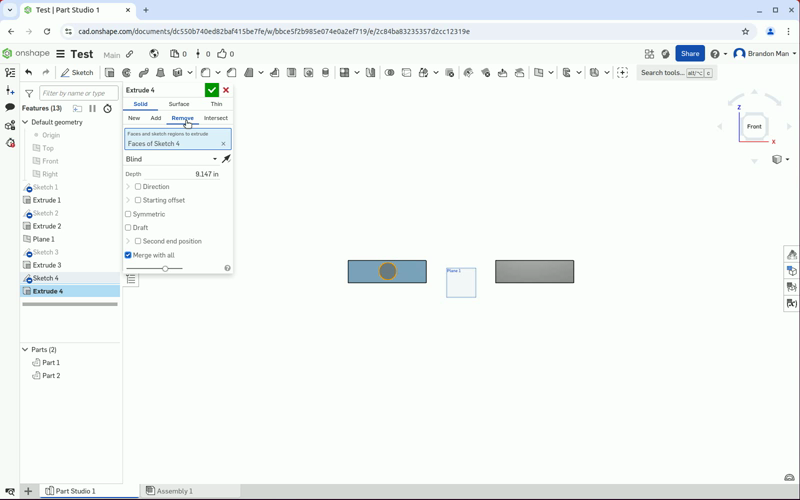
key(enter)
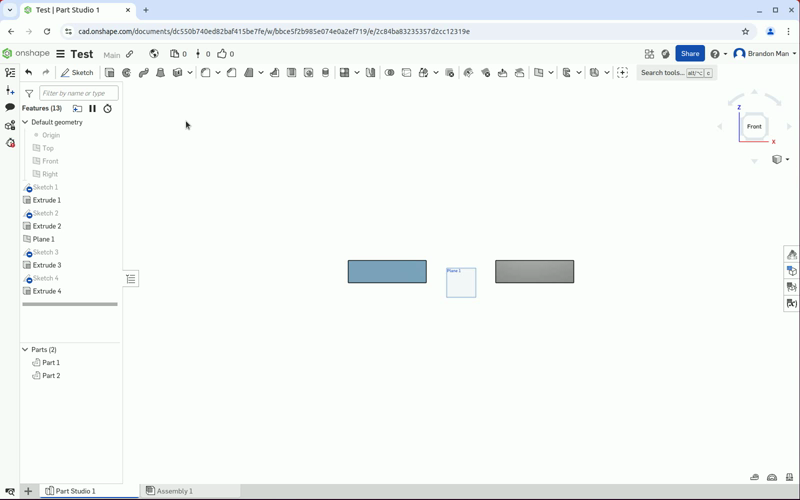
key(shift+h)
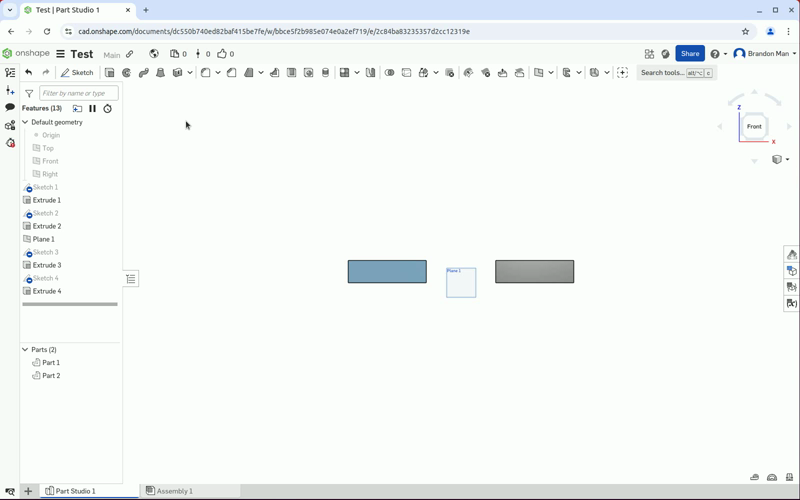
key(shift+h)
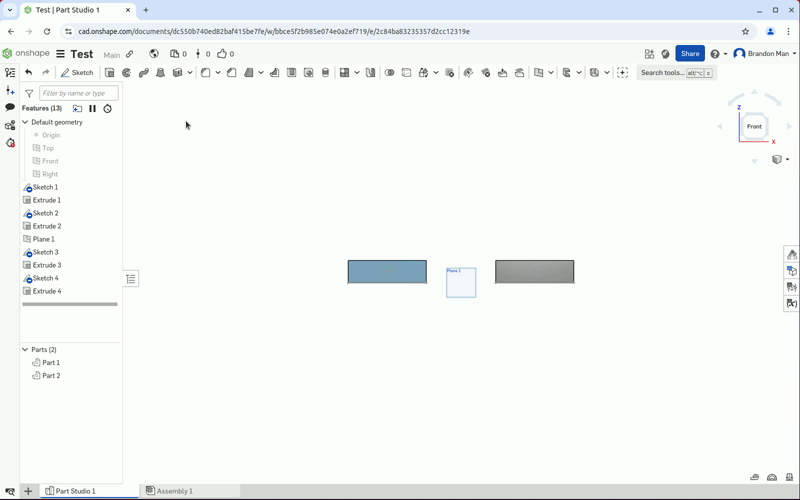
key(shift+7)
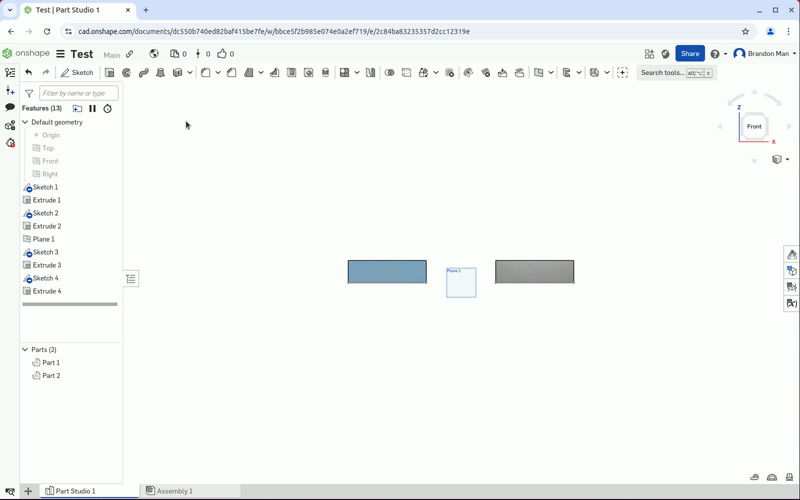
key(left, 2)
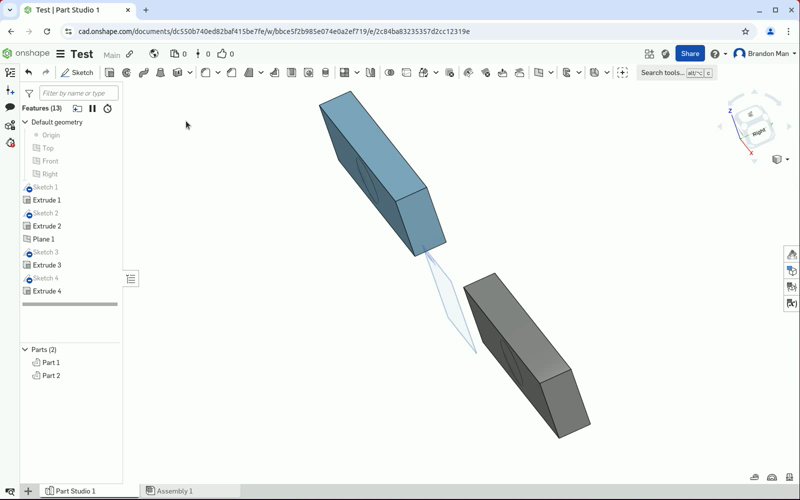
key(down, 2)
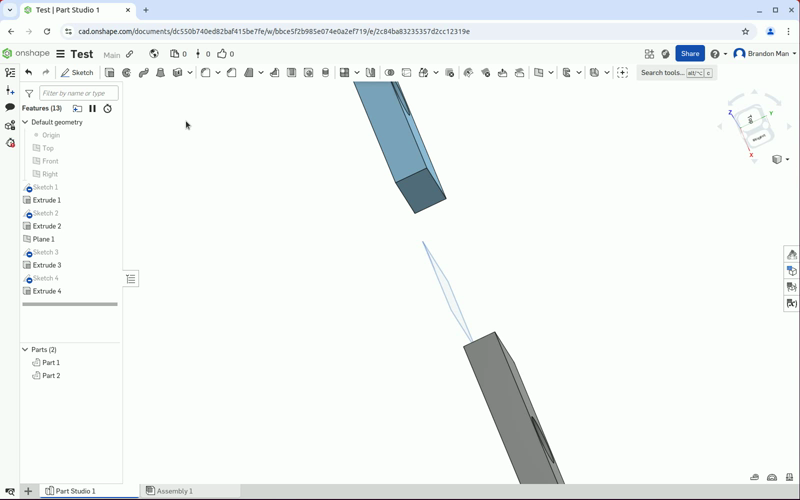
key(up, 2)
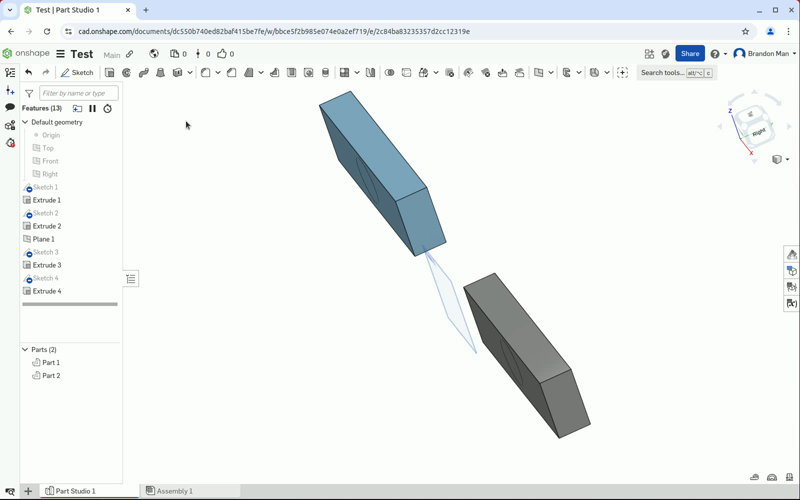
key(right, 2)
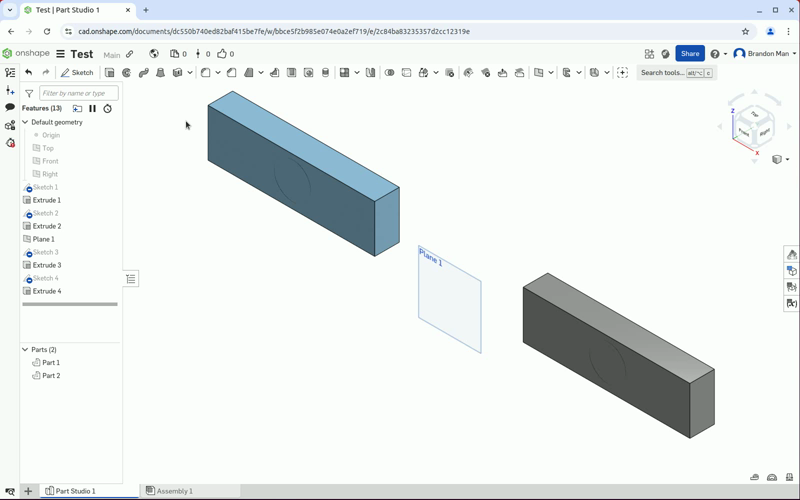
mouse_move(73, 189)
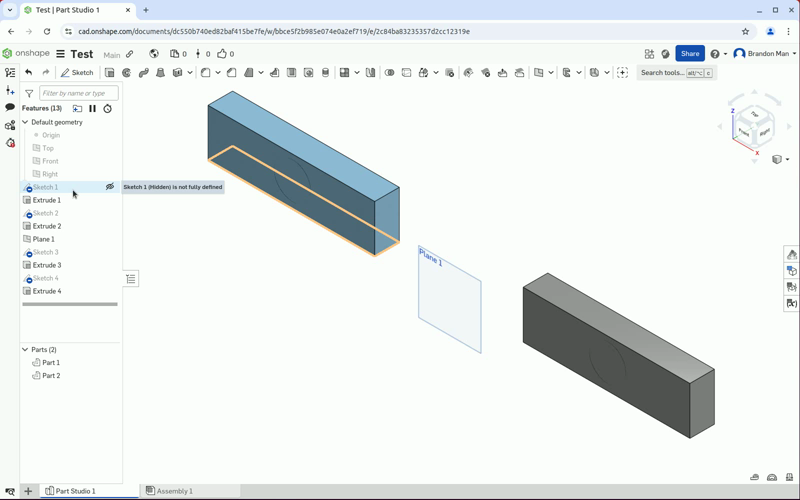
click(73, 189)